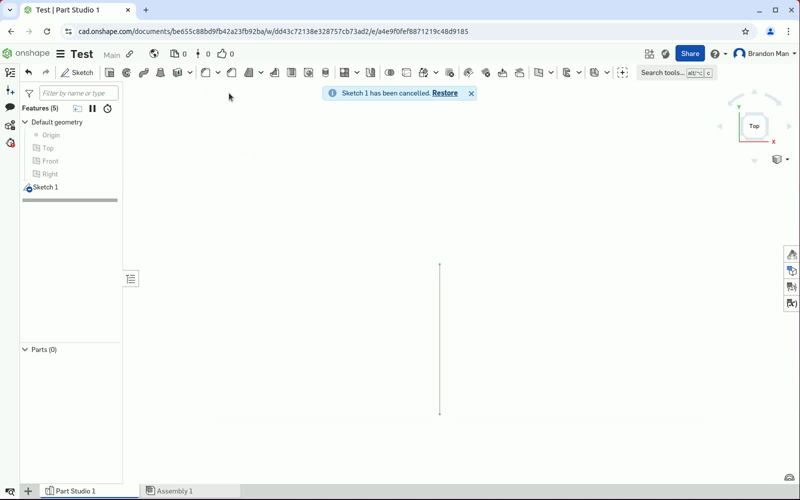
key(shift+h)
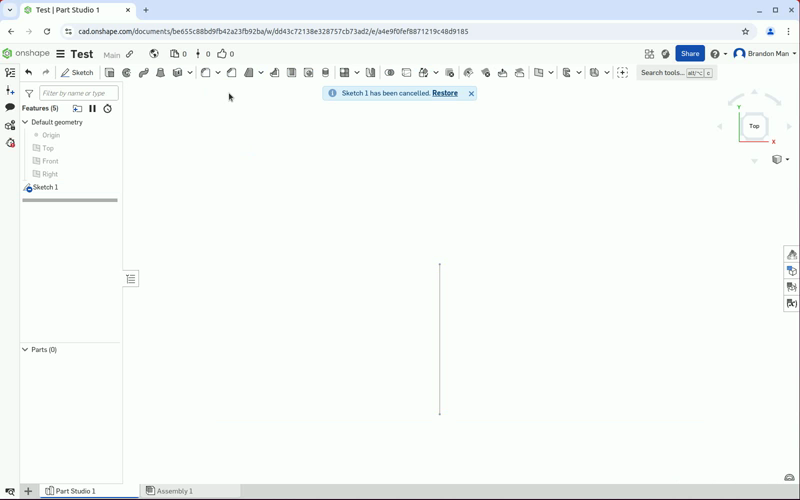
key(shift+s)
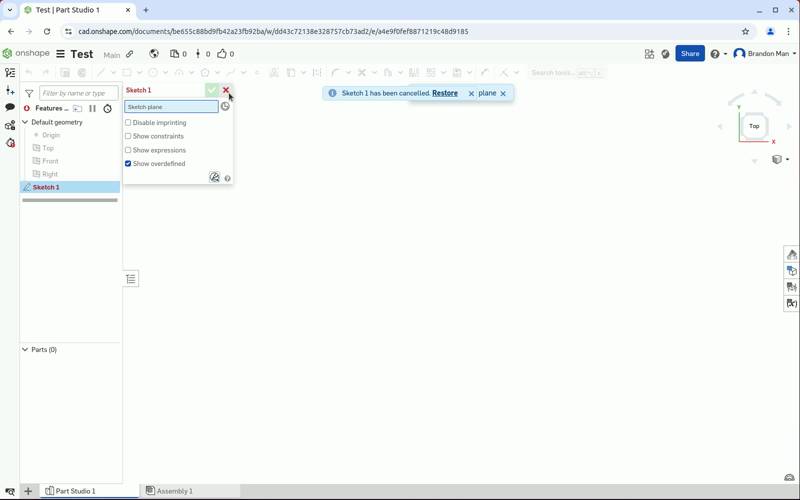
mouse_move(73, 150)
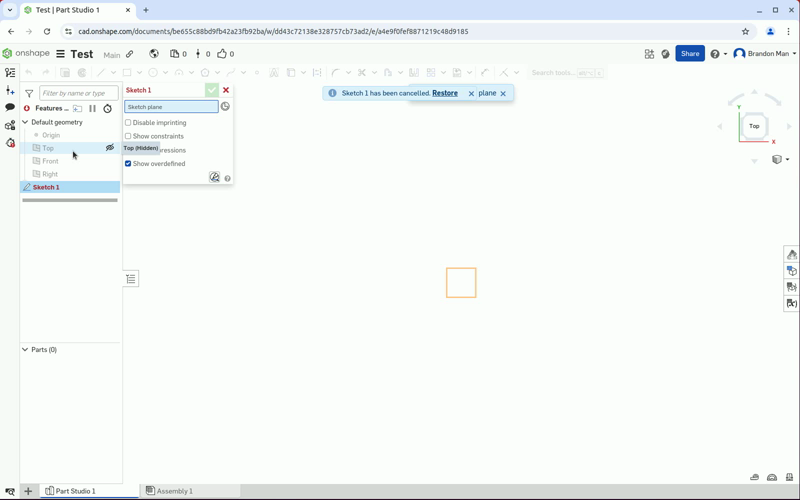
click(73, 150)
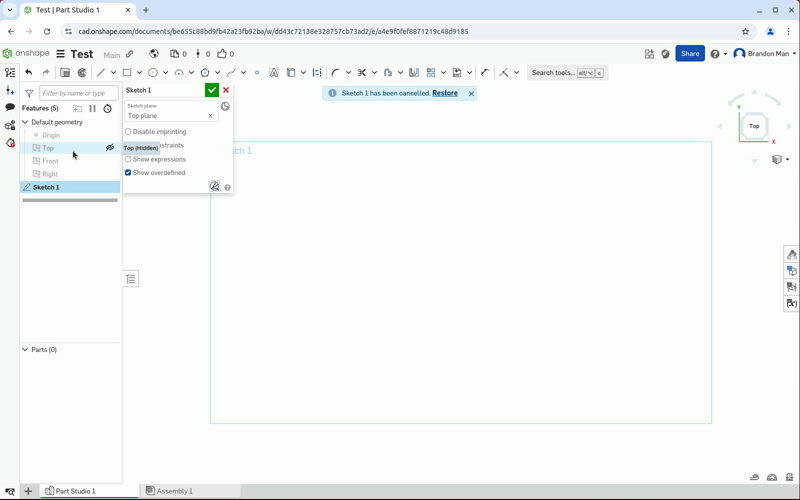
mouse_move(73, 352)
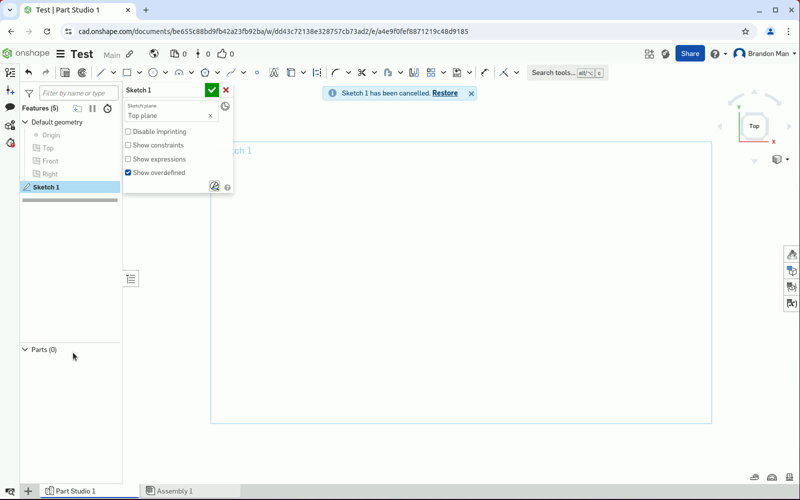
key(y)
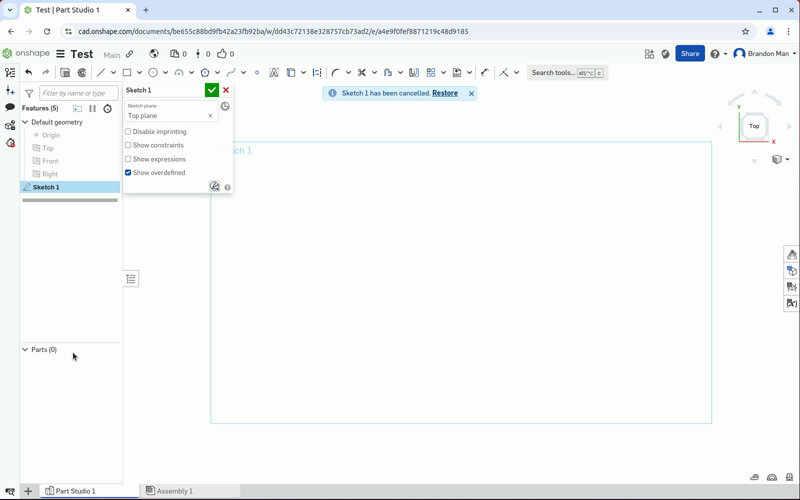
key(l)
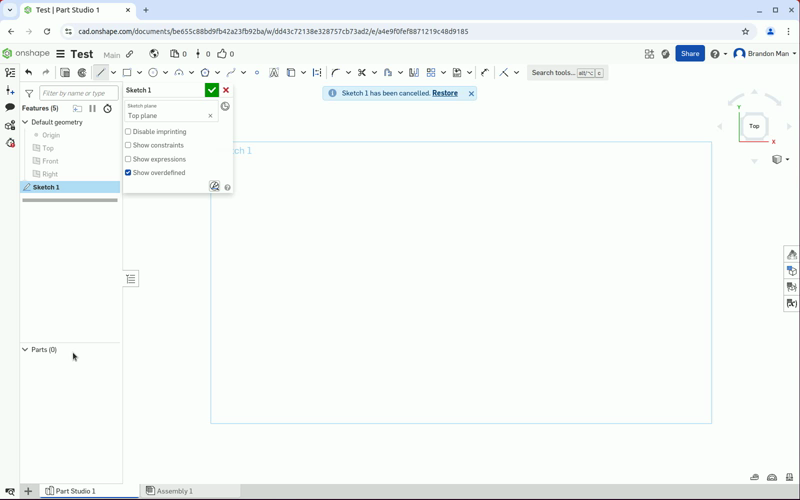
key_down(shift)
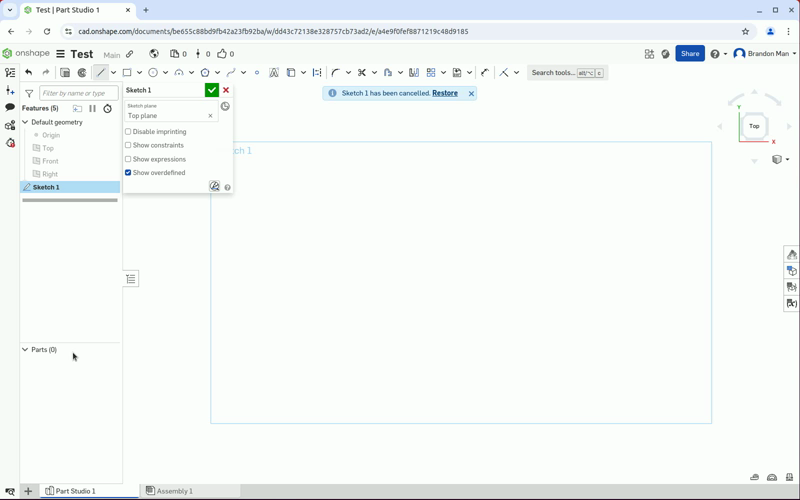
mouse_move(447, 322)
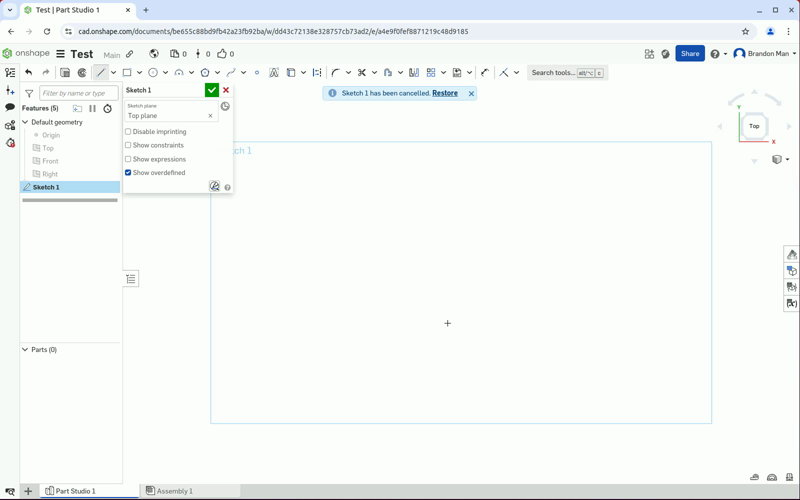
click(447, 322)
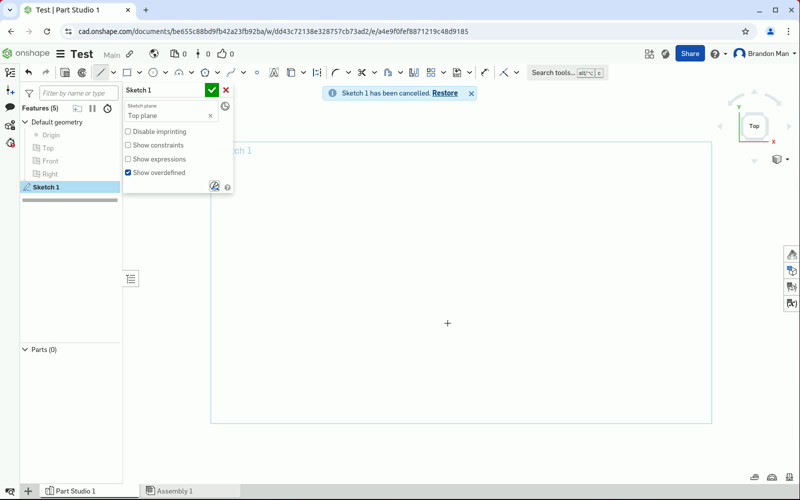
key_up(shift)
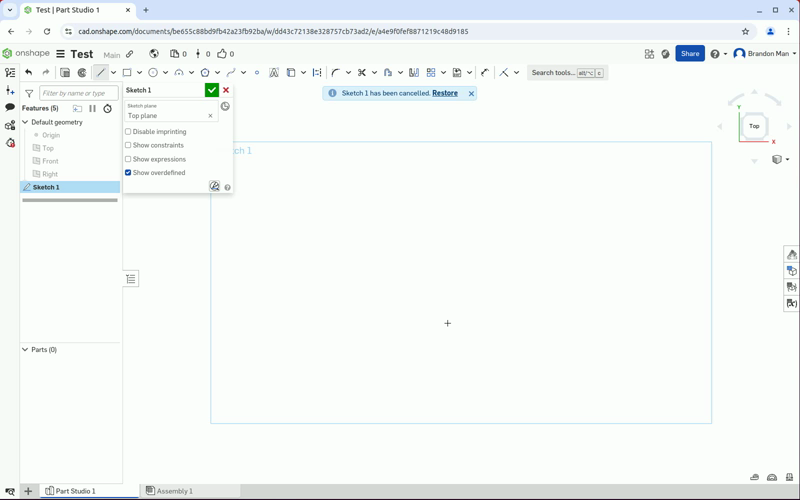
key_down(shift)
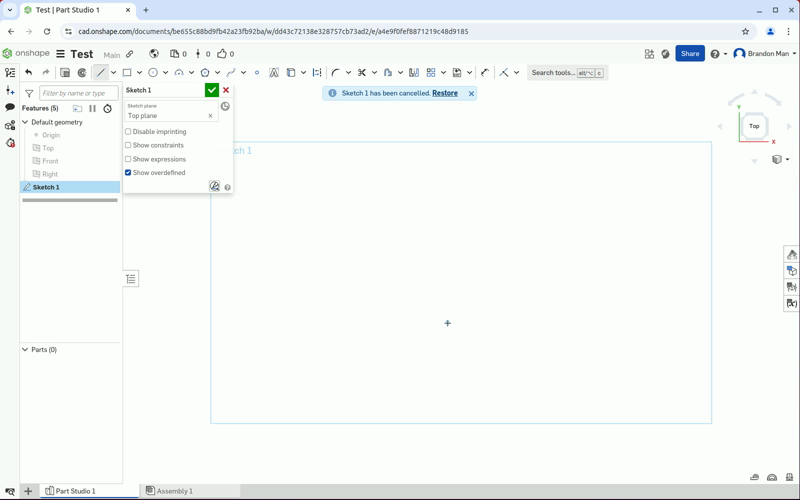
mouse_move(477, 322)
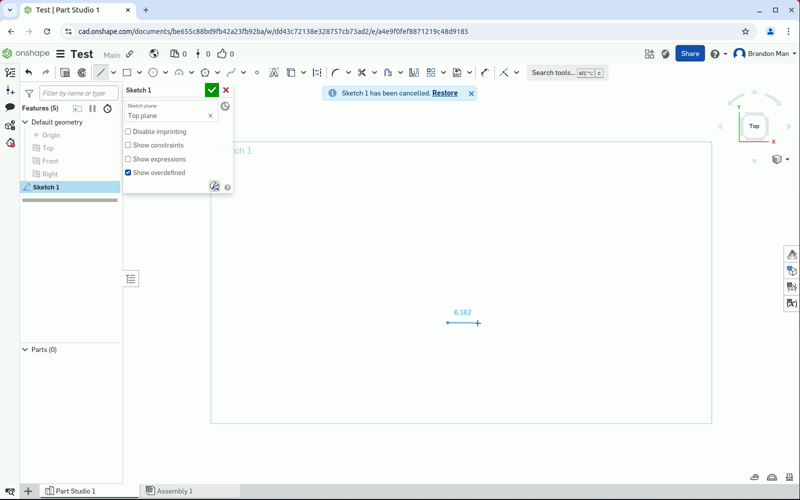
mouse_move(474, 322)
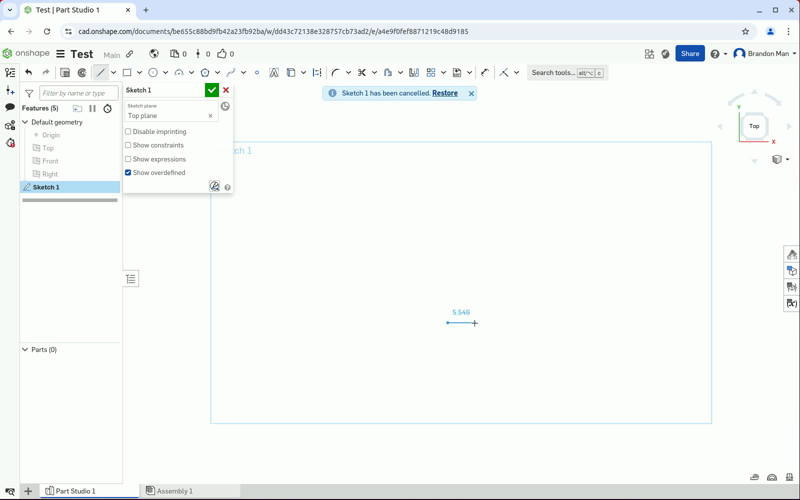
click(474, 322)
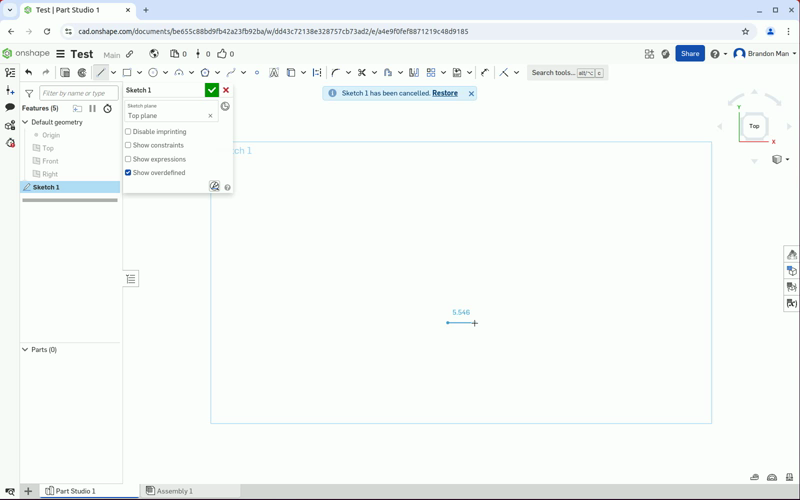
key_up(shift)
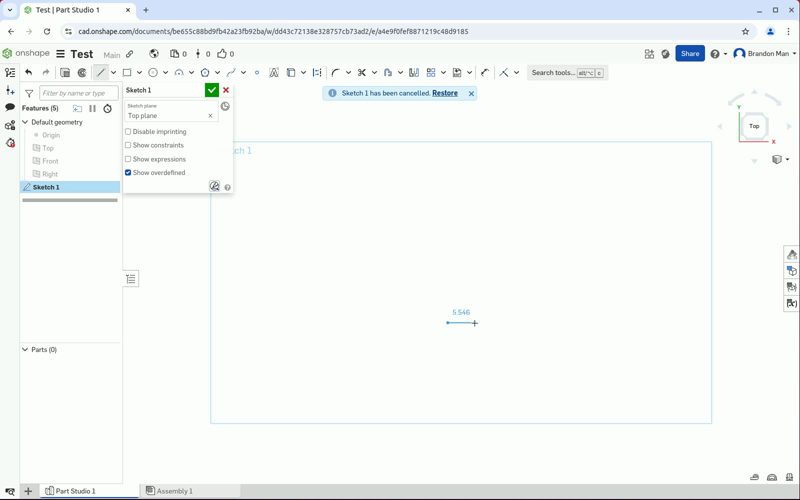
key_down(shift)
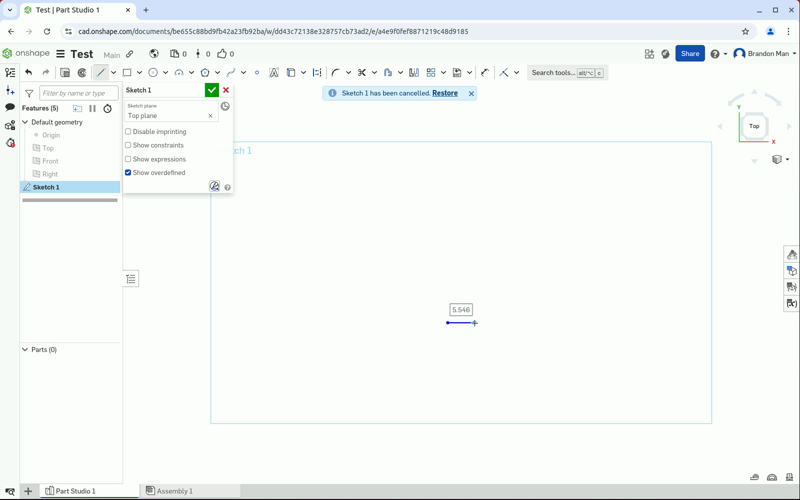
mouse_move(474, 242)
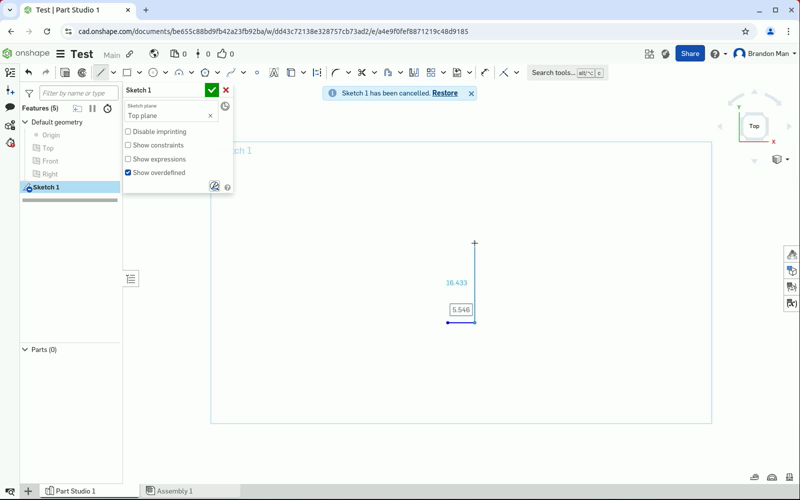
click(474, 242)
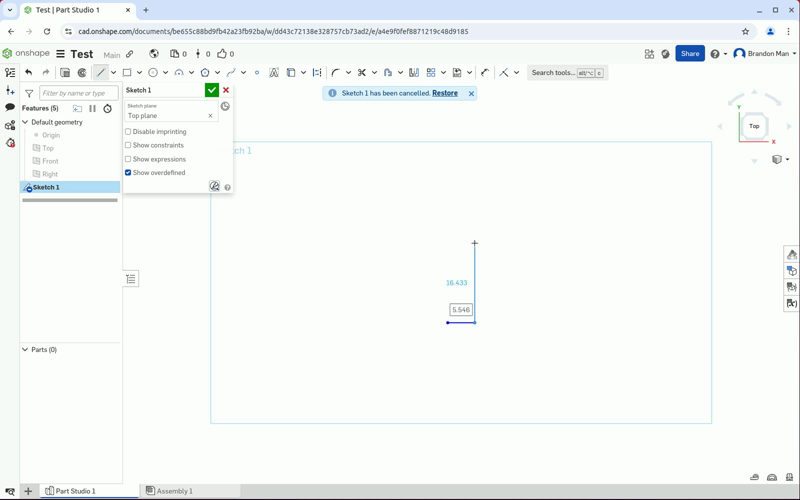
key_up(shift)
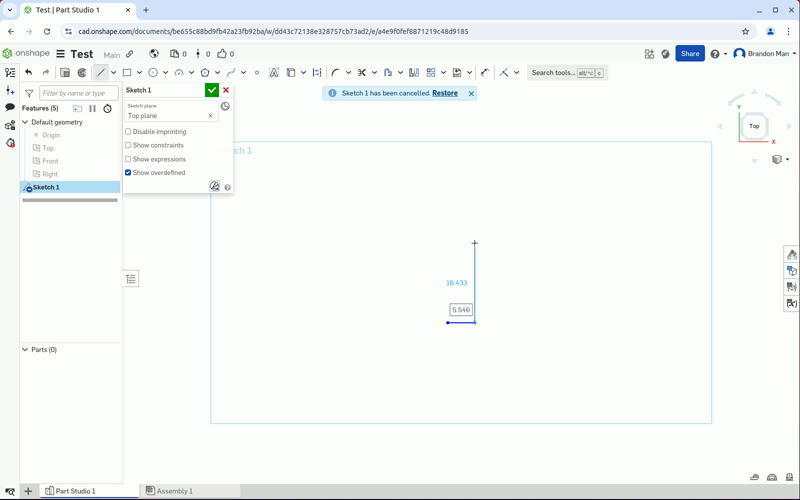
key_down(shift)
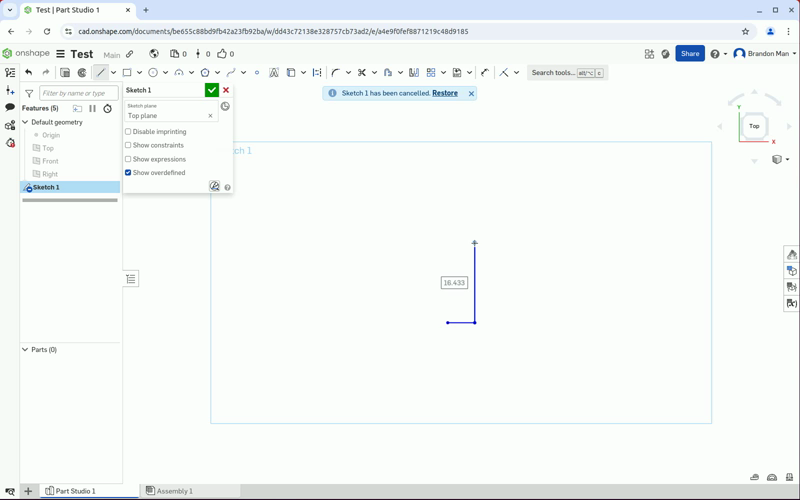
mouse_move(504, 242)
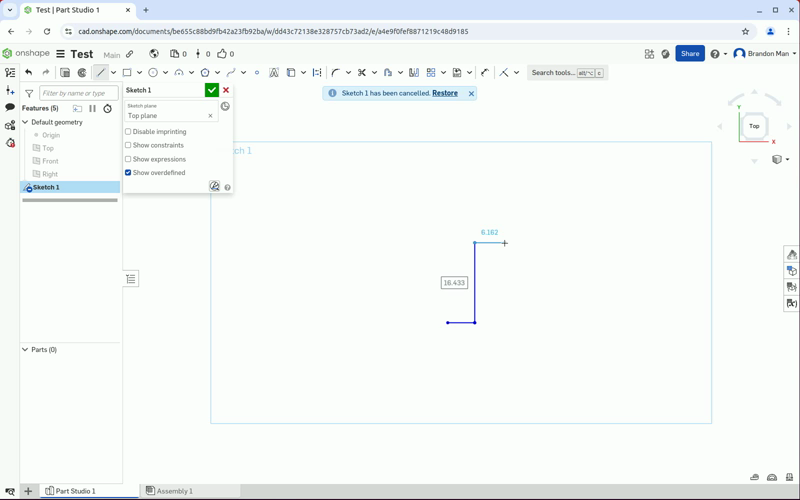
mouse_move(447, 242)
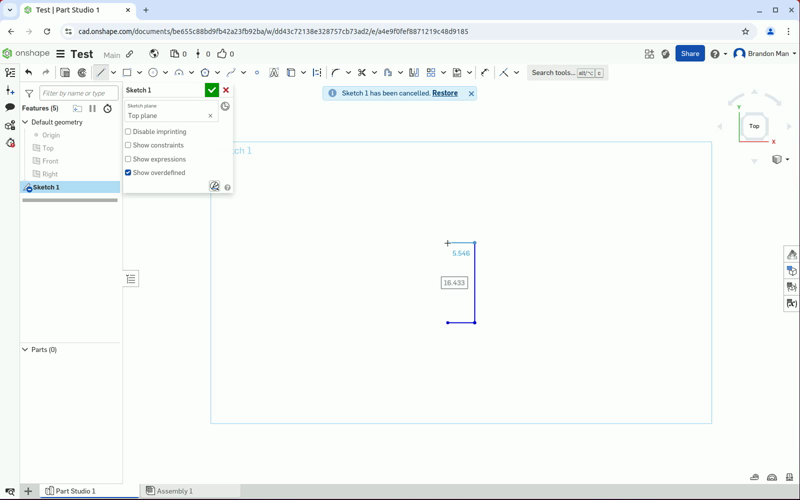
click(447, 242)
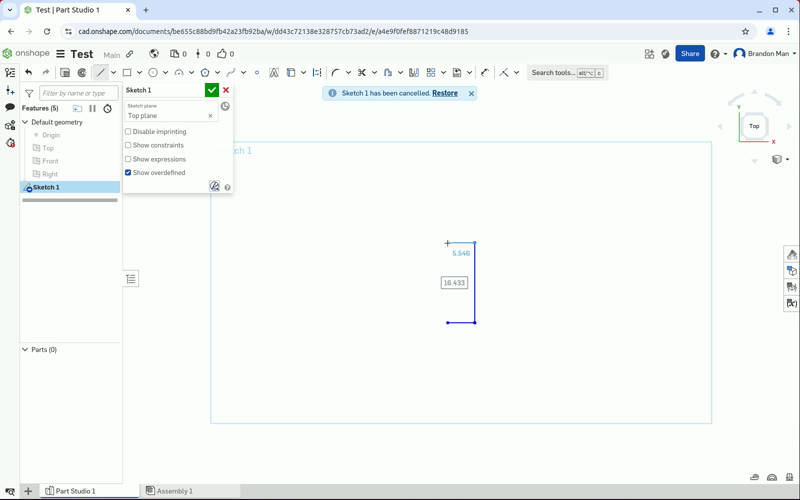
key_up(shift)
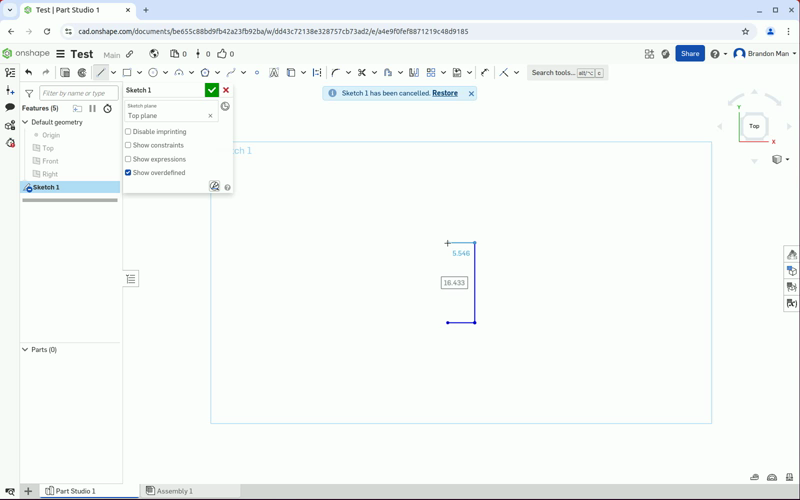
key_down(shift)
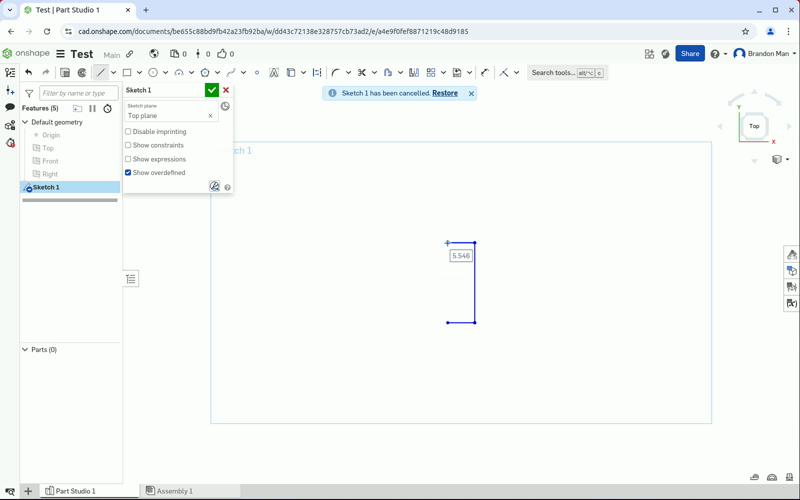
mouse_move(447, 322)
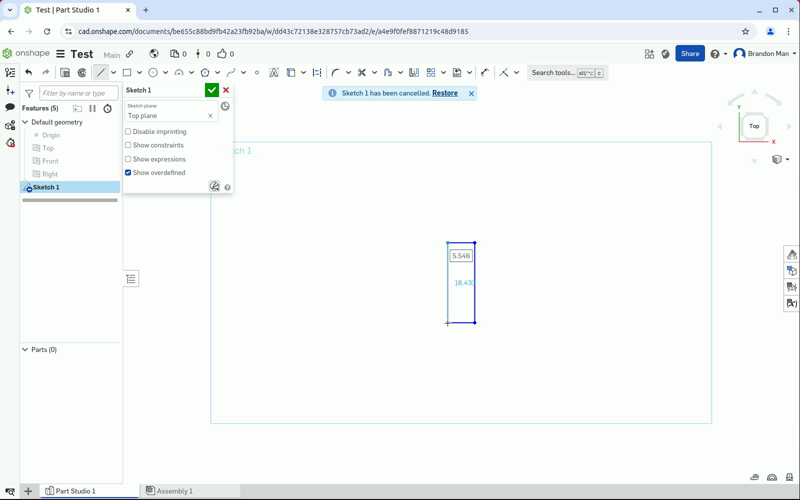
key_up(shift)
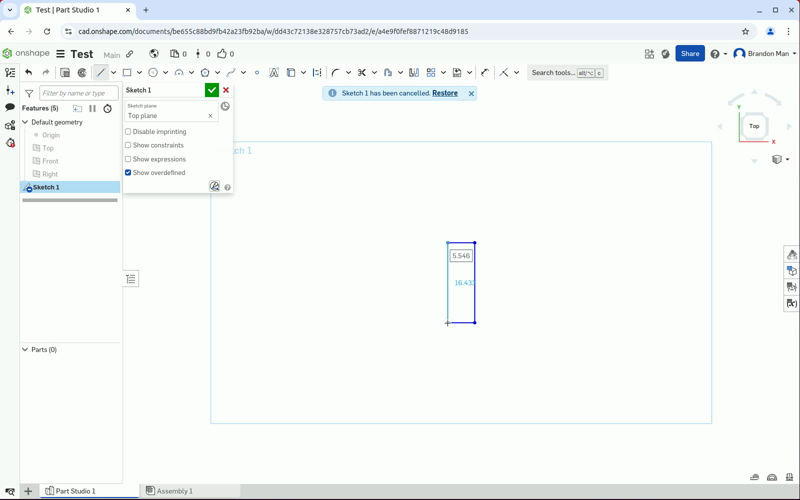
click(447, 322)
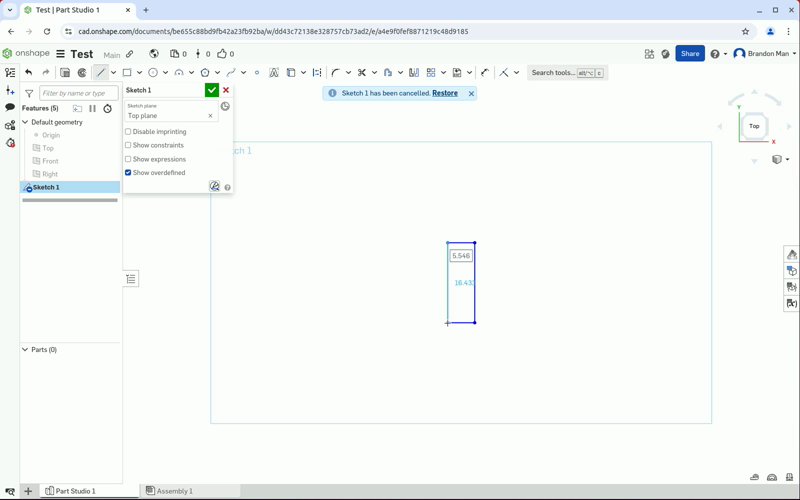
key(esc)
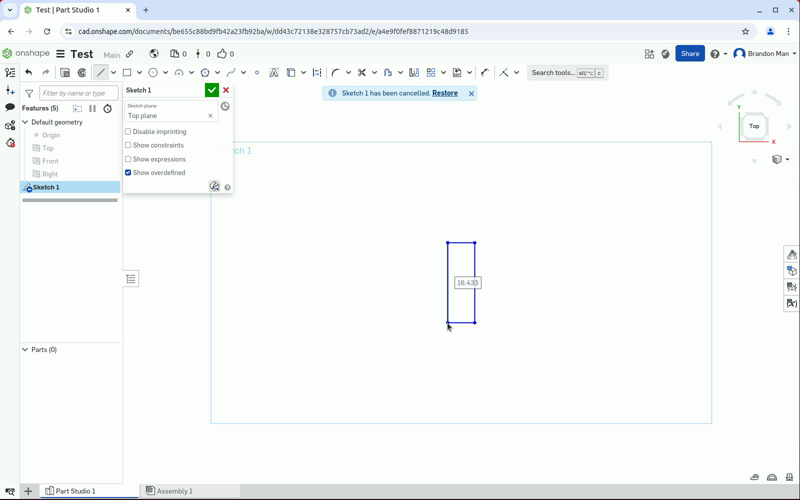
mouse_move(463, 275)
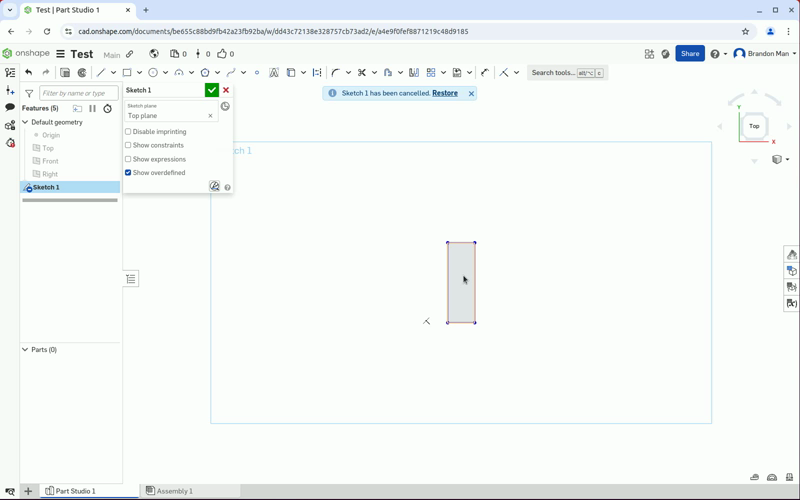
click(463, 275)
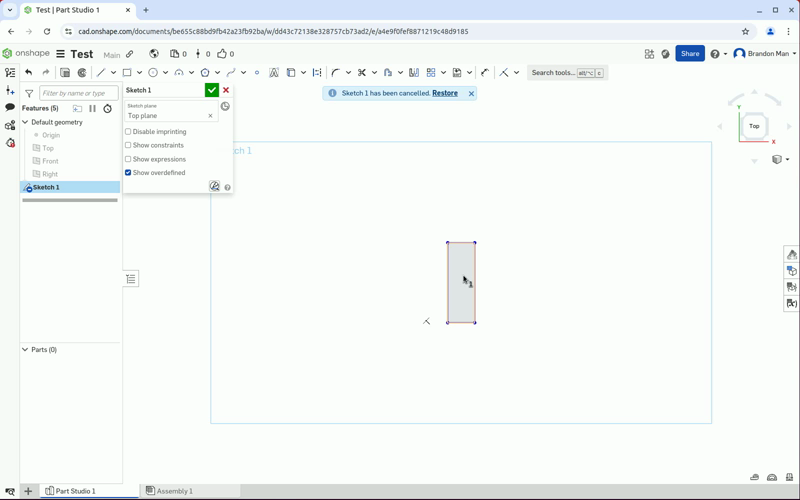
mouse_move(73, 352)
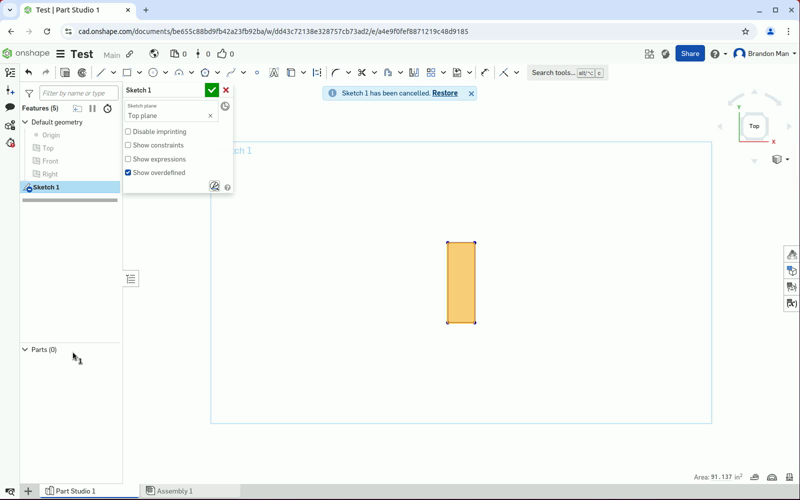
key(shift+y)
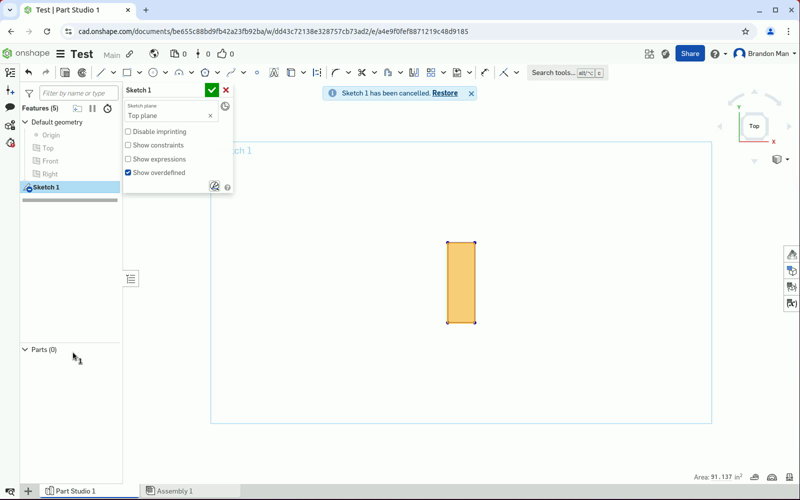
key(shift+e)
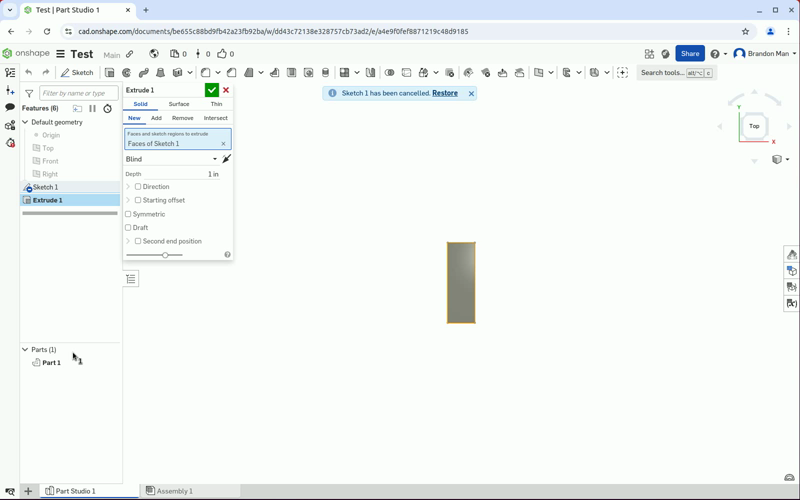
mouse_move(143, 106)
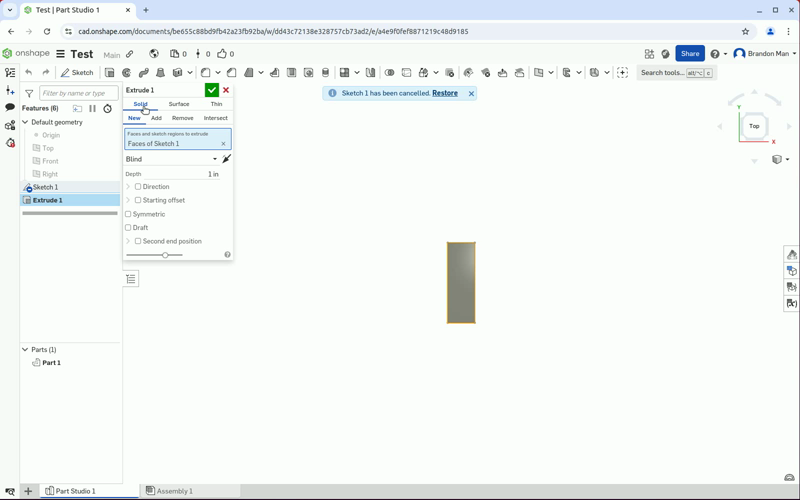
click(143, 106)
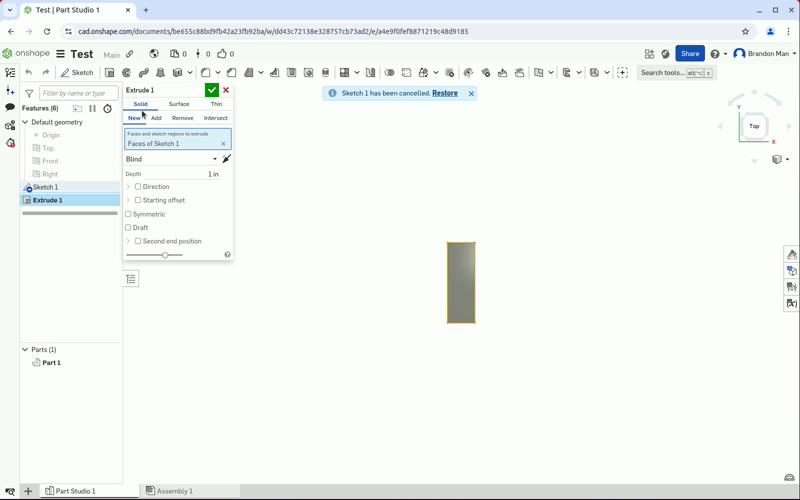
mouse_move(137, 120)
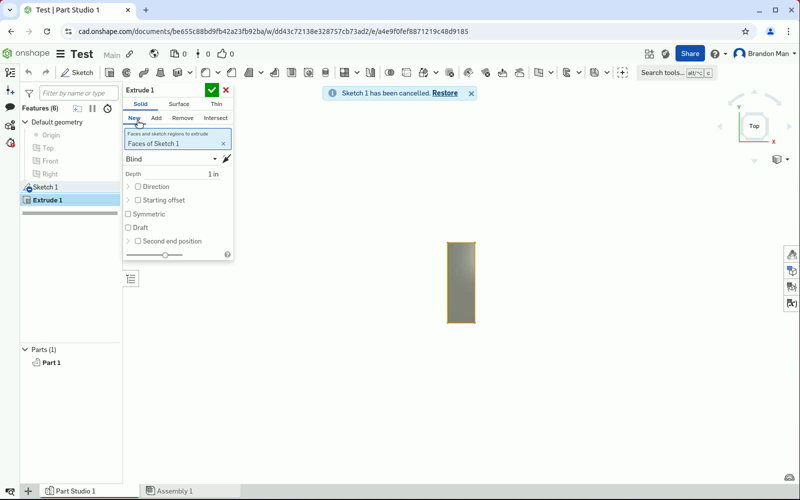
click(137, 120)
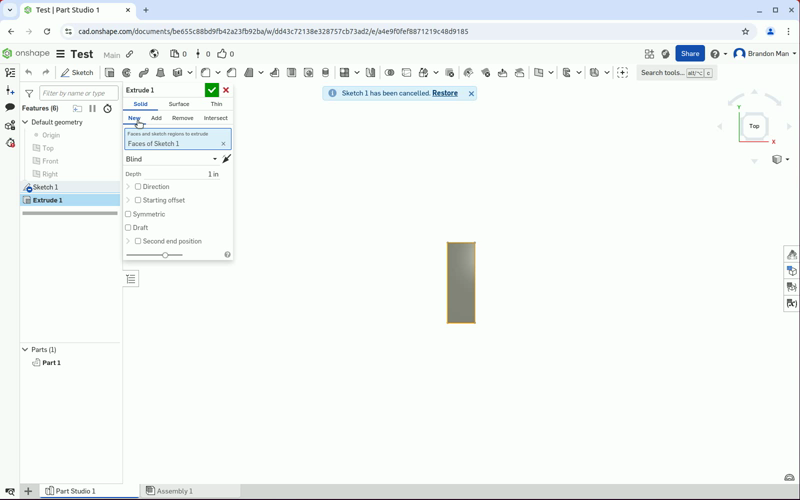
key(tab, 4)
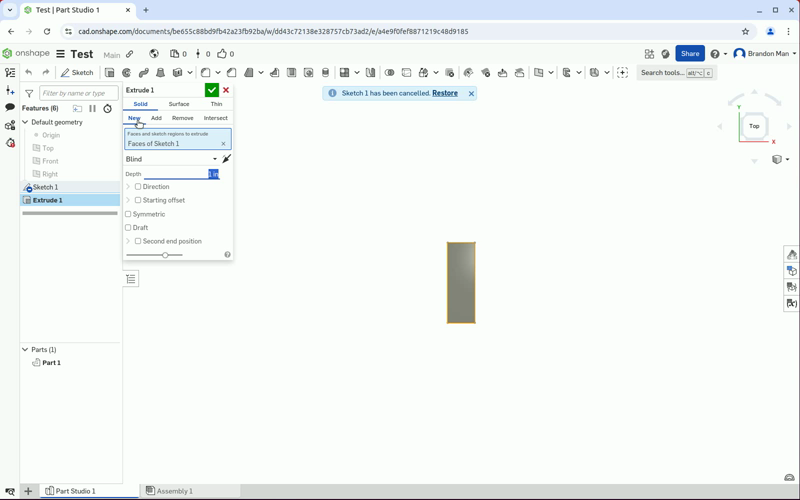
text(4.574)
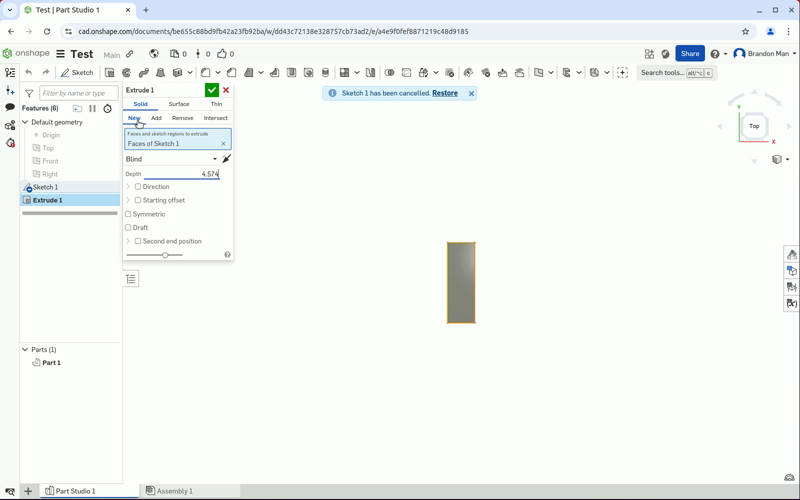
key(enter)
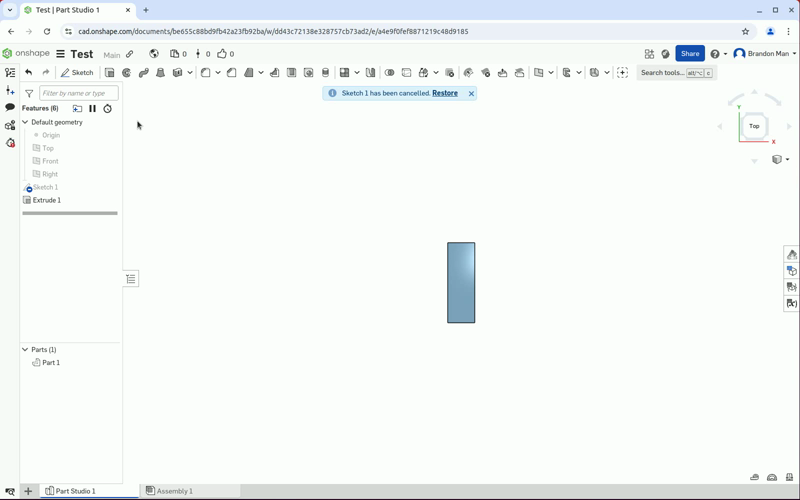
key(shift+h)
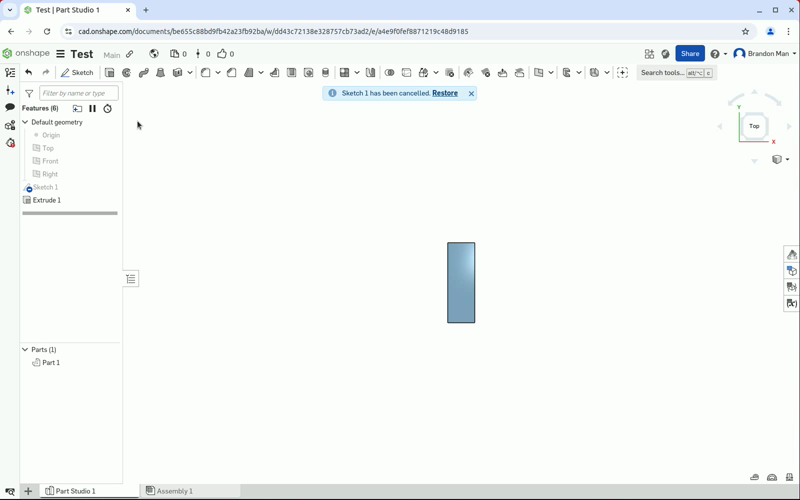
key(shift+h)
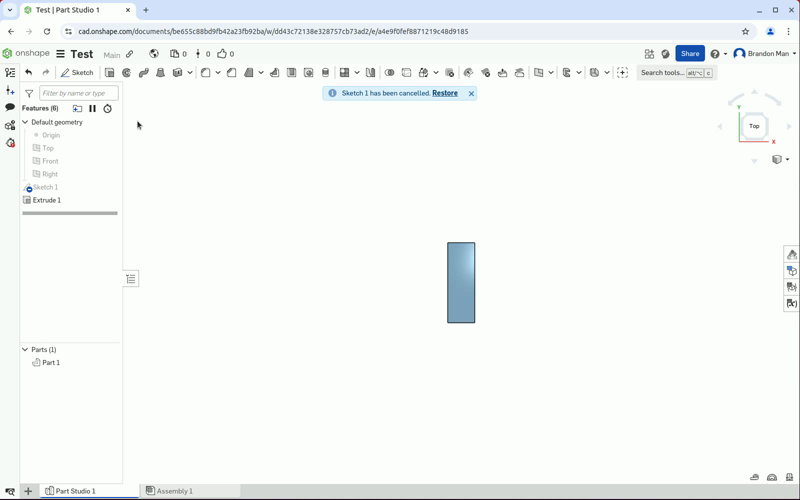
mouse_move(73, 189)
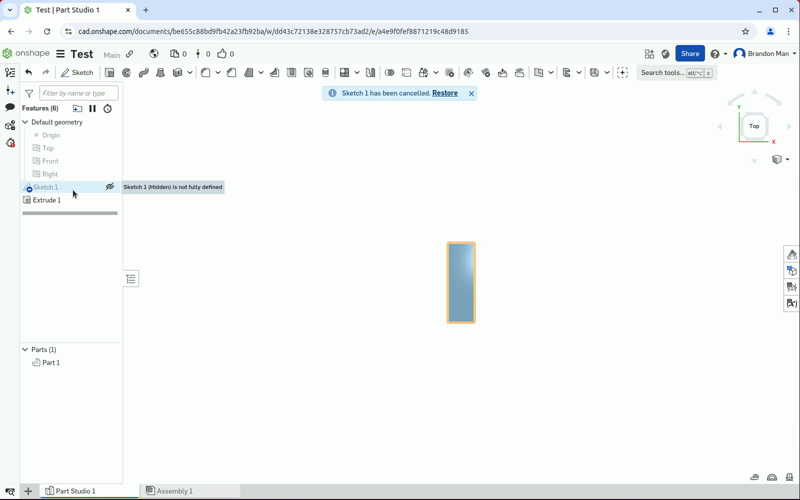
click(73, 189)
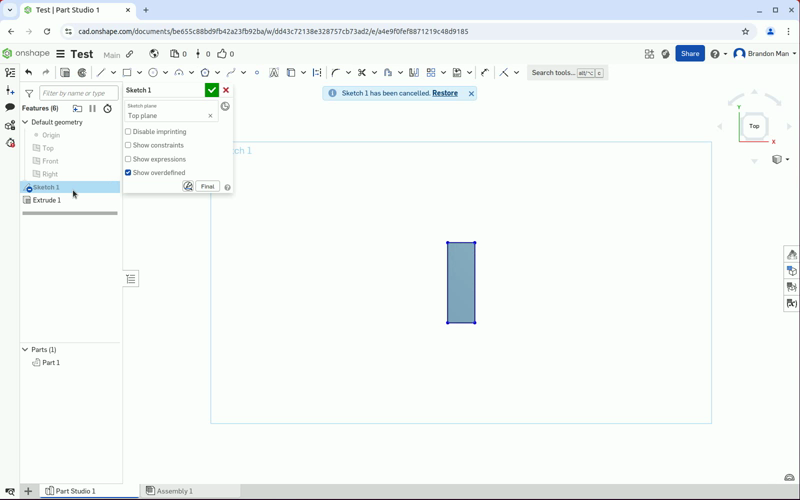
mouse_move(229, 92)
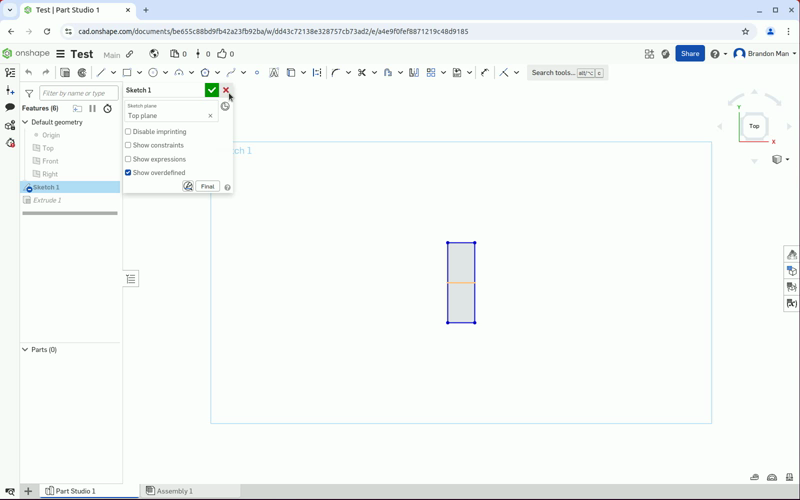
click(229, 92)
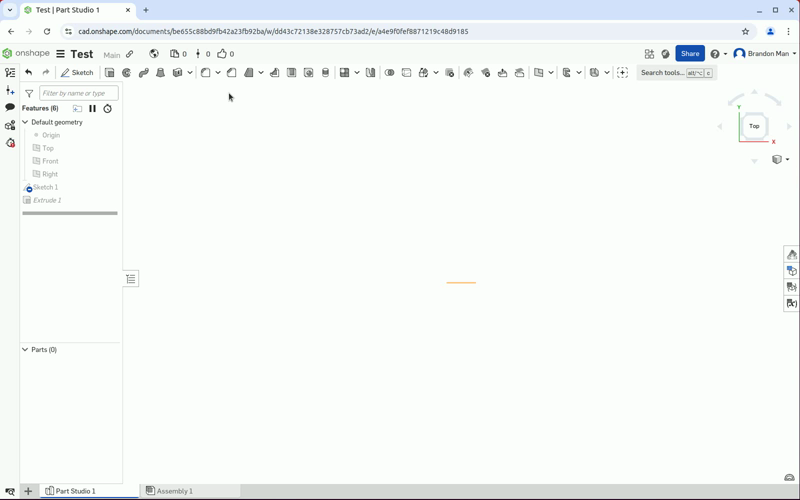
mouse_move(541, 75)
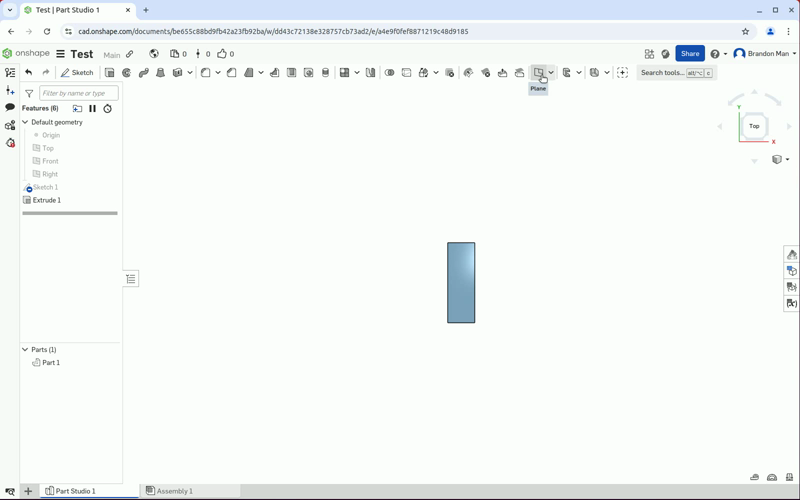
click(541, 75)
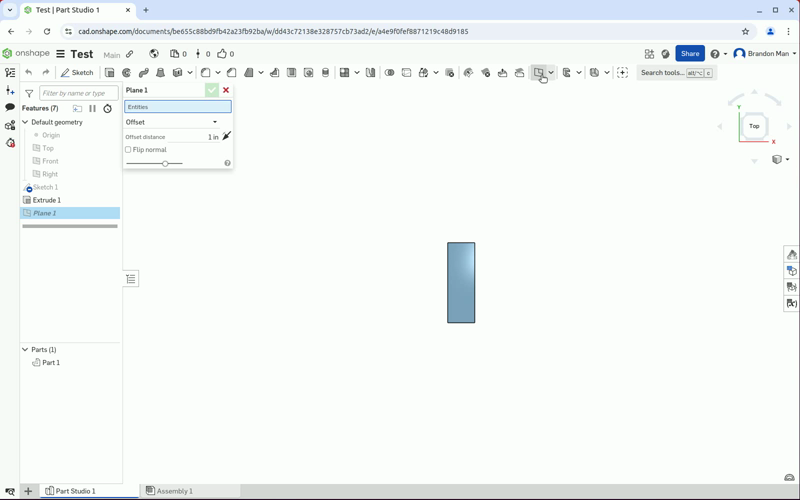
mouse_move(73, 150)
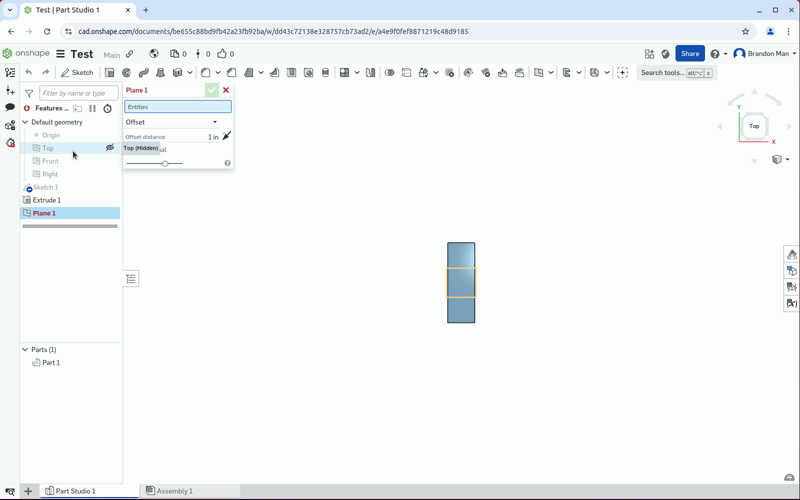
click(73, 150)
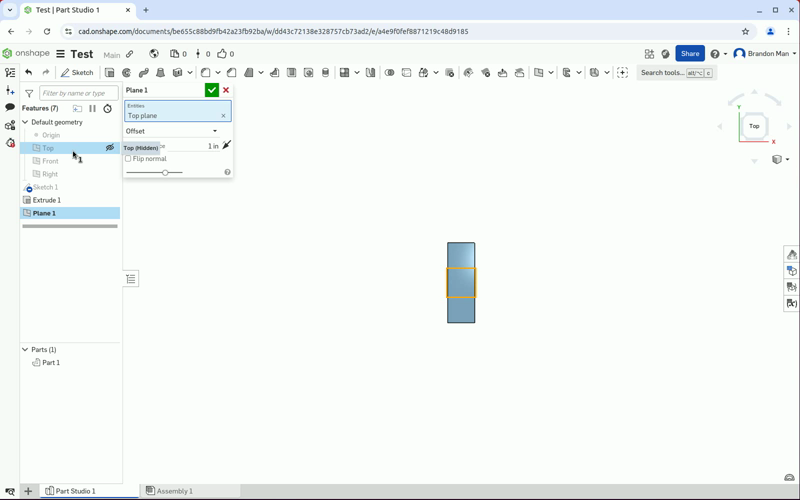
key(tab, 2)
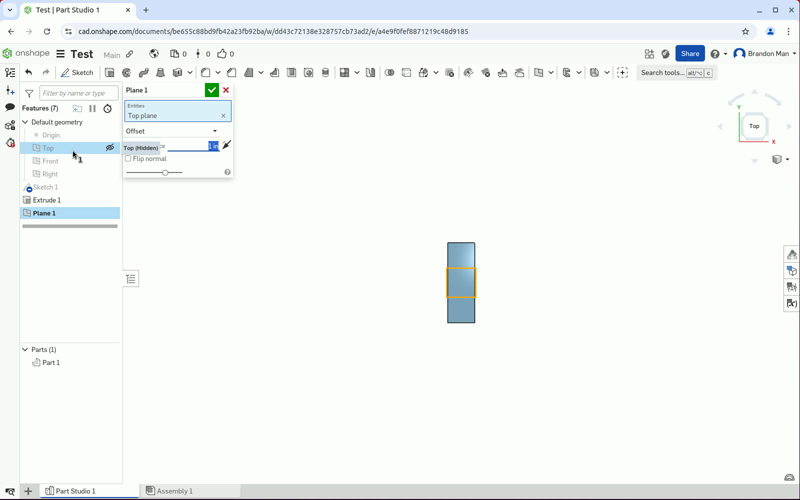
text(4.56)
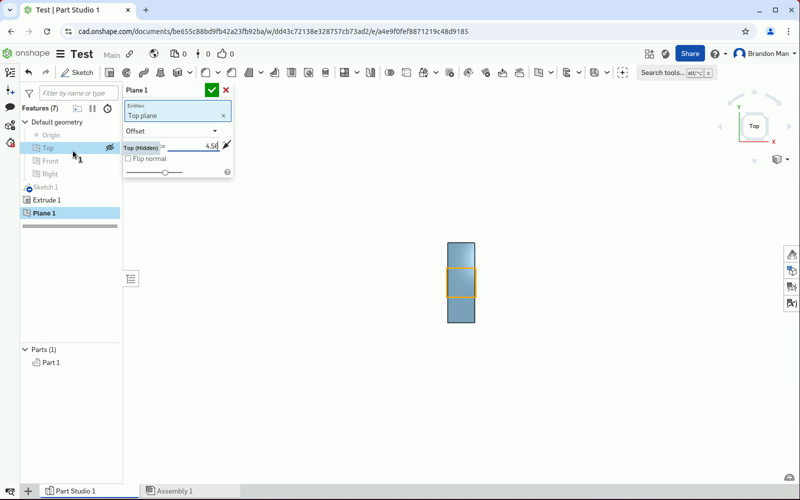
key(enter, 2)
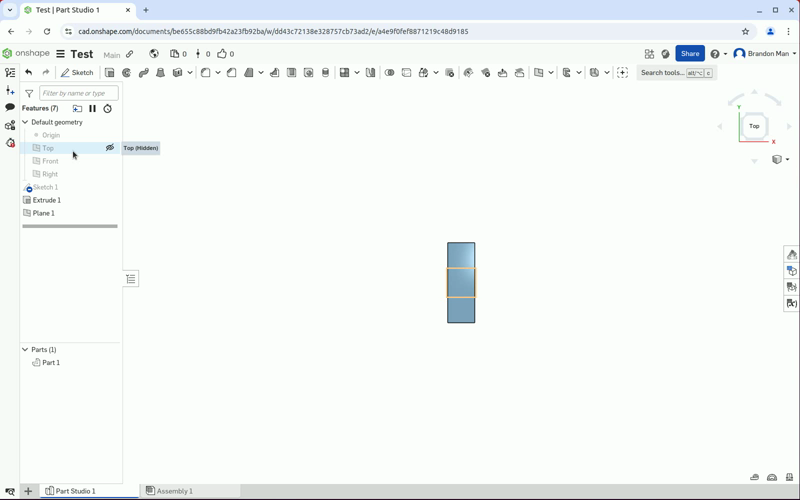
key(shift+s)
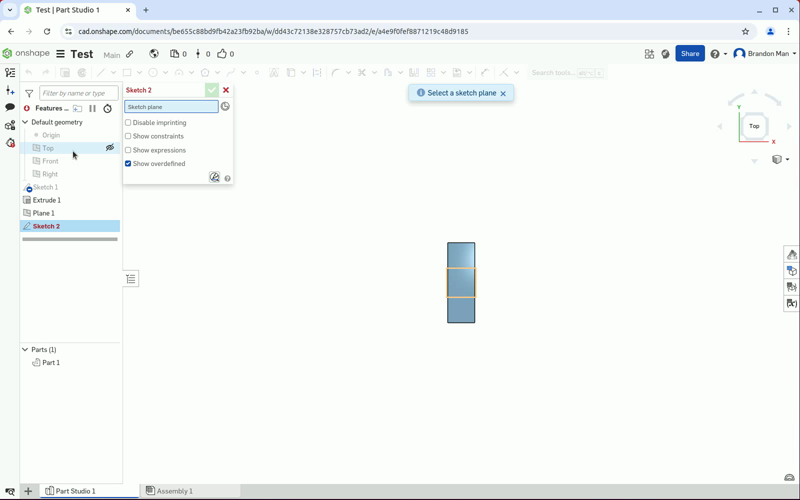
mouse_move(73, 215)
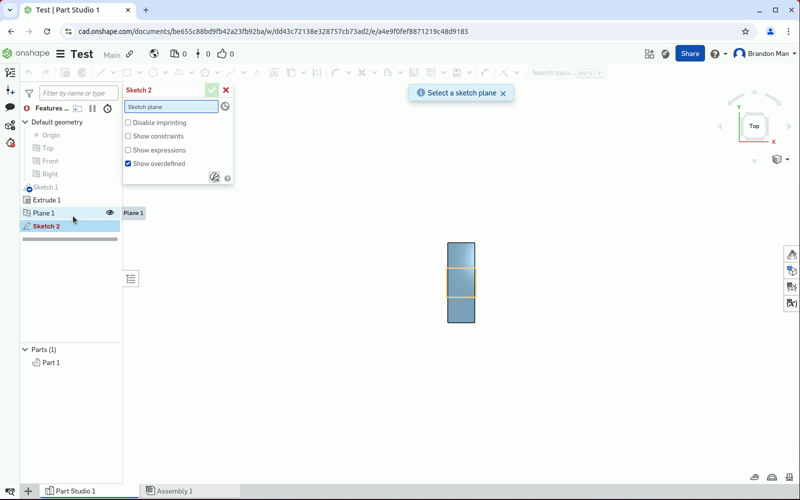
click(73, 215)
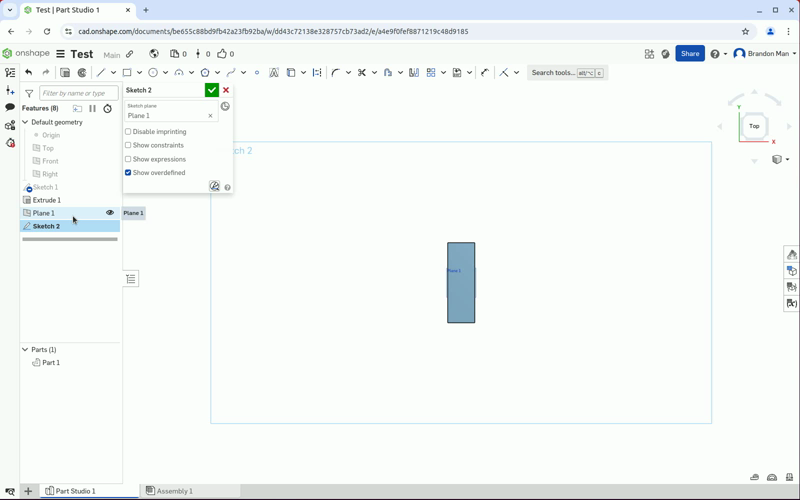
mouse_move(73, 352)
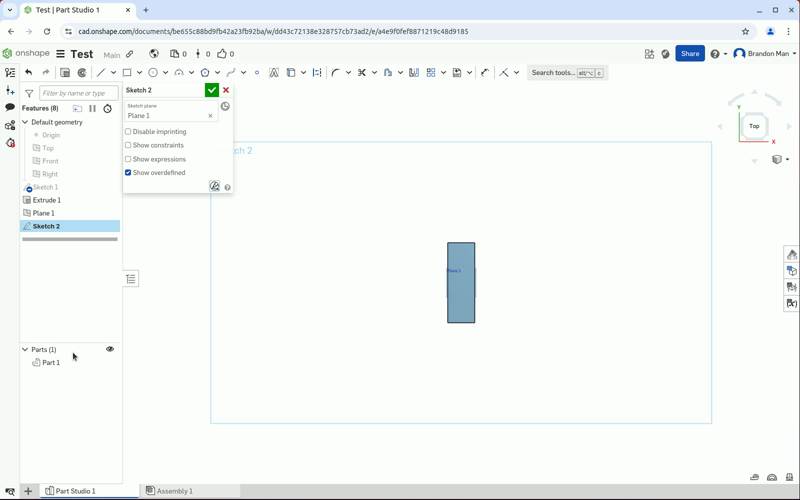
key(y)
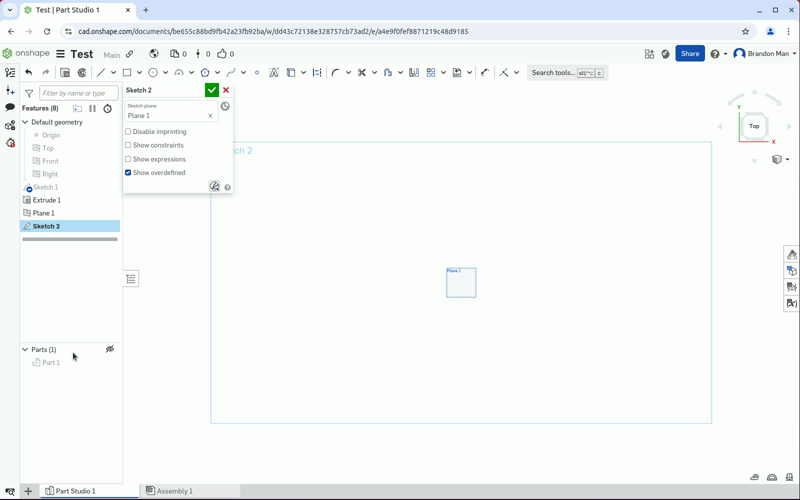
key(c)
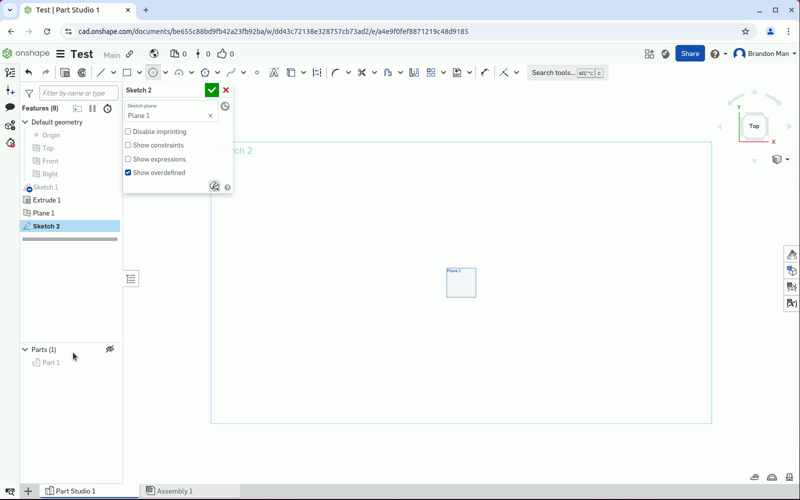
key_down(shift)
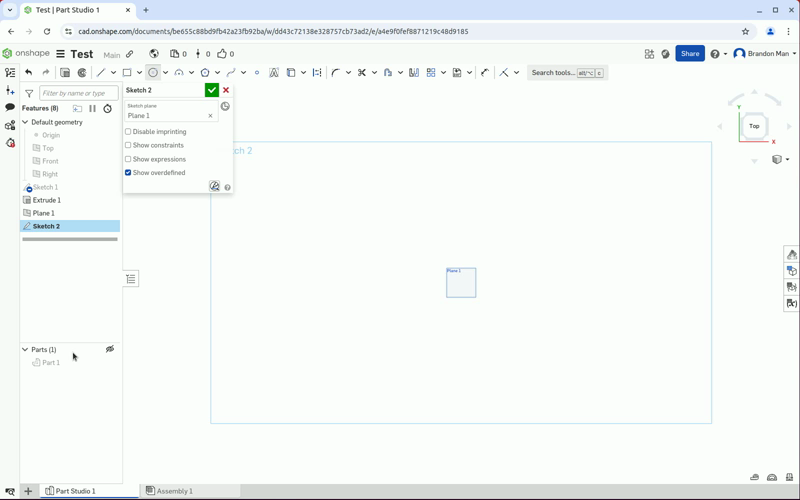
mouse_move(464, 287)
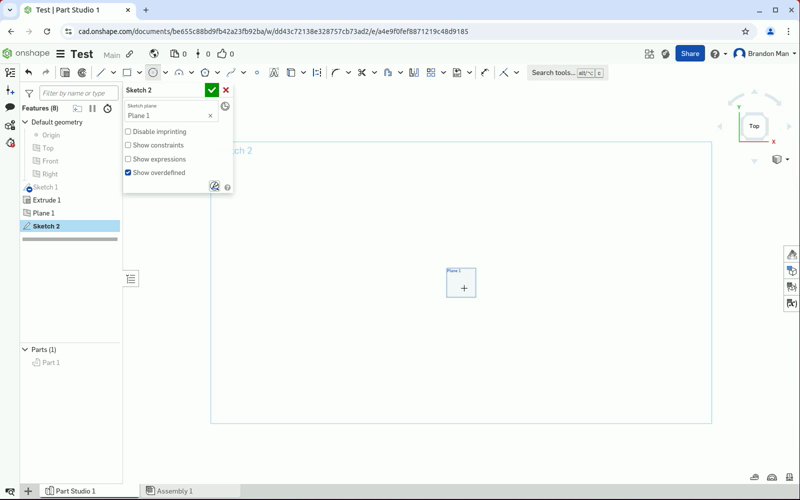
click(464, 287)
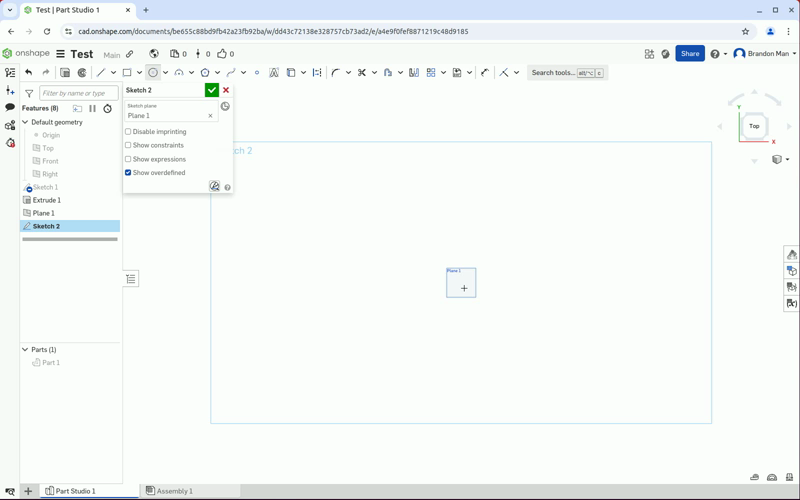
key_up(shift)
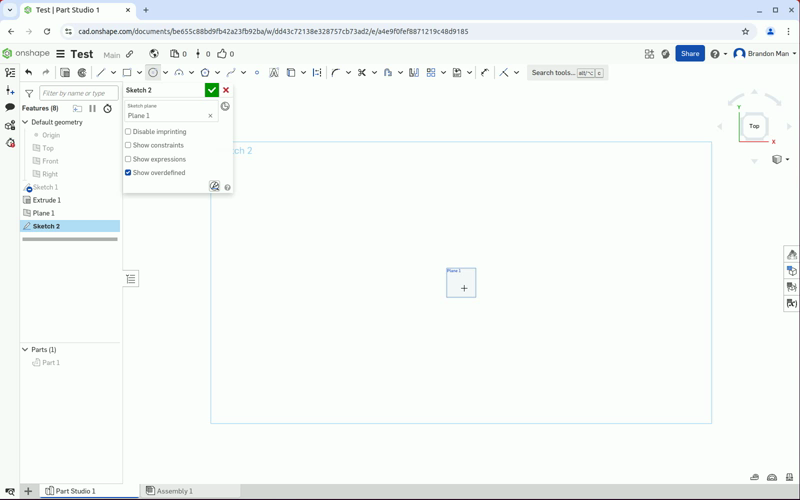
mouse_move(470, 287)
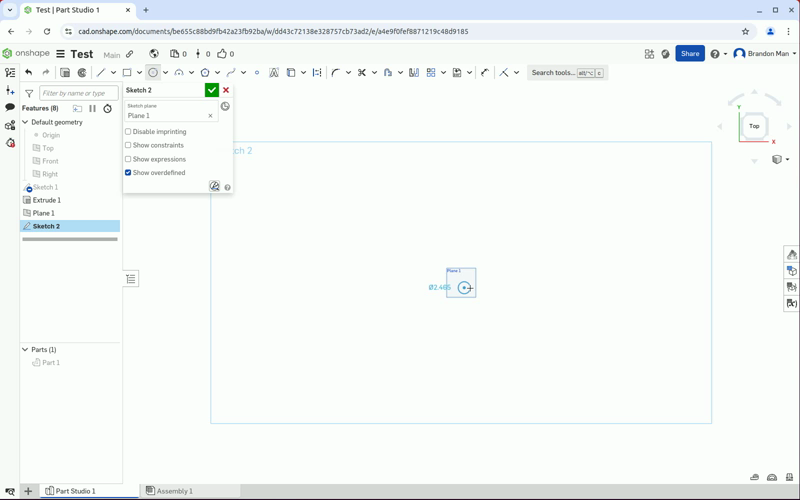
click(470, 287)
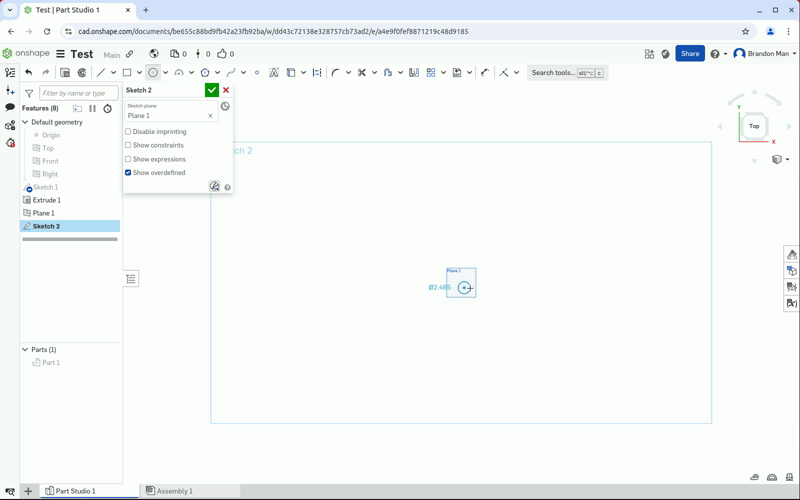
key(esc)
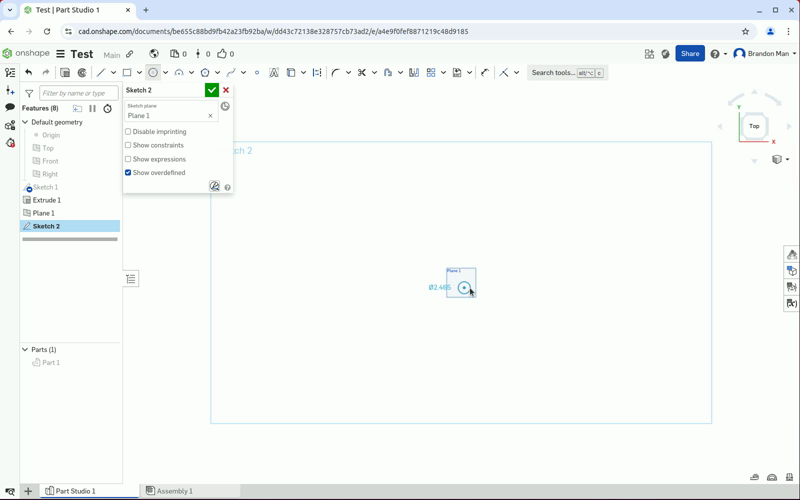
mouse_move(465, 284)
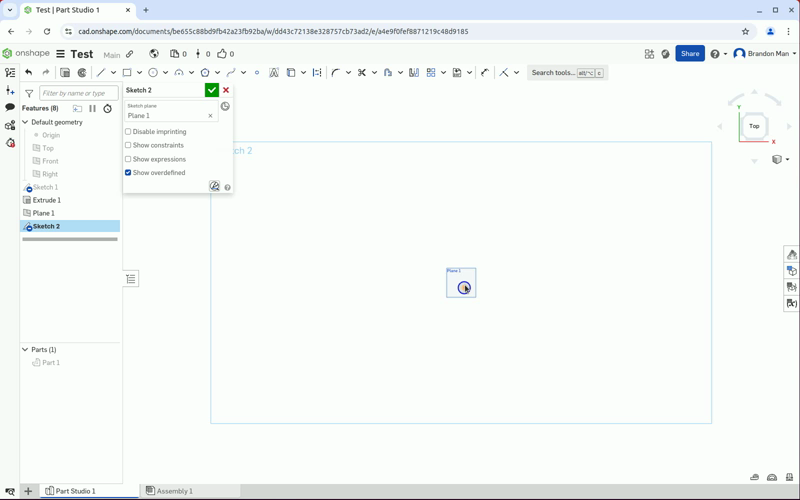
scroll(6)
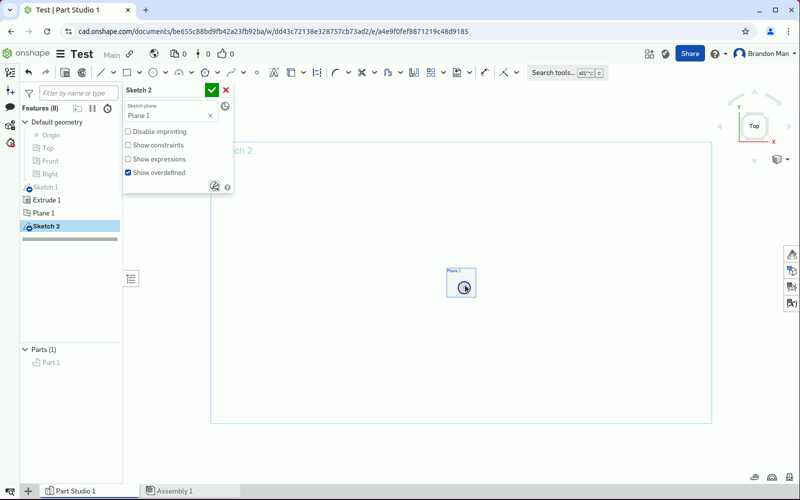
scroll(6)
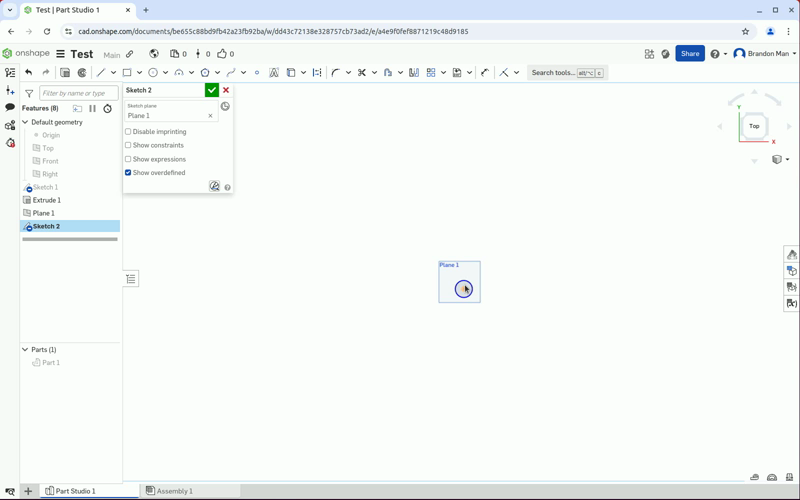
scroll(6)
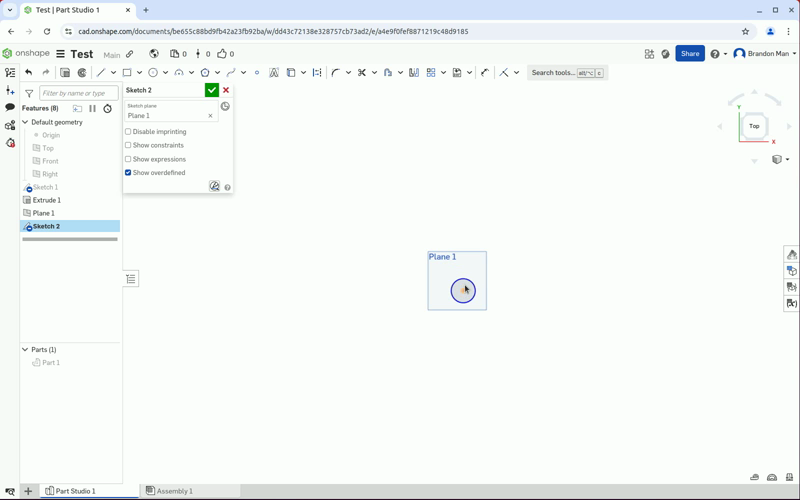
scroll(6)
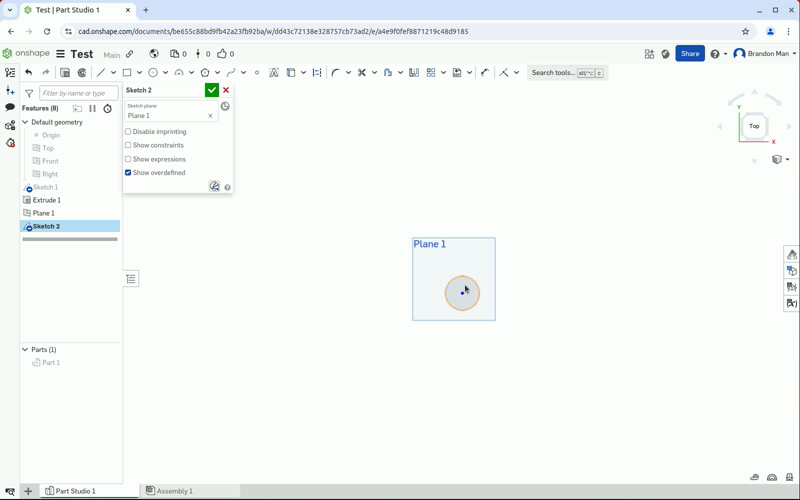
scroll(6)
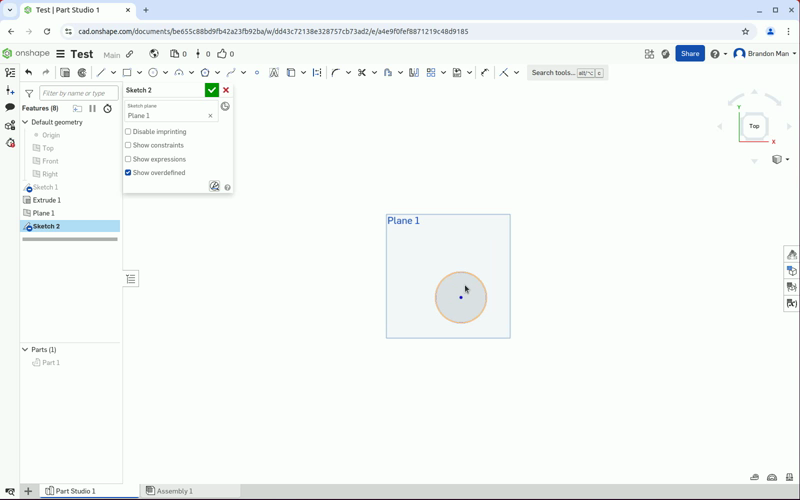
scroll(6)
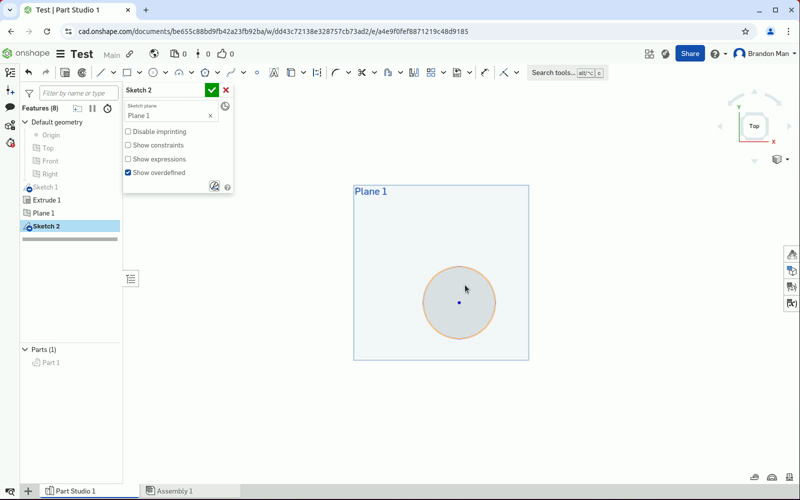
scroll(6)
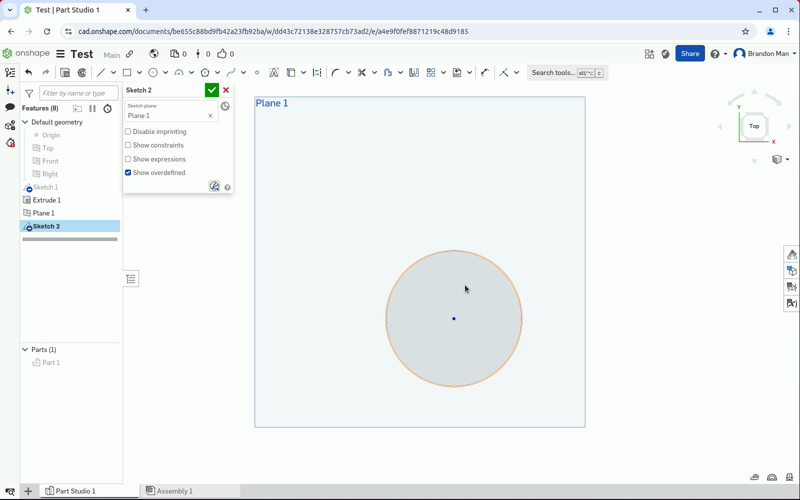
click(465, 284)
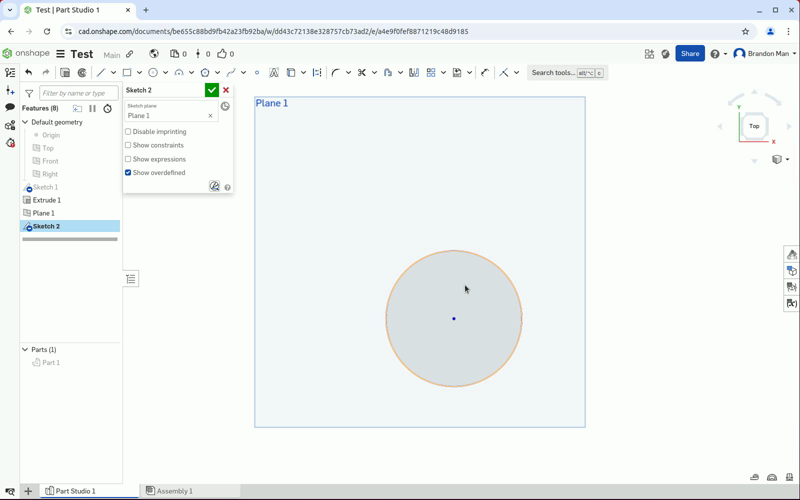
scroll(-6)
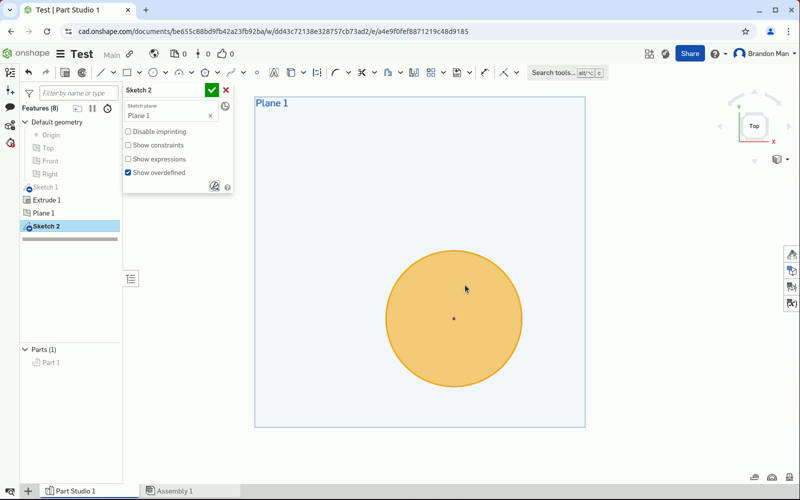
scroll(-6)
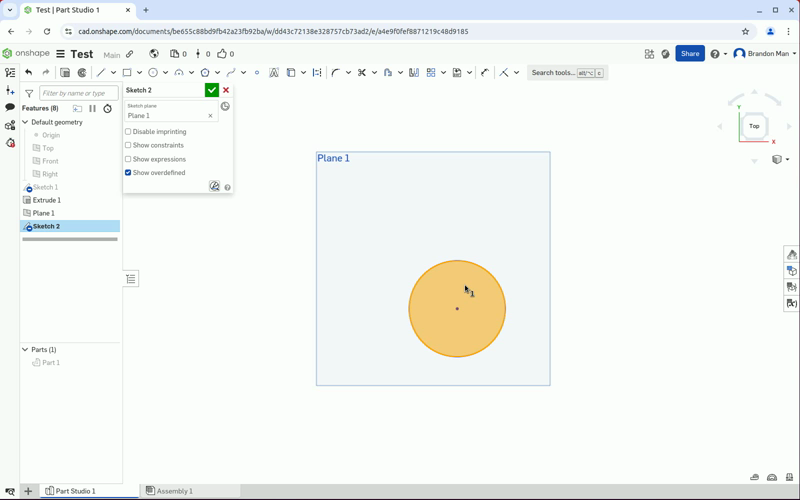
scroll(-6)
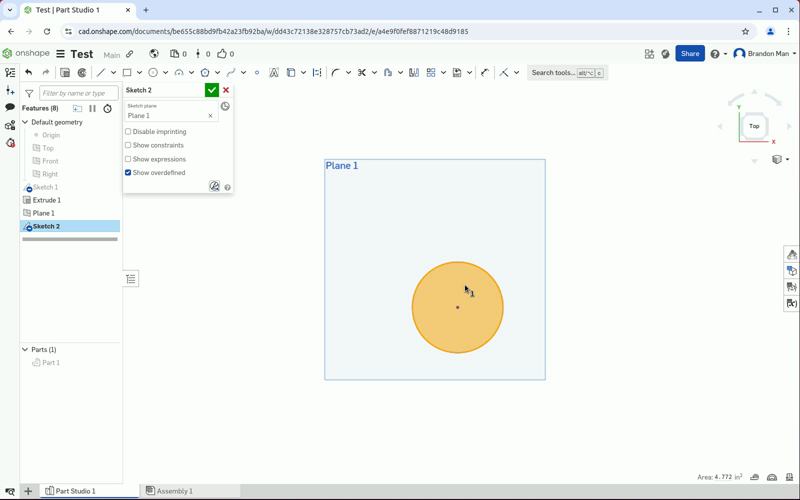
scroll(-6)
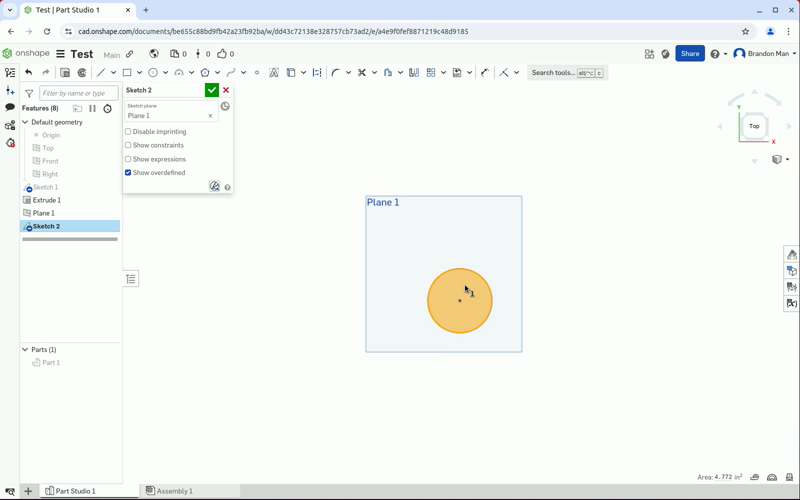
scroll(-6)
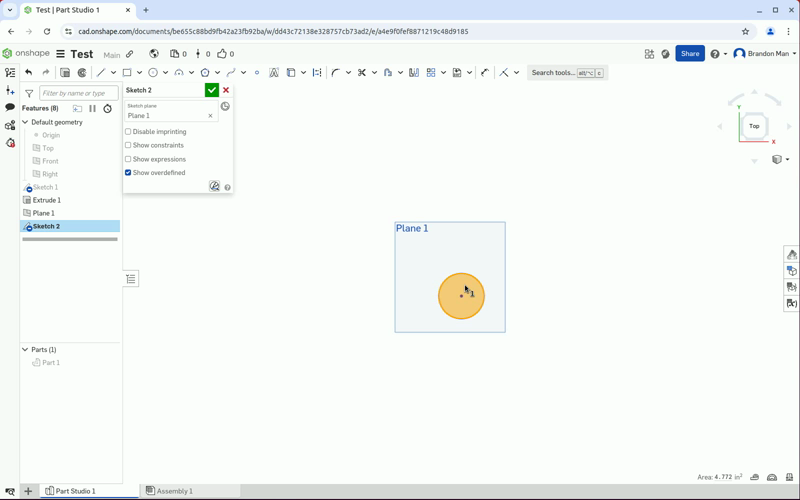
scroll(-6)
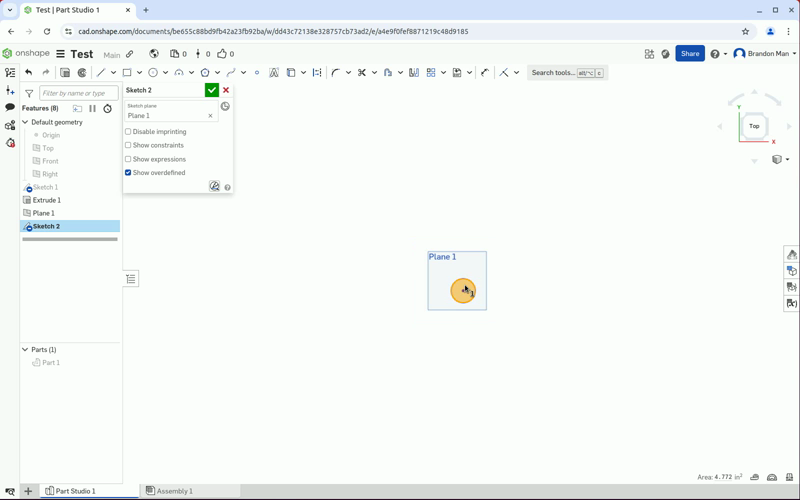
scroll(-6)
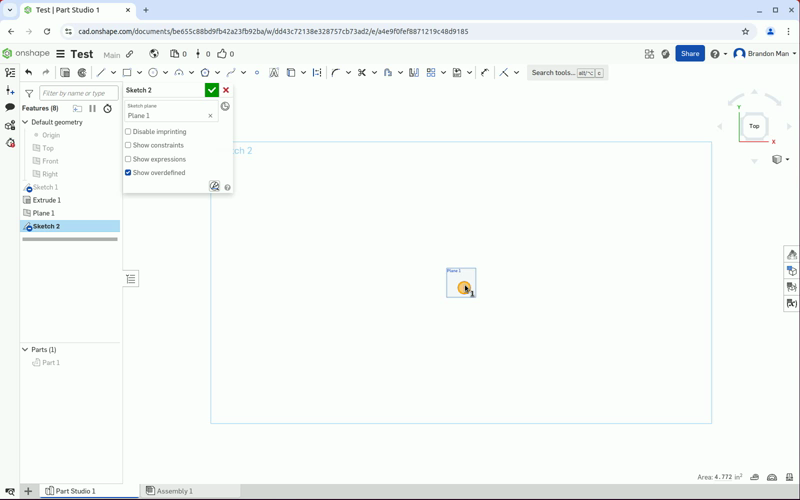
mouse_move(73, 352)
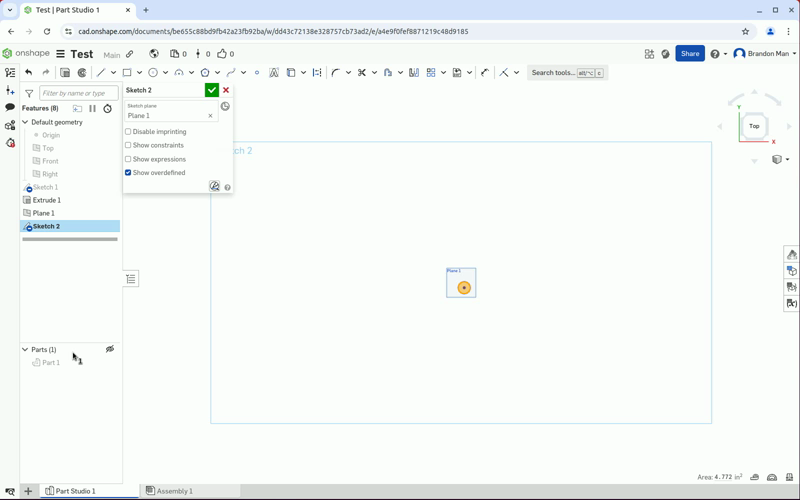
key(shift+y)
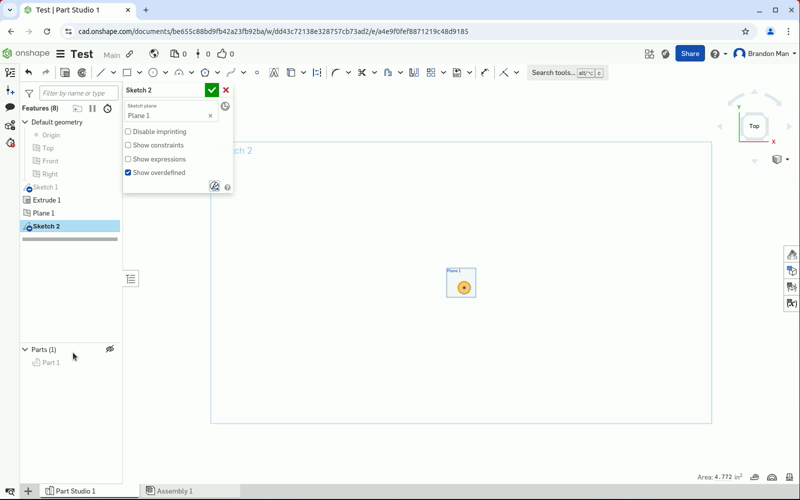
key(shift+e)
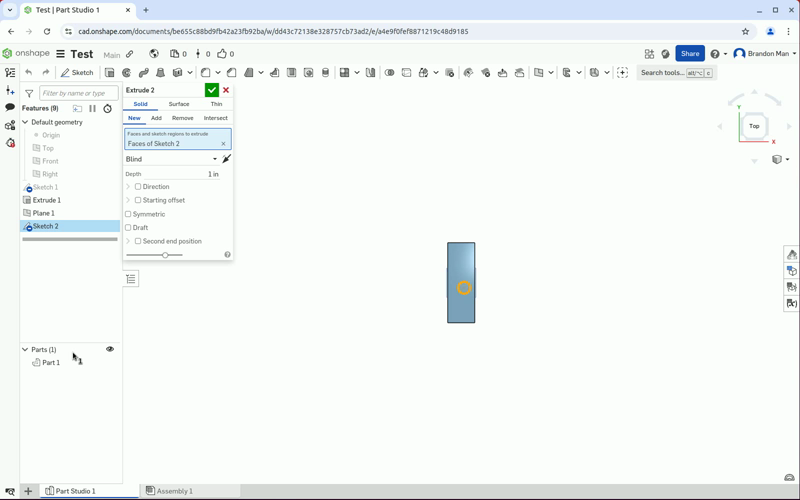
mouse_move(143, 106)
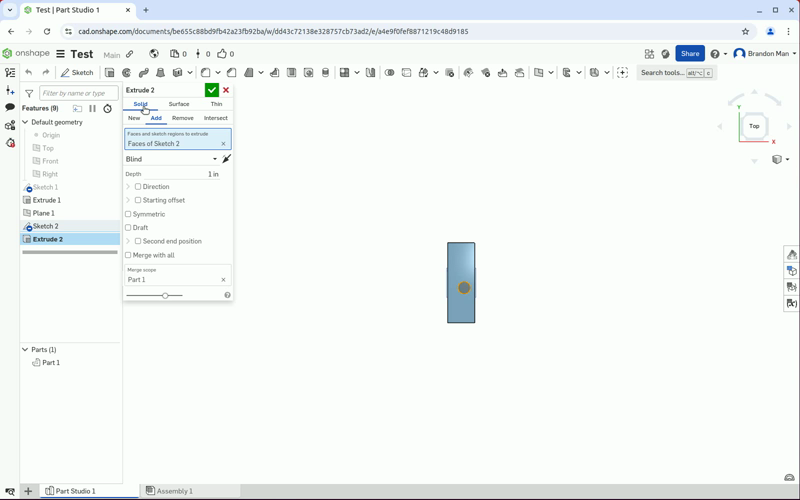
click(143, 106)
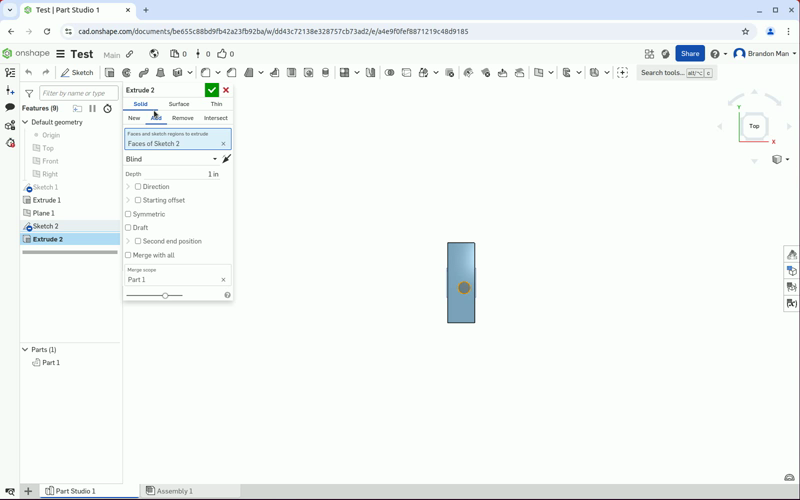
mouse_move(186, 120)
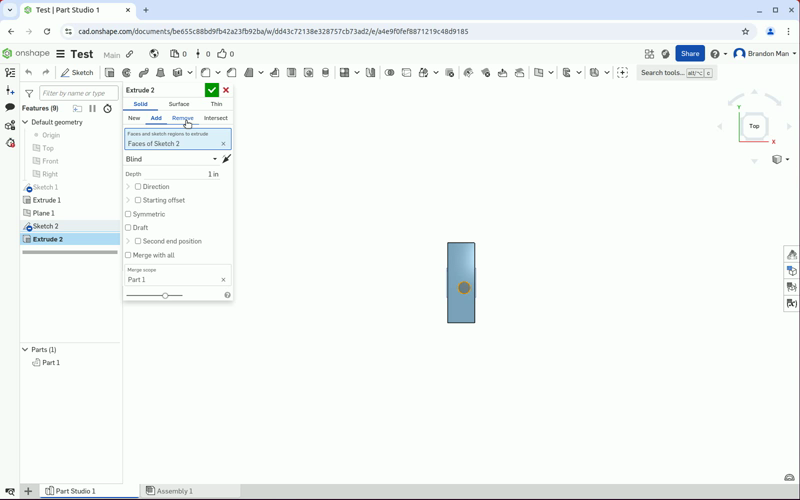
click(186, 120)
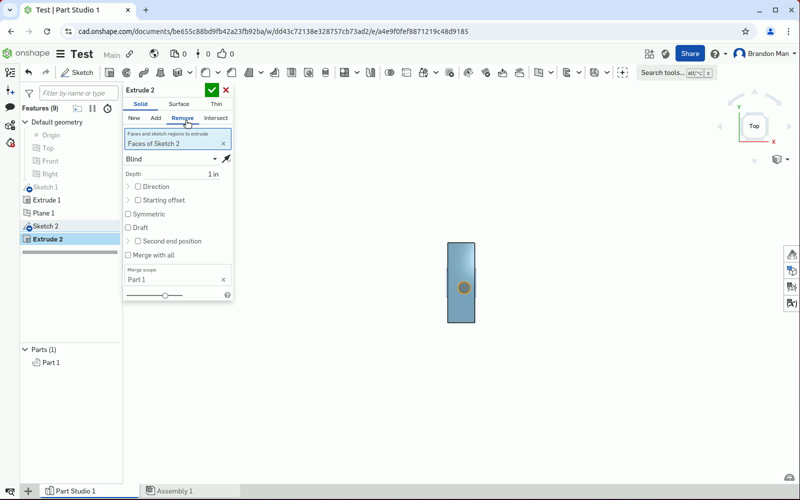
key(tab, 4)
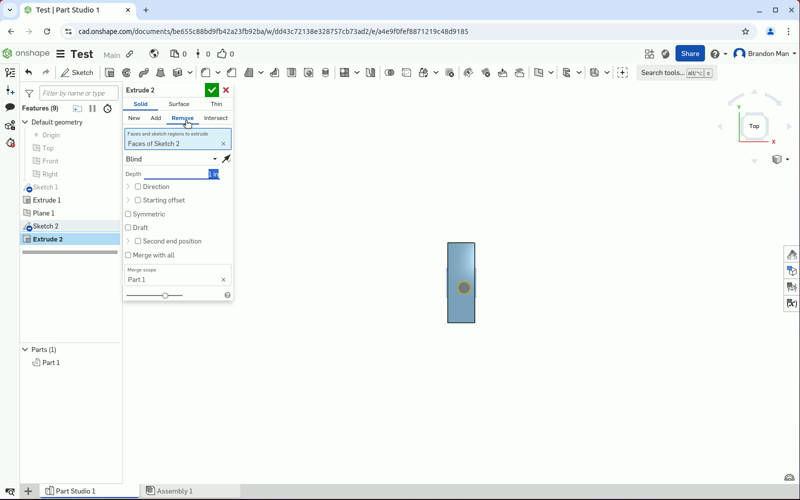
text(8.666)
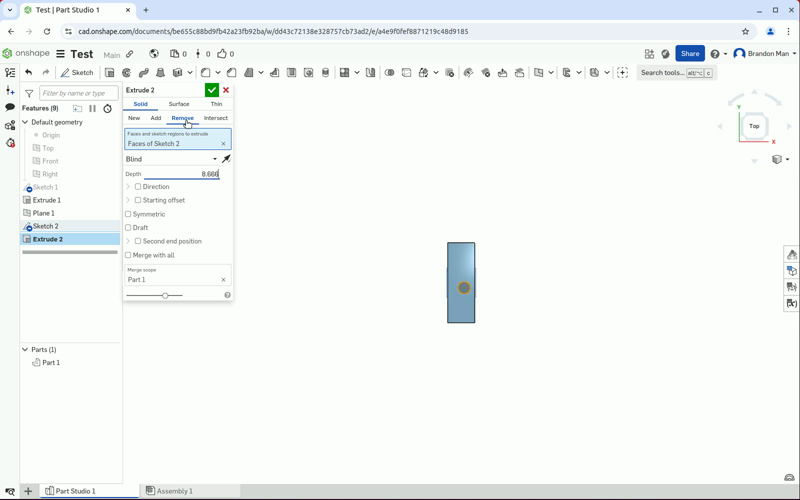
key(tab, 6)
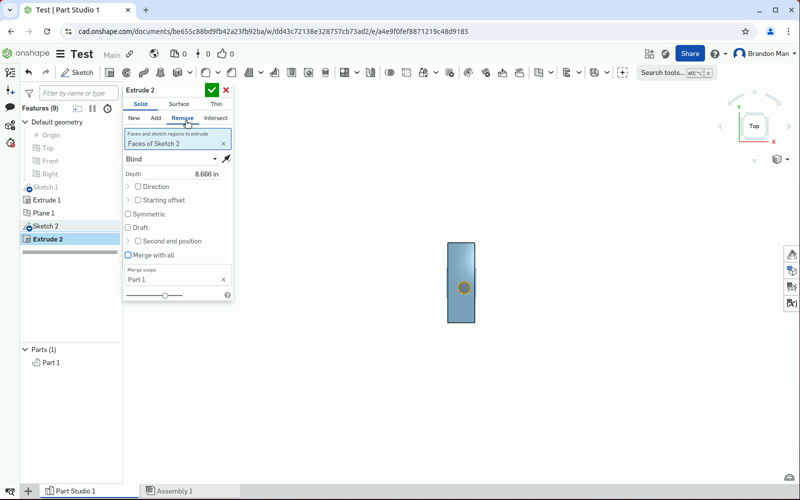
key(space)
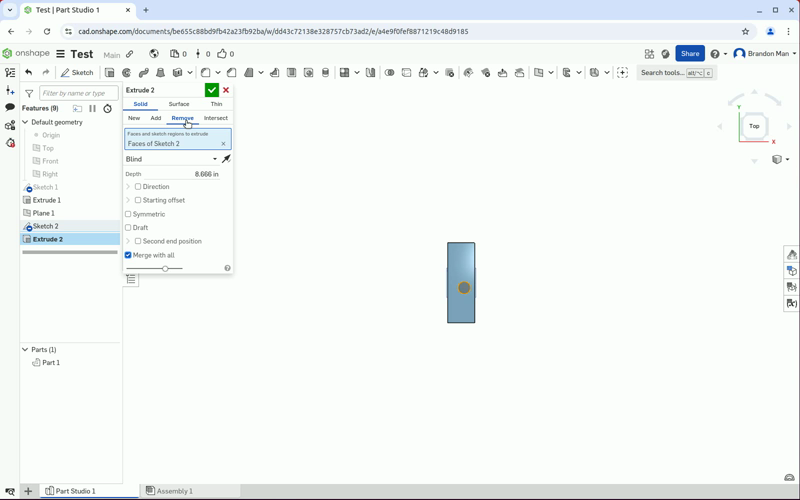
key(enter)
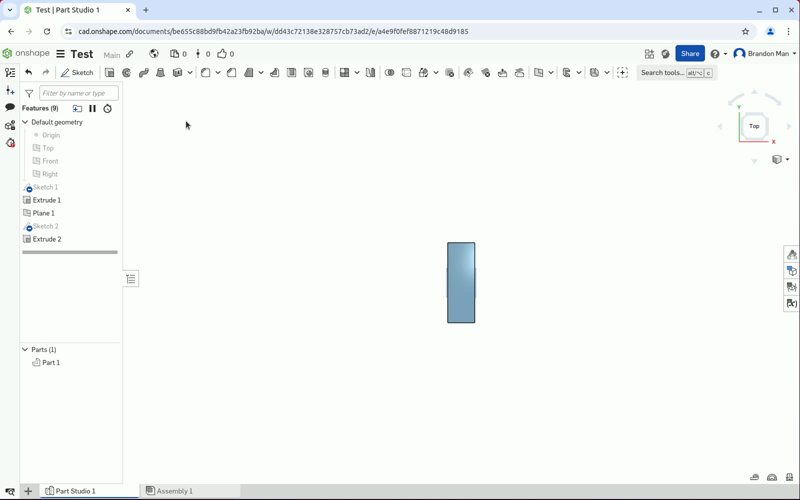
key(shift+h)
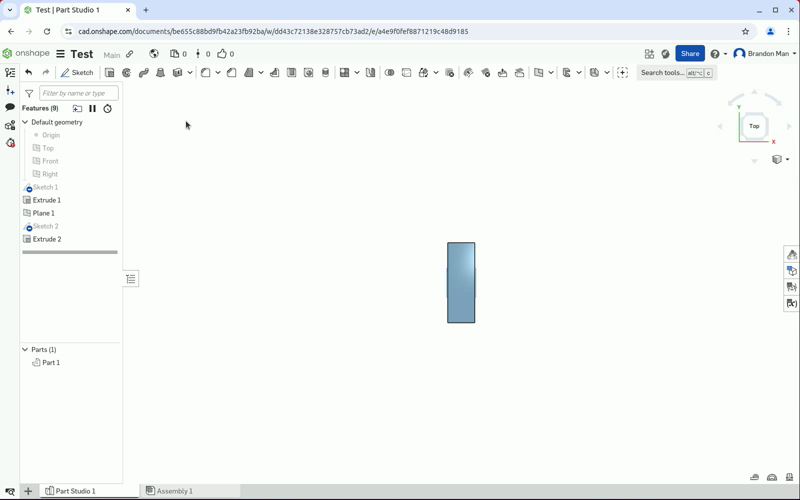
key(shift+h)
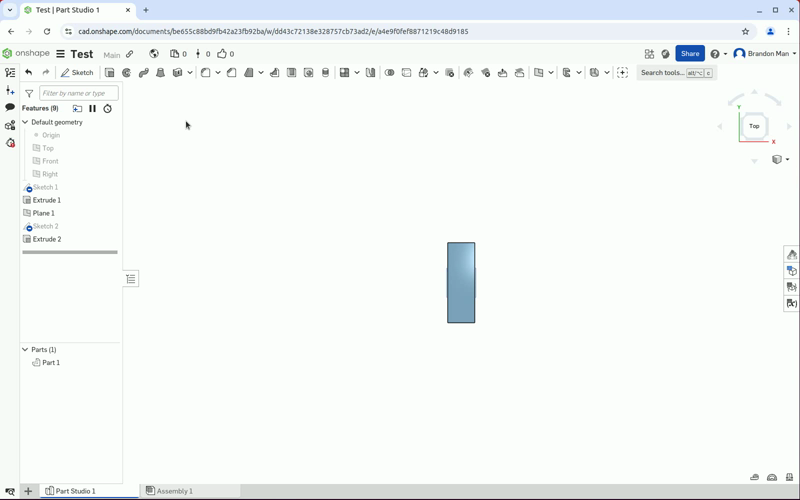
mouse_move(73, 189)
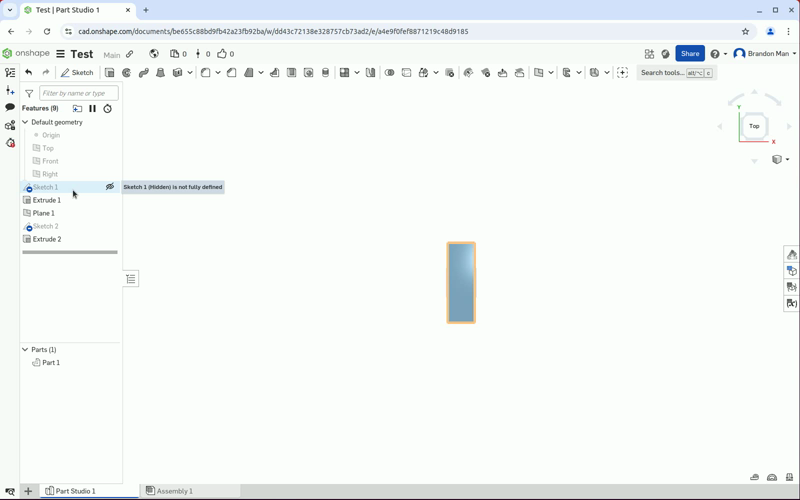
click(73, 189)
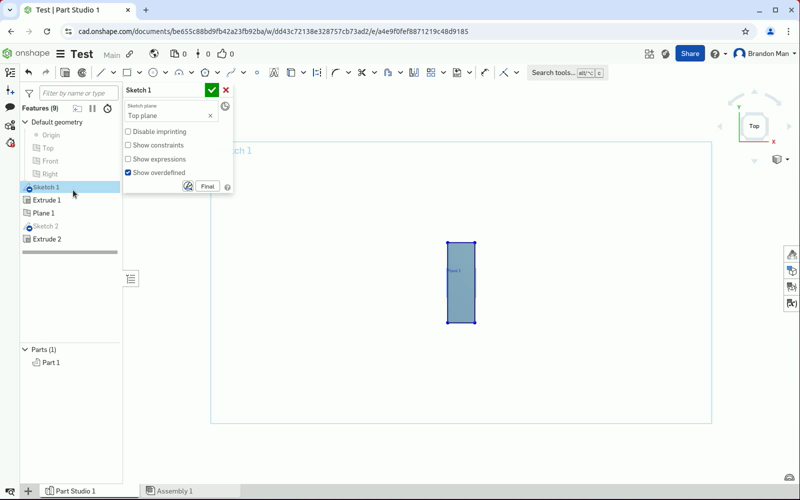
mouse_move(229, 92)
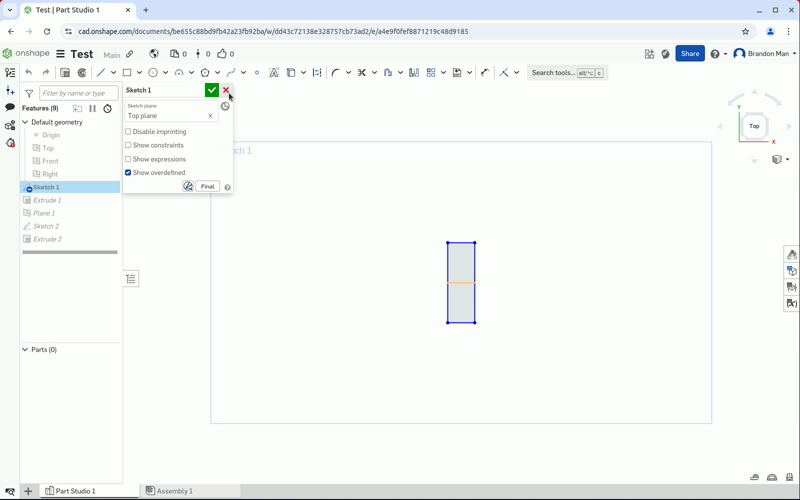
click(229, 92)
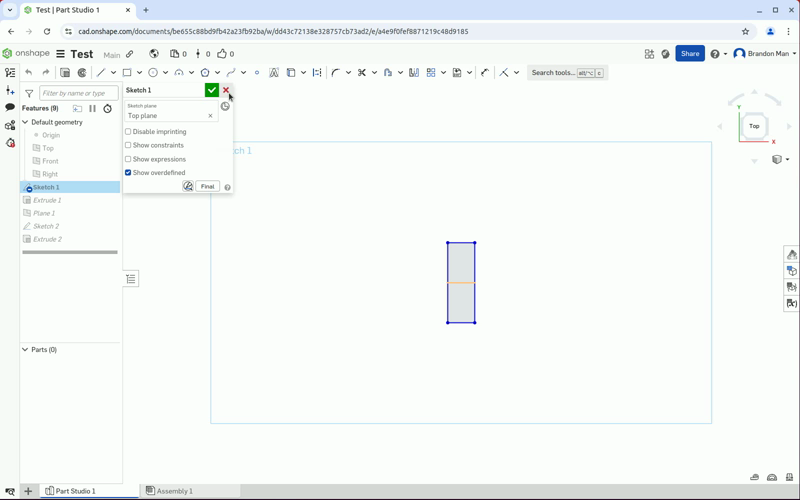
key(shift+s)
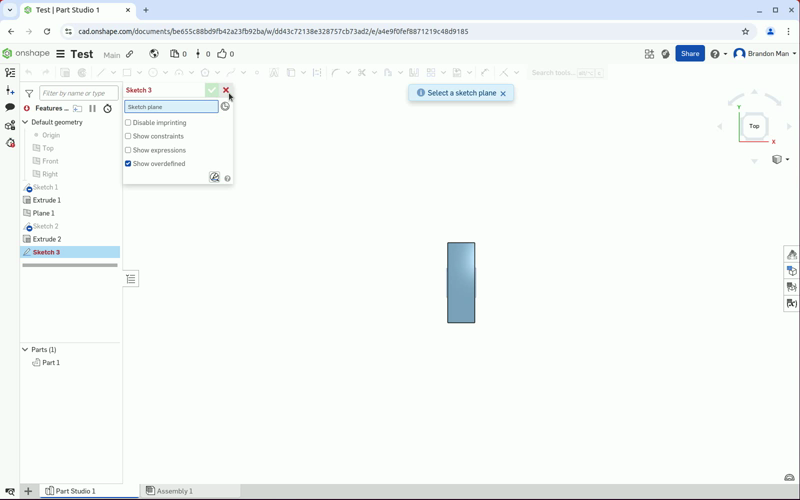
mouse_move(73, 215)
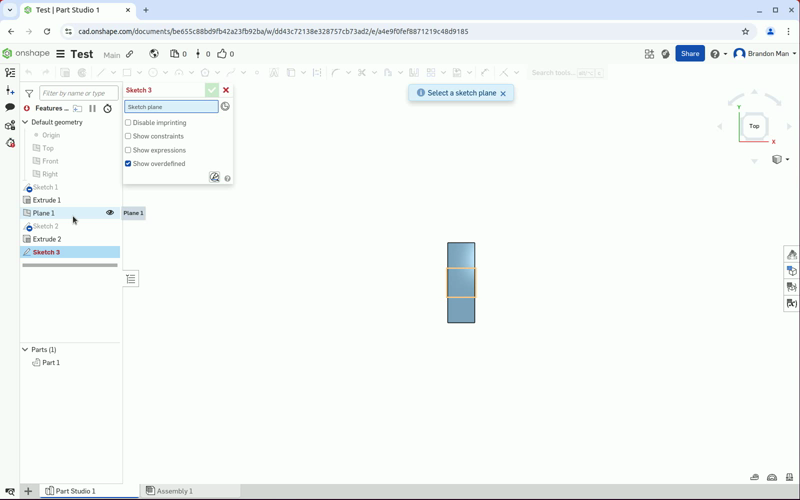
click(73, 215)
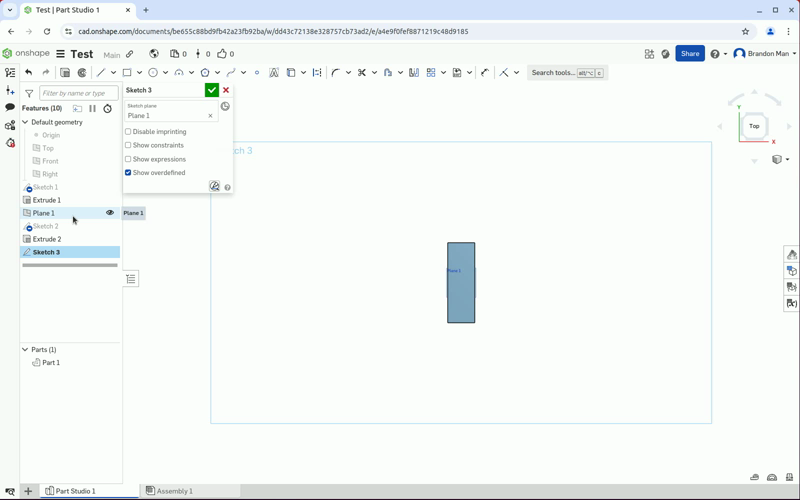
mouse_move(73, 352)
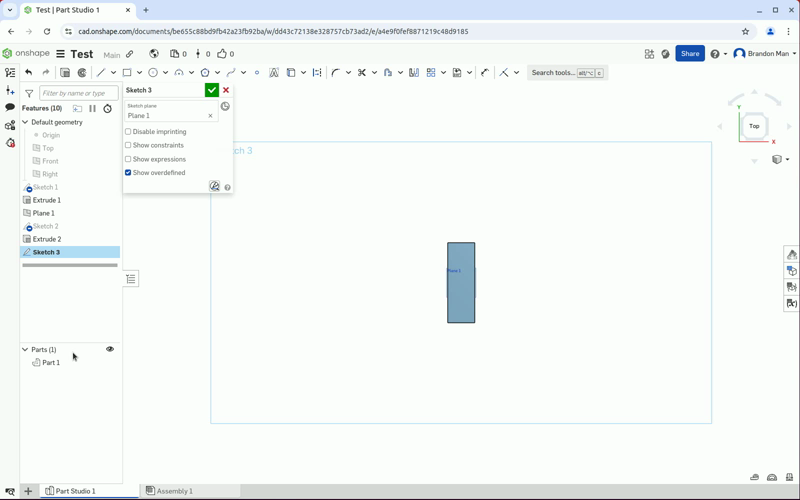
key(y)
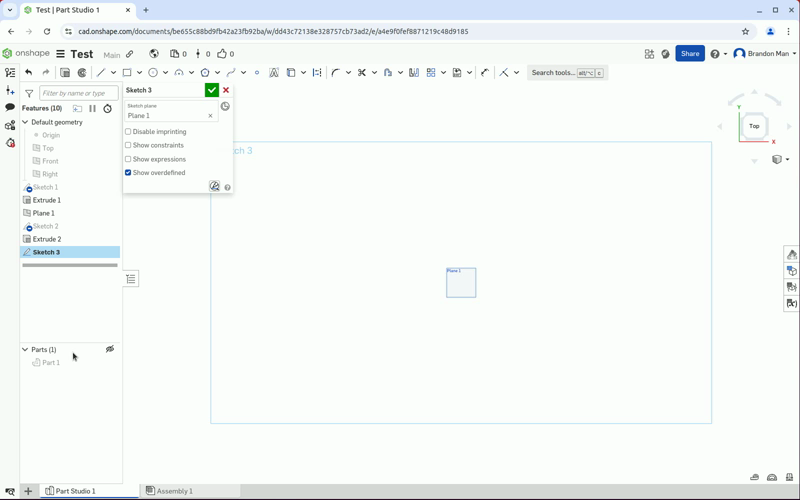
key(c)
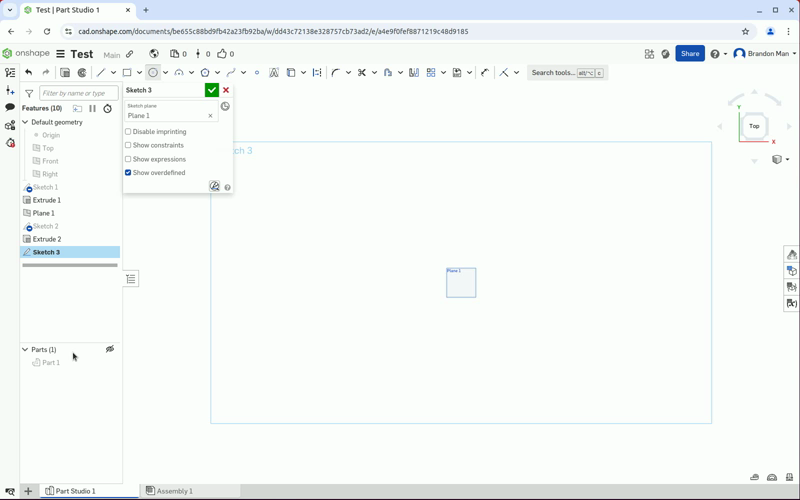
key_down(shift)
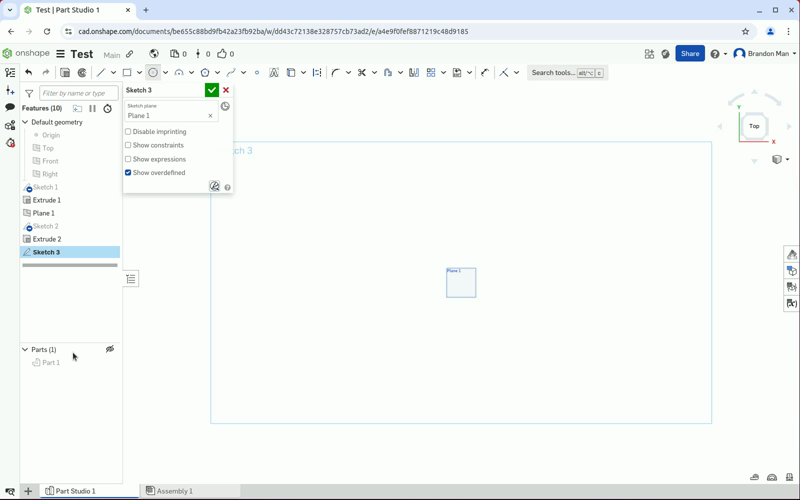
mouse_move(453, 316)
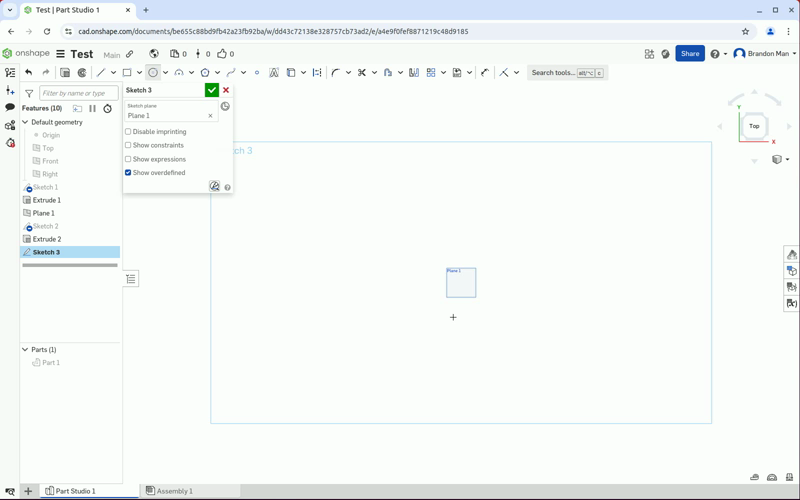
click(453, 316)
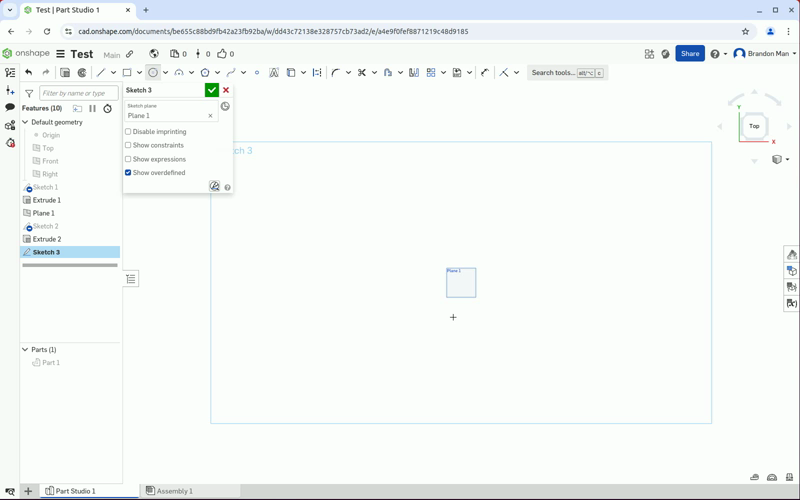
key_up(shift)
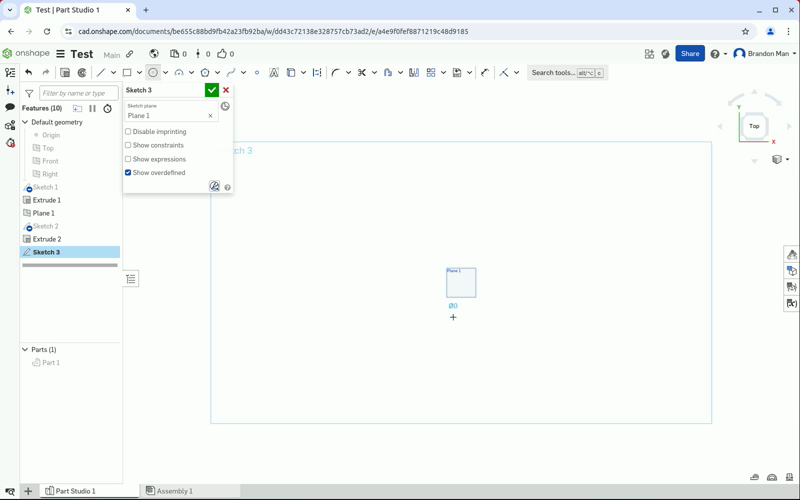
mouse_move(456, 316)
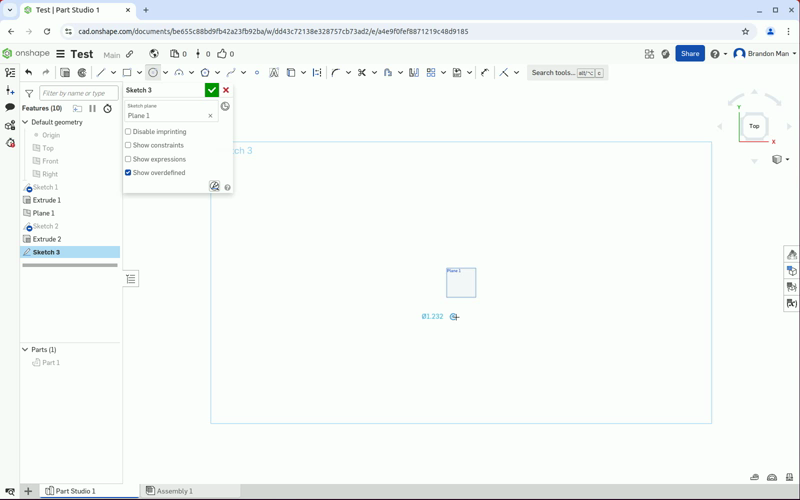
click(456, 316)
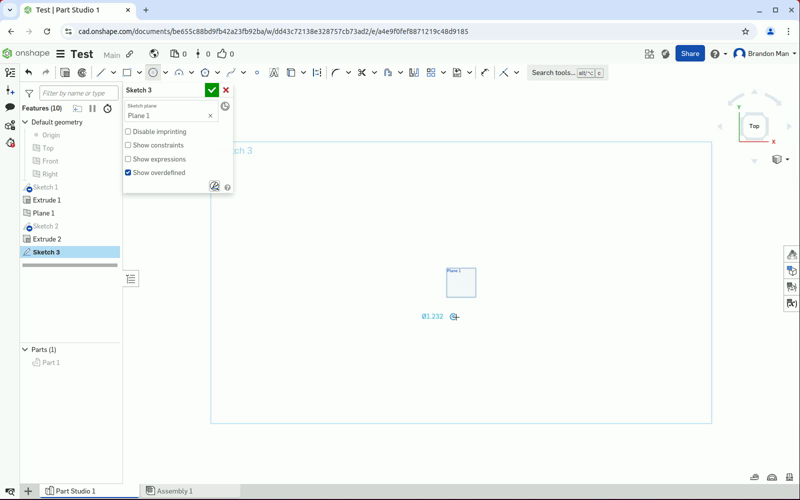
key(esc)
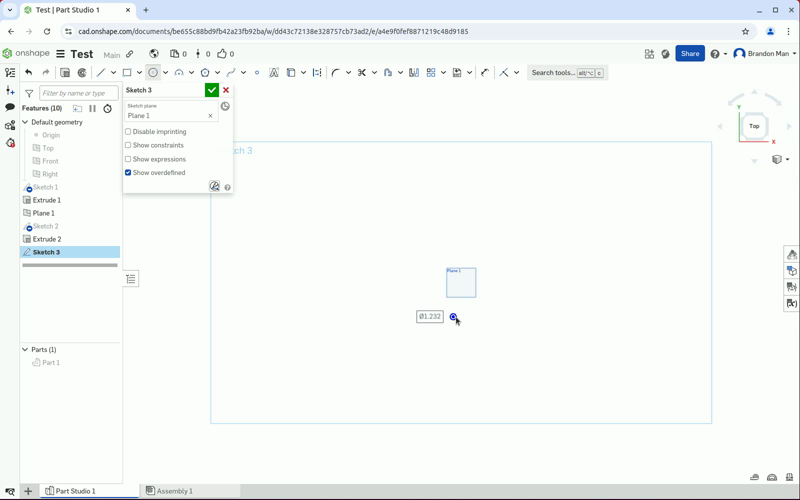
mouse_move(453, 316)
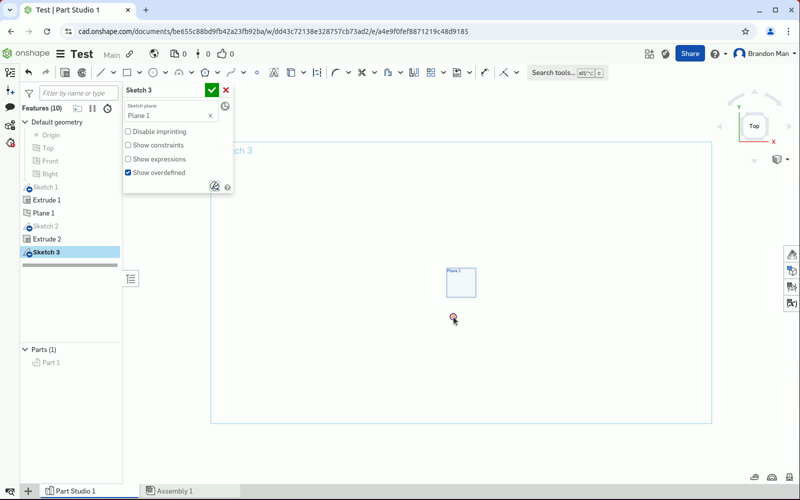
scroll(6)
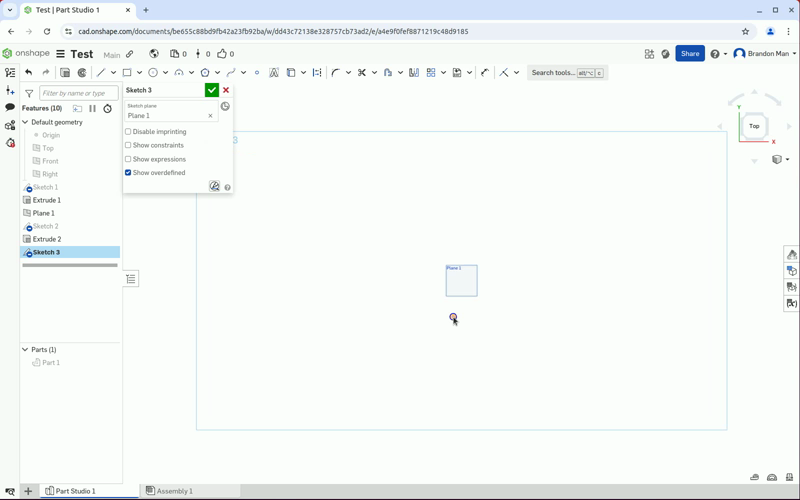
scroll(6)
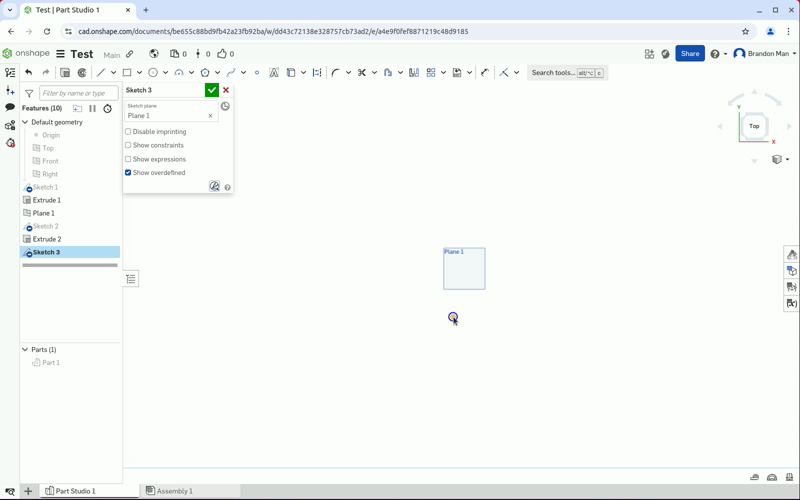
scroll(6)
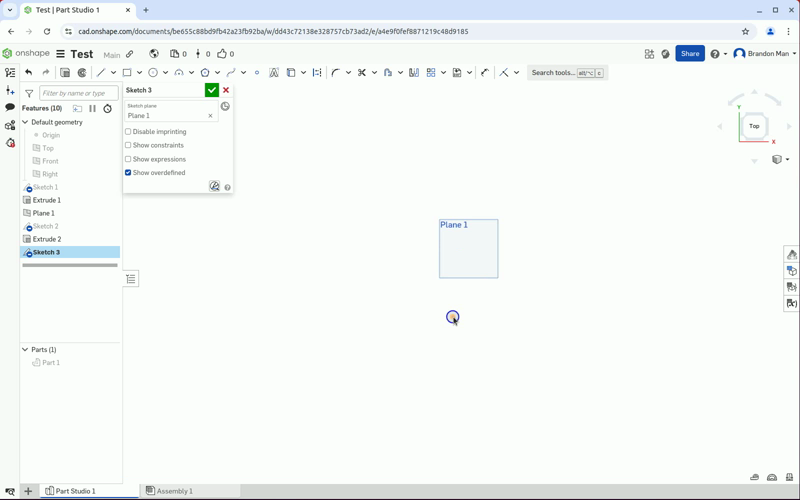
scroll(6)
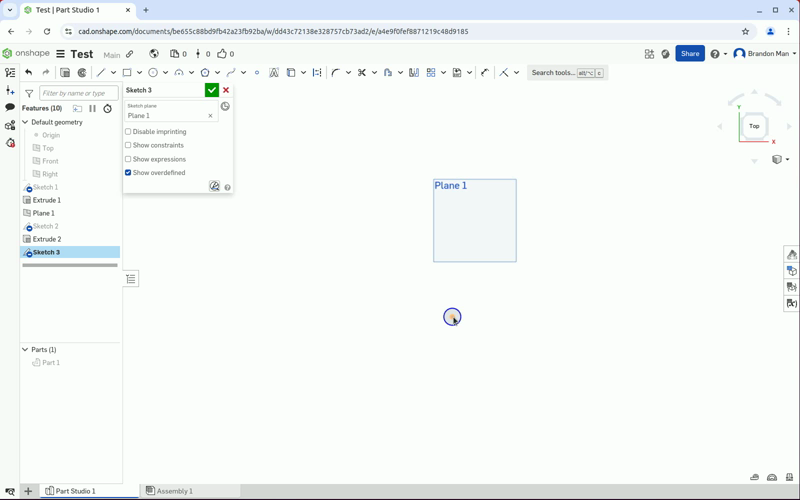
scroll(6)
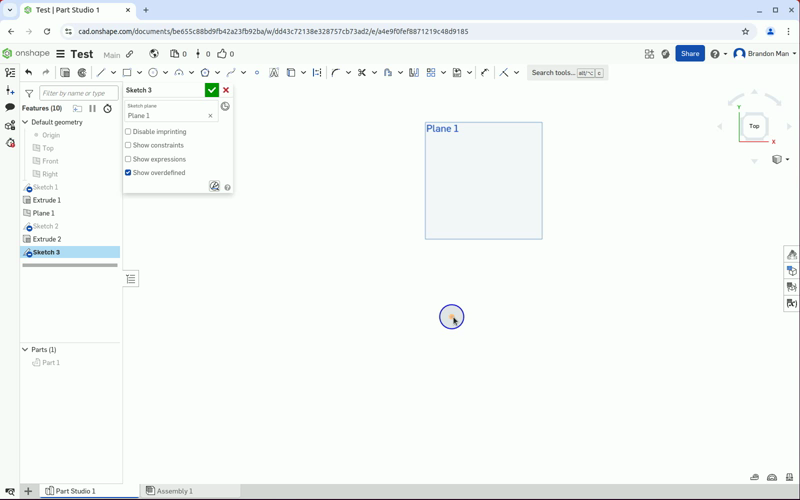
scroll(6)
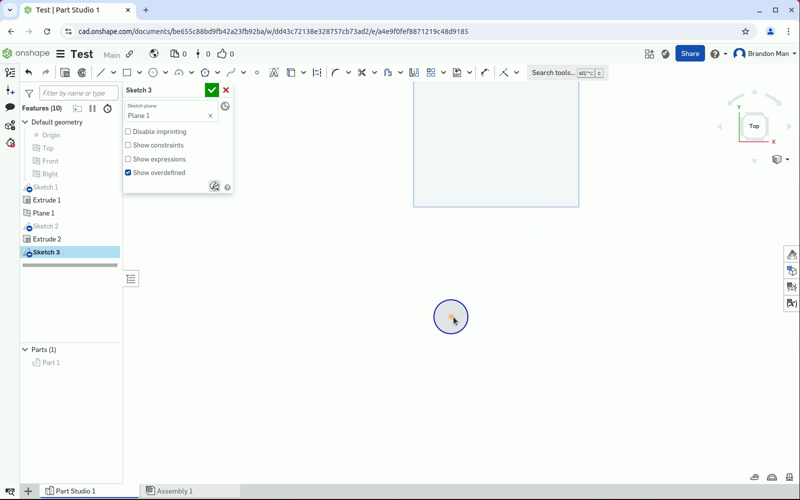
scroll(6)
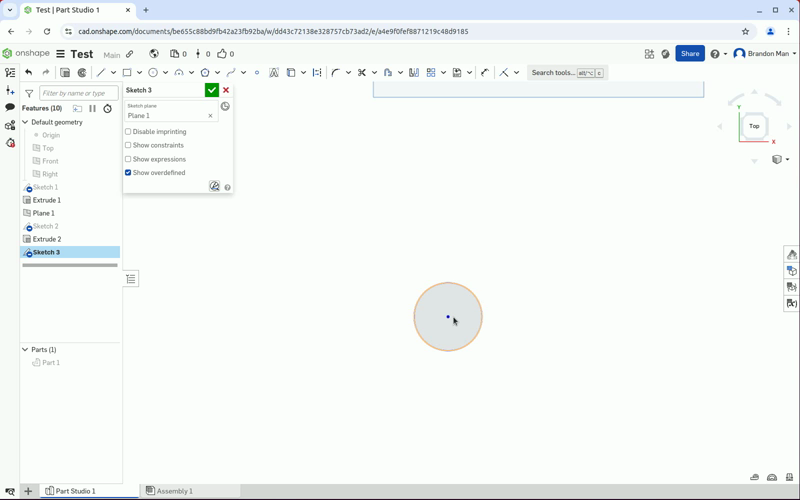
click(453, 316)
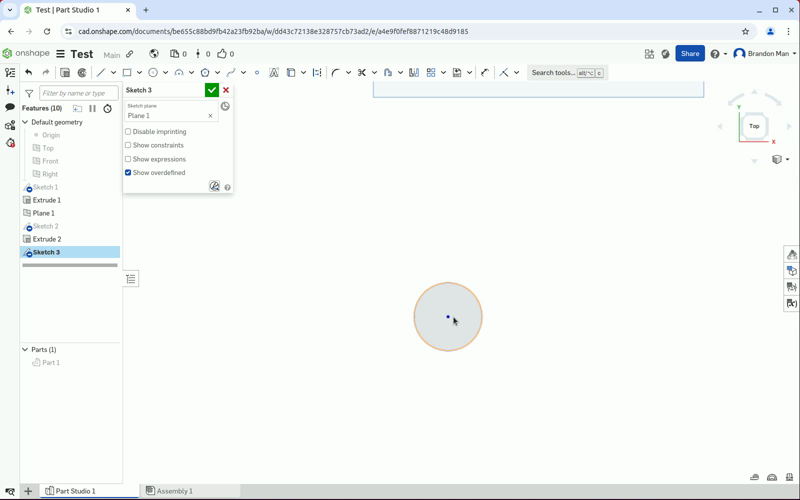
scroll(-6)
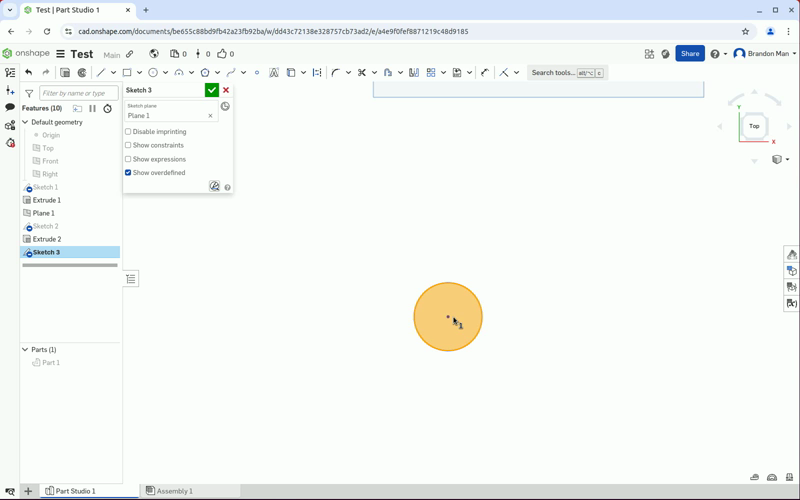
scroll(-6)
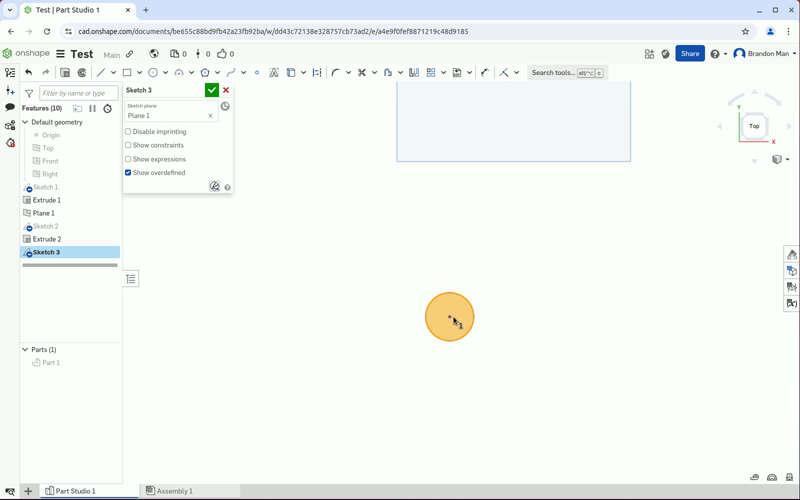
scroll(-6)
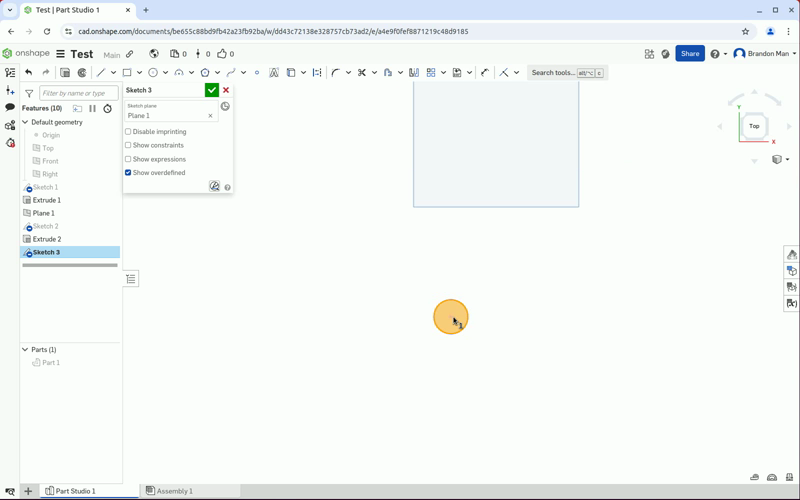
scroll(-6)
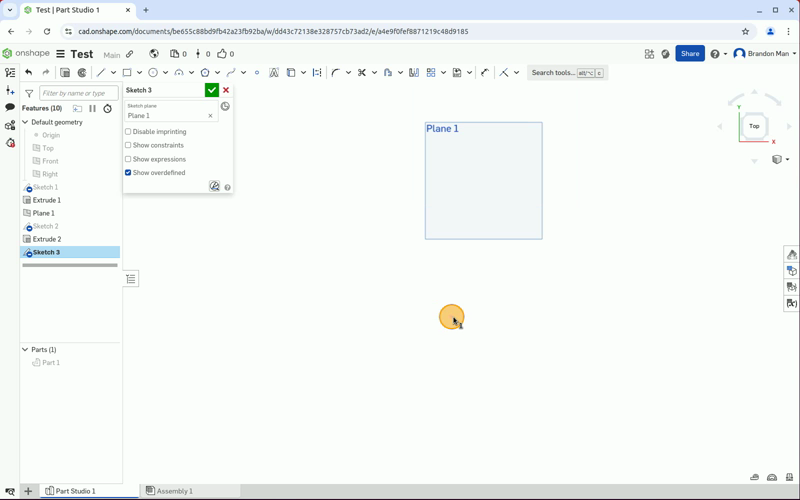
scroll(-6)
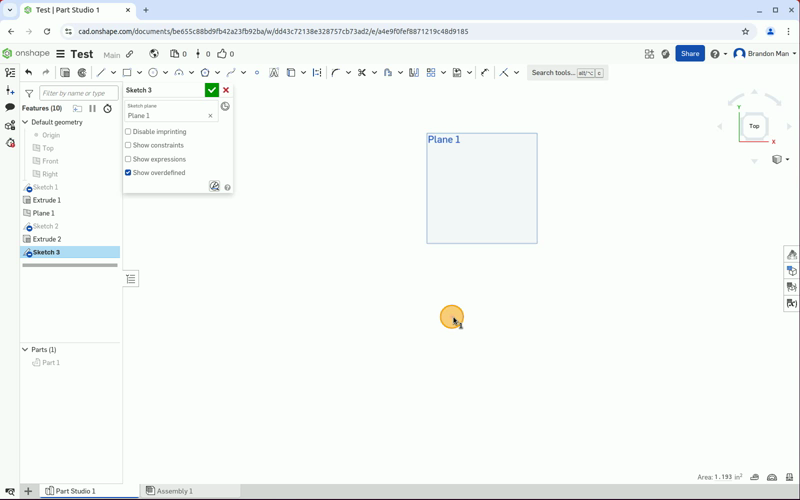
scroll(-6)
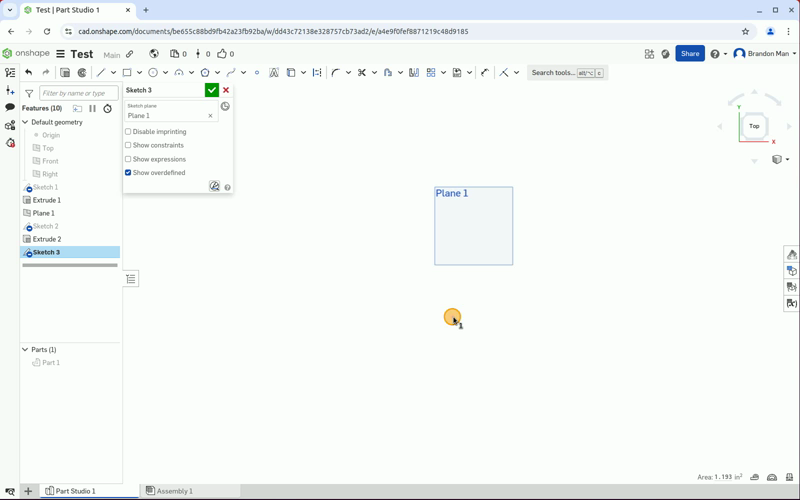
scroll(-6)
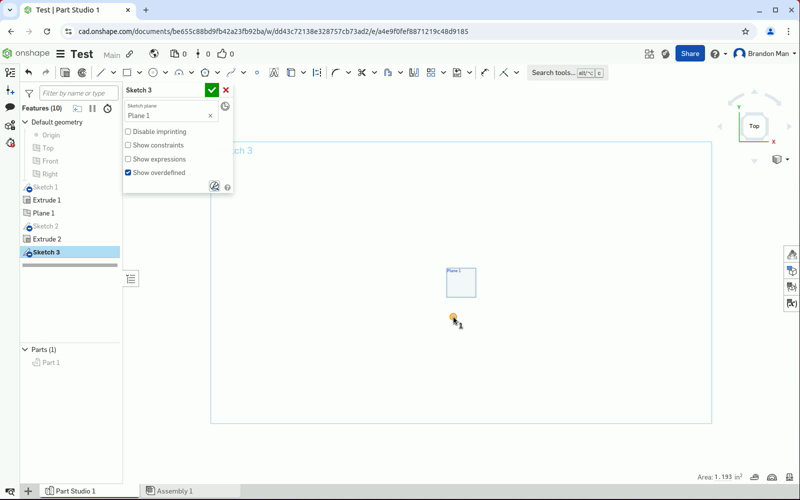
mouse_move(73, 352)
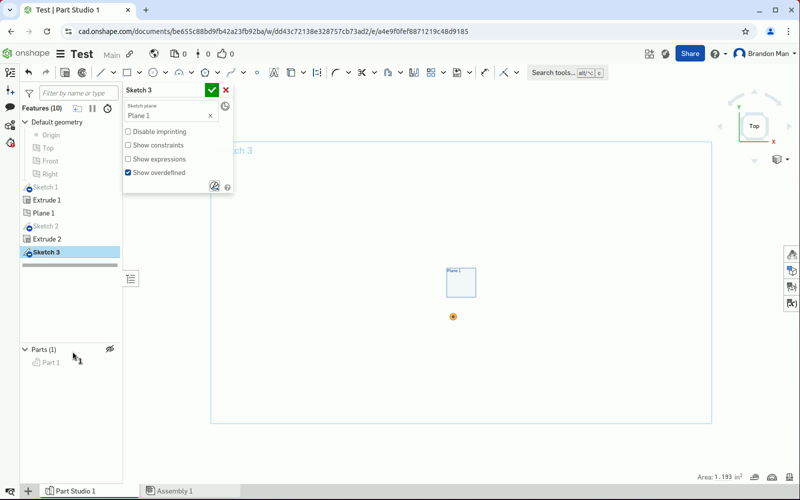
key(shift+y)
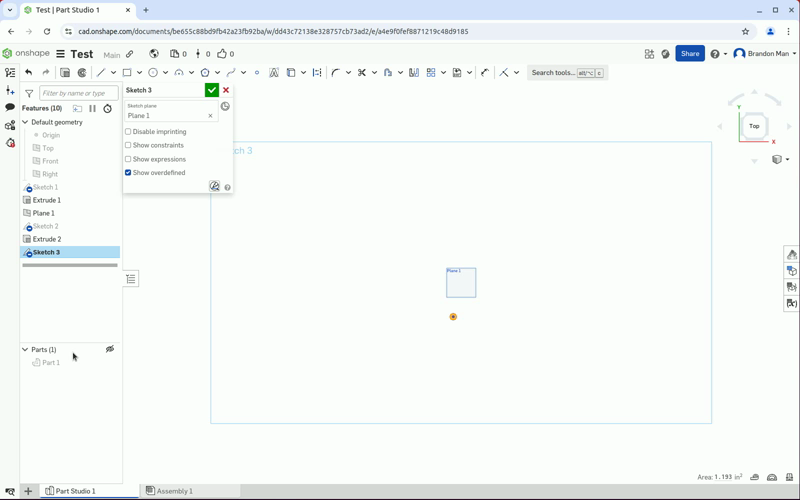
key(shift+e)
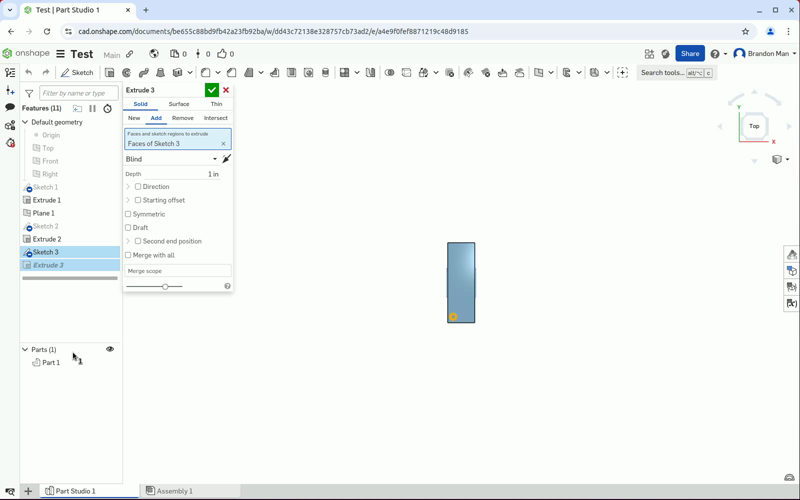
mouse_move(143, 106)
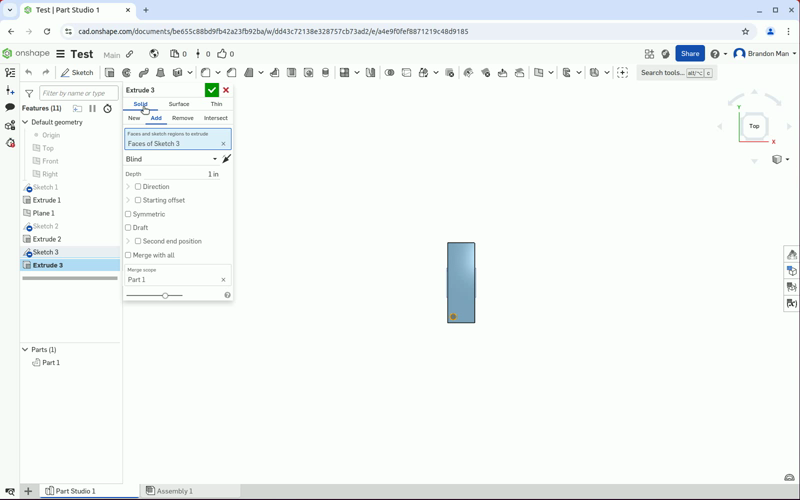
click(143, 106)
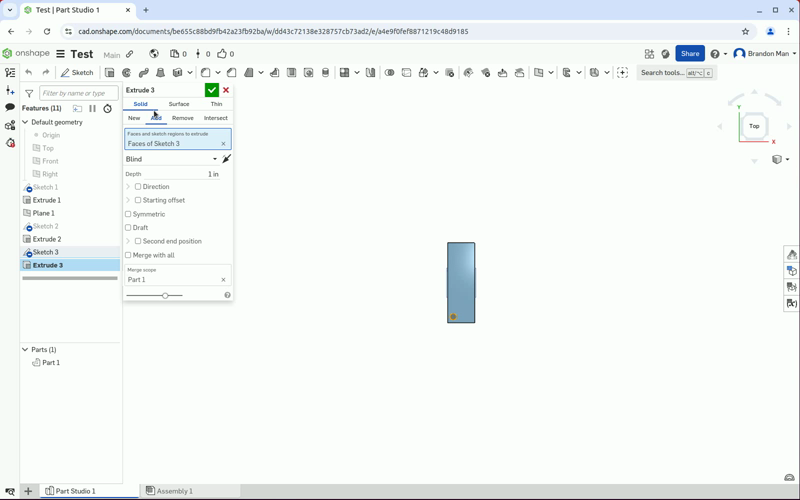
mouse_move(186, 120)
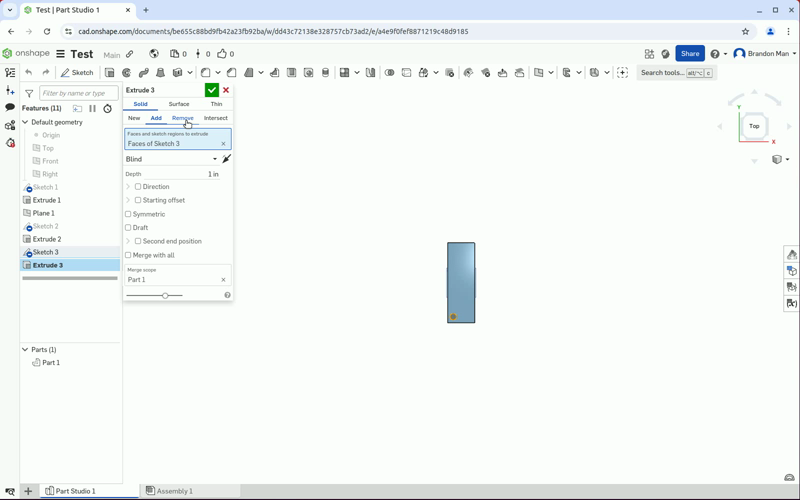
click(186, 120)
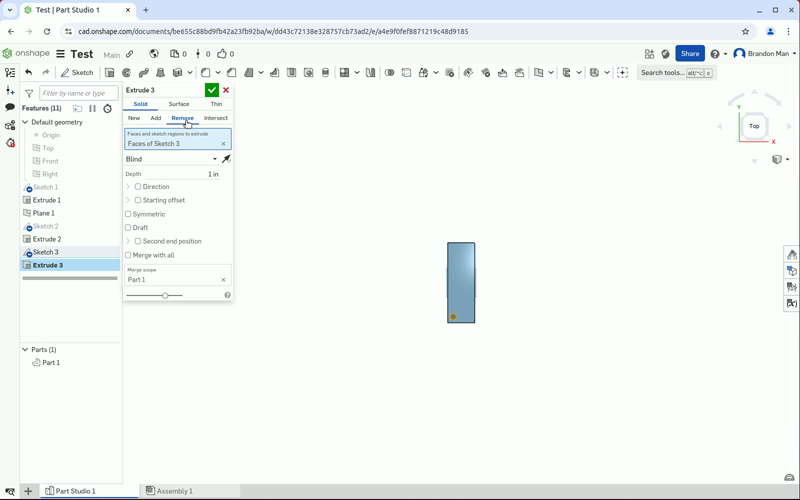
key(tab, 4)
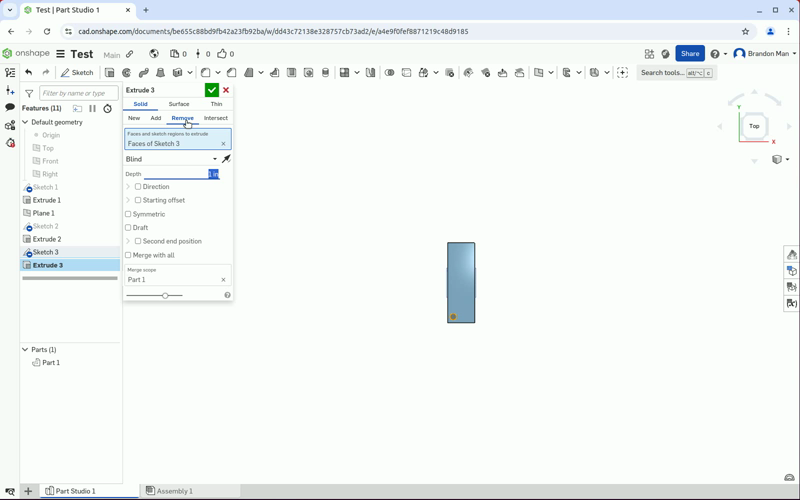
text(8.666)
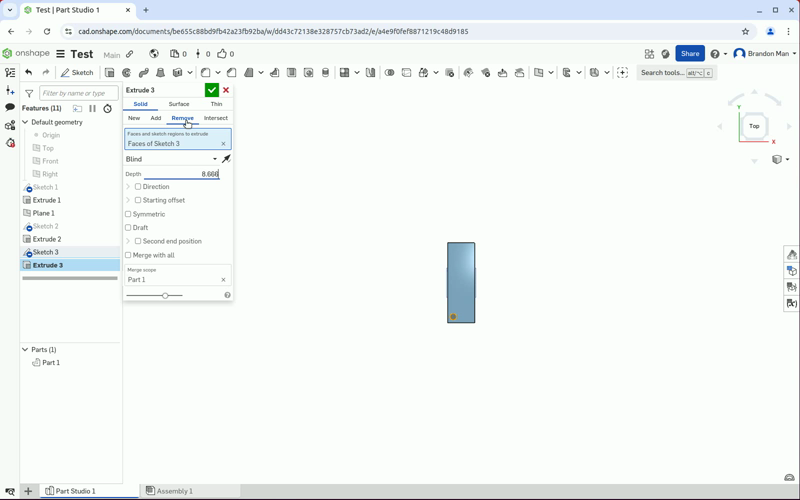
key(tab, 6)
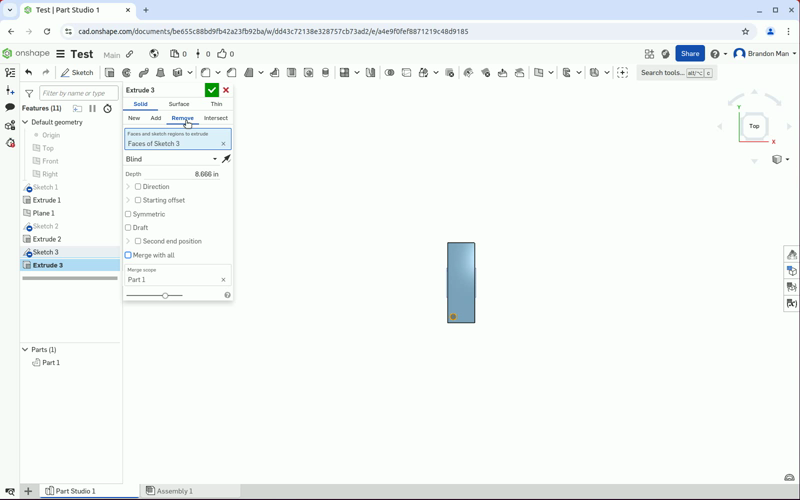
key(space)
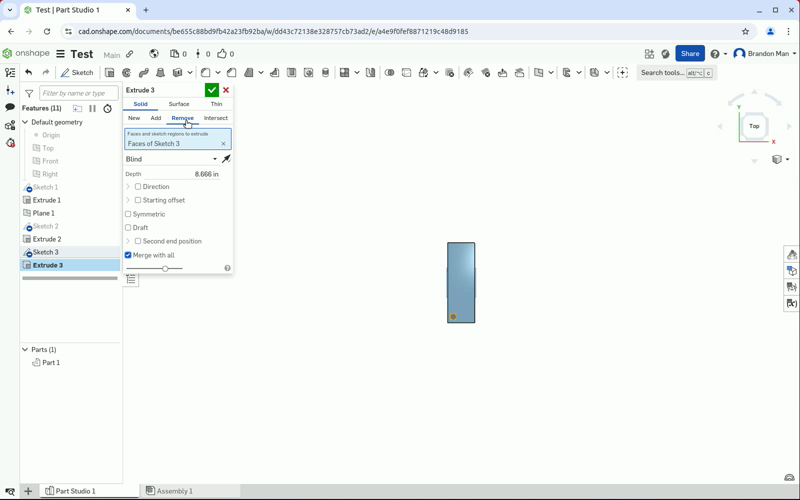
key(enter)
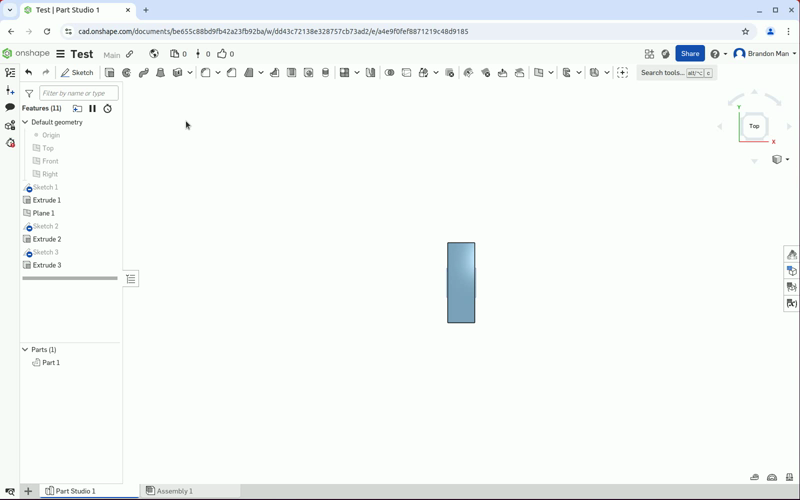
key(shift+h)
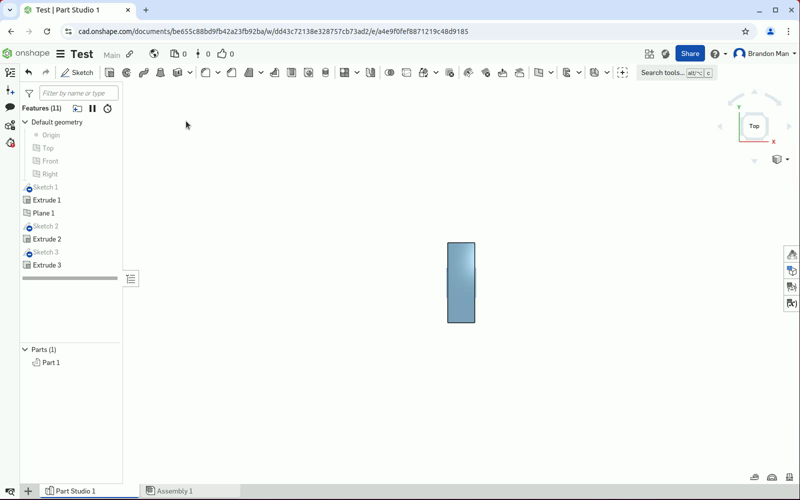
key(shift+h)
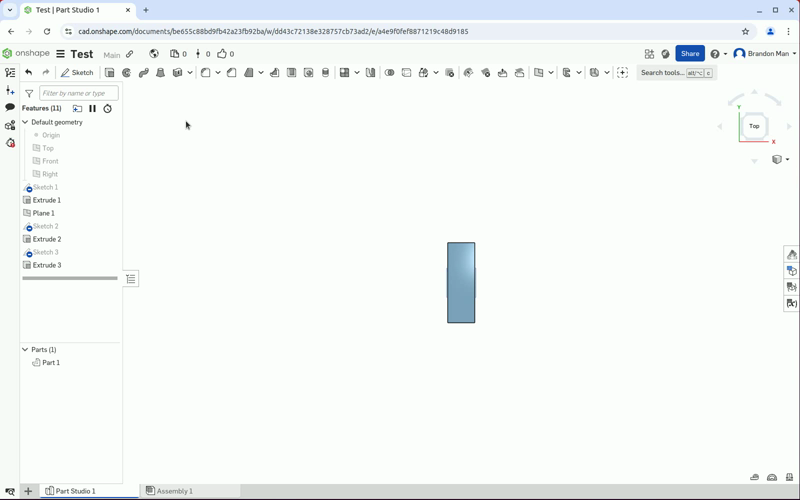
mouse_move(73, 189)
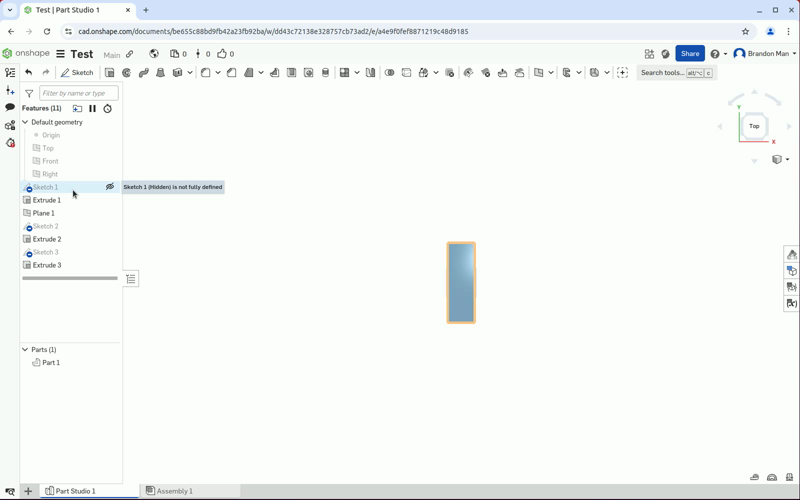
click(73, 189)
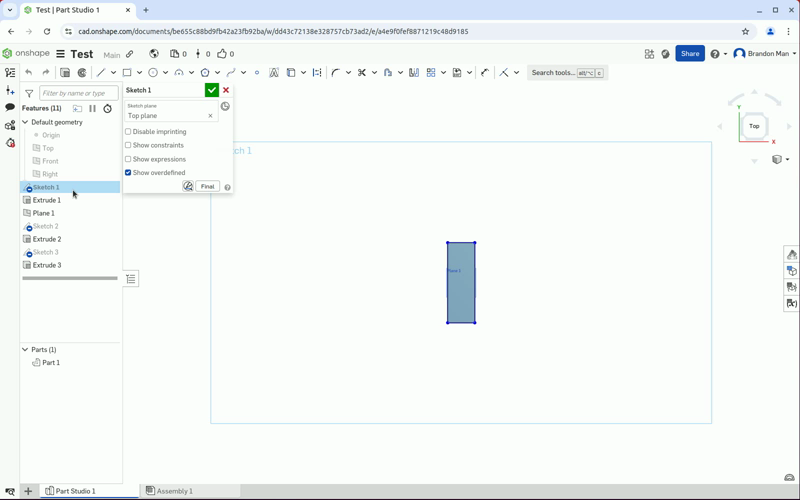
mouse_move(229, 92)
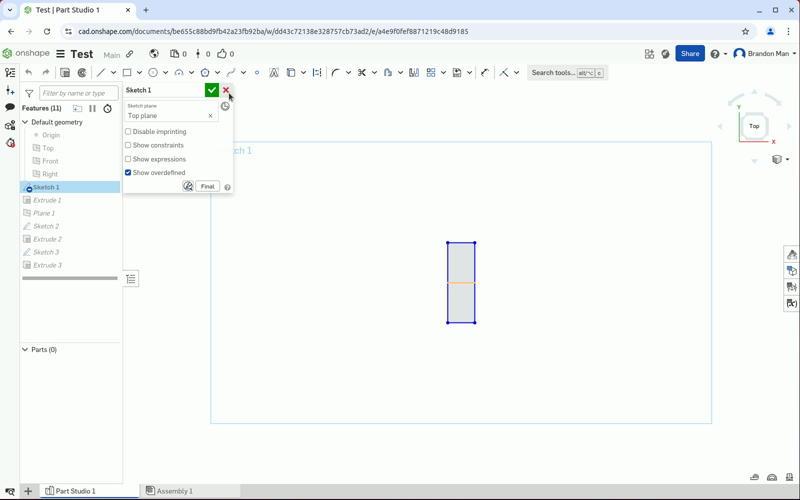
click(229, 92)
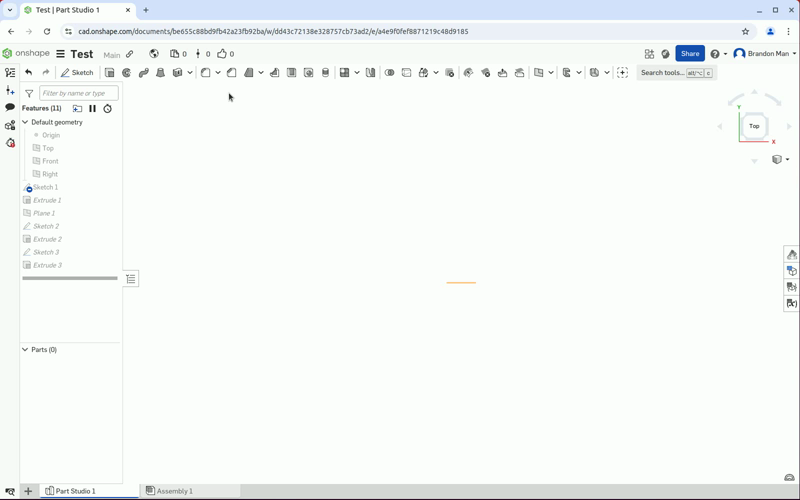
key(shift+s)
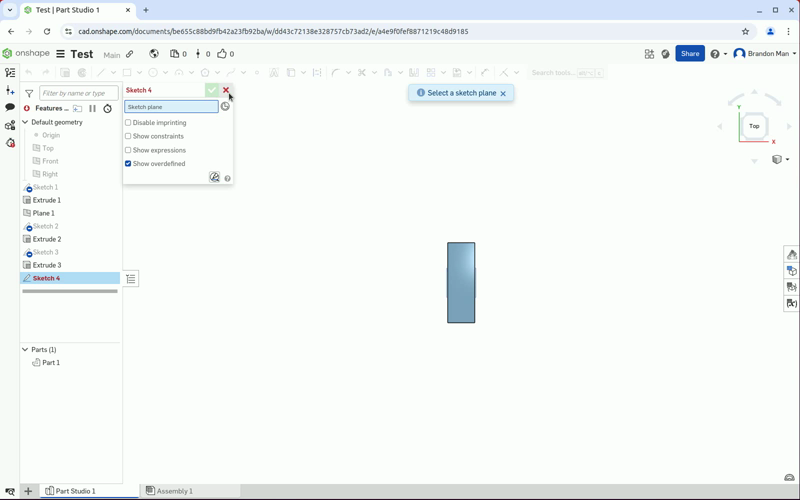
mouse_move(73, 215)
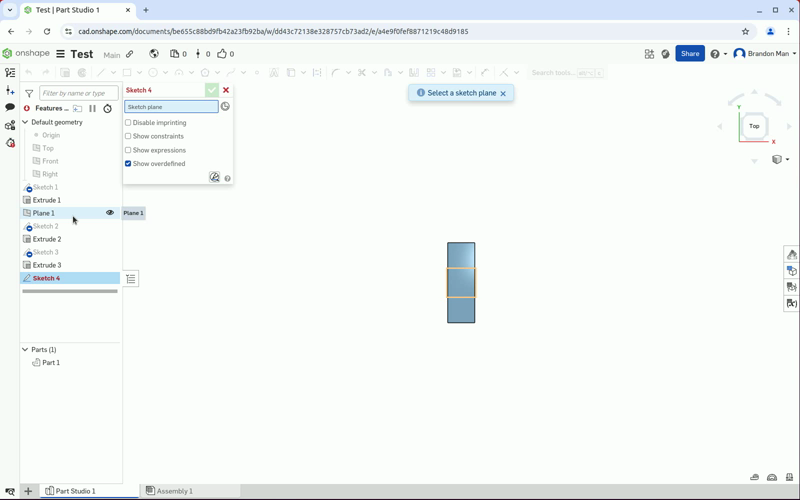
click(73, 215)
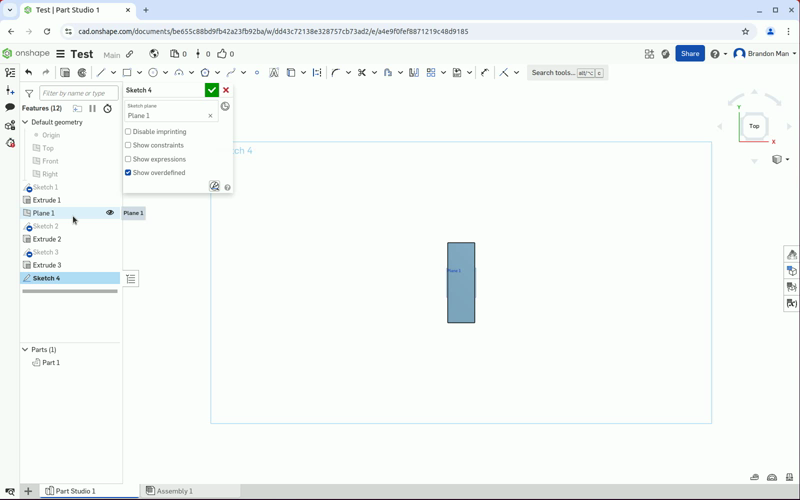
mouse_move(73, 352)
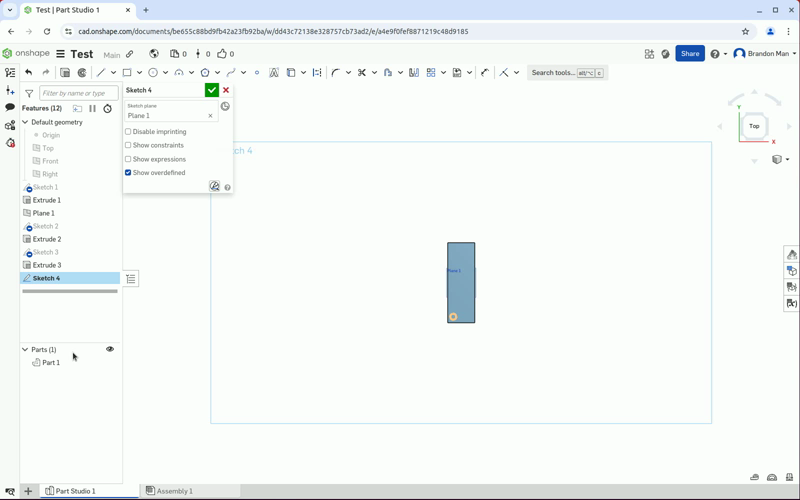
key(y)
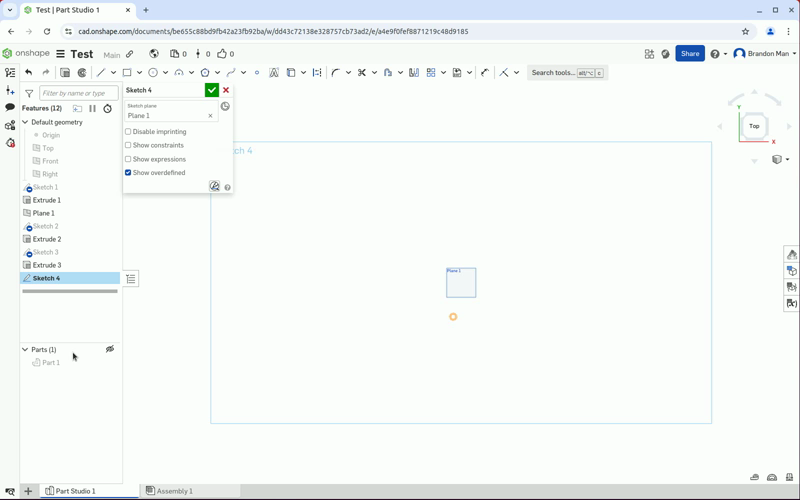
key(c)
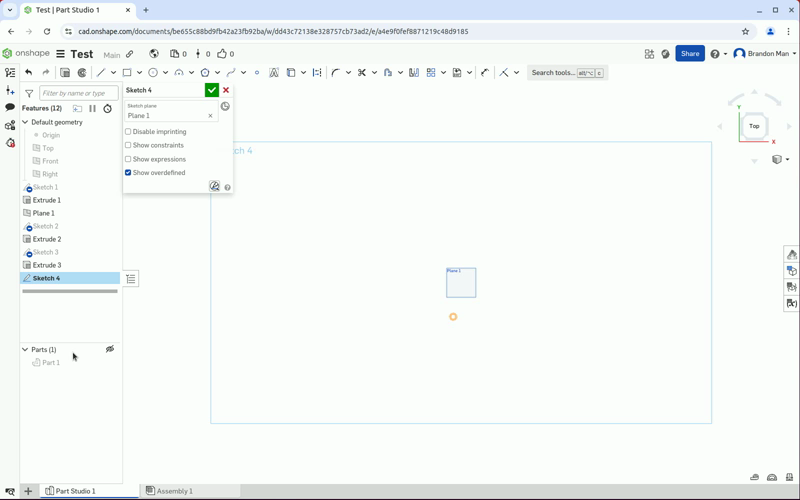
key_down(shift)
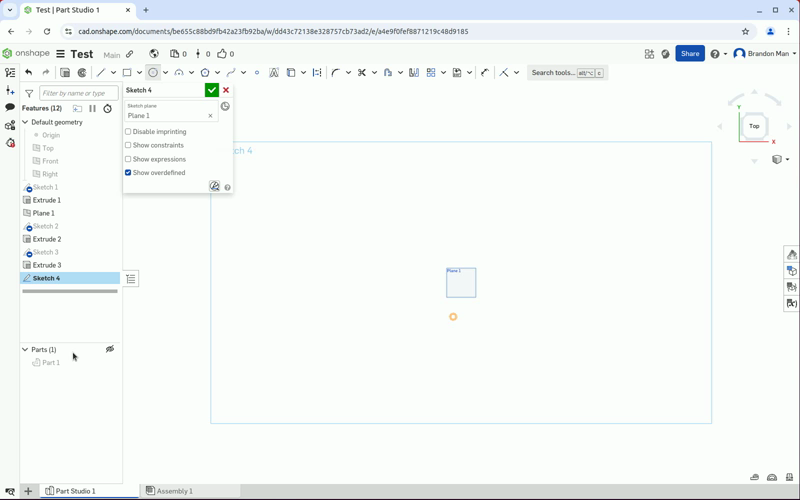
mouse_move(469, 316)
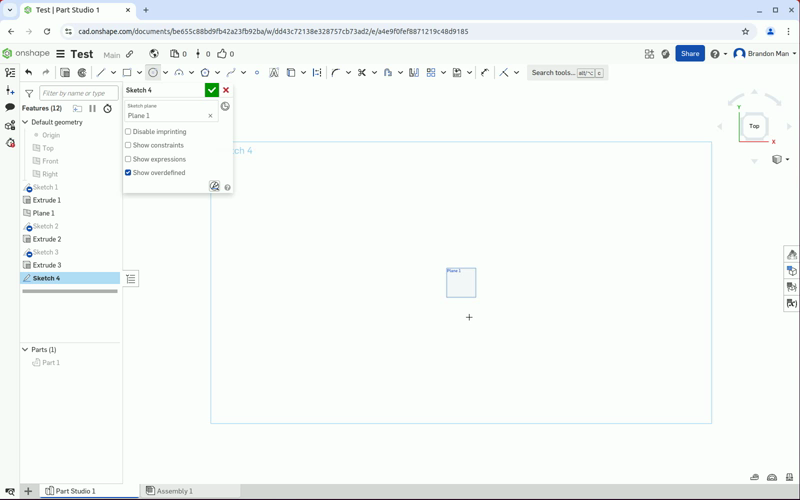
click(469, 316)
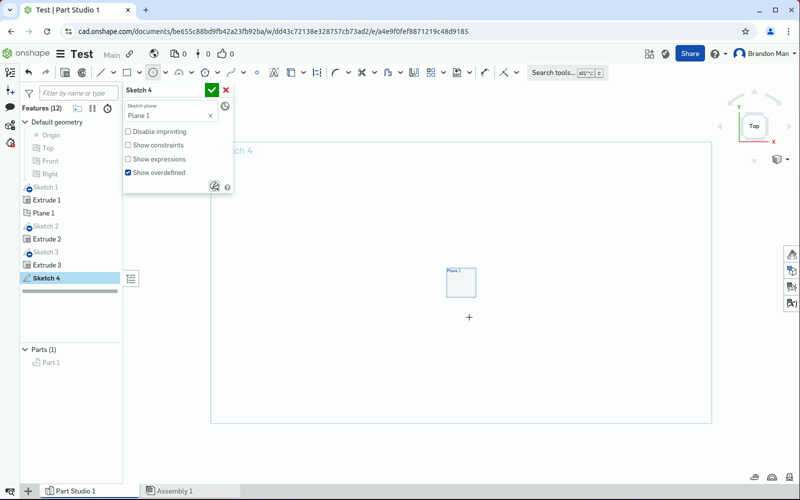
key_up(shift)
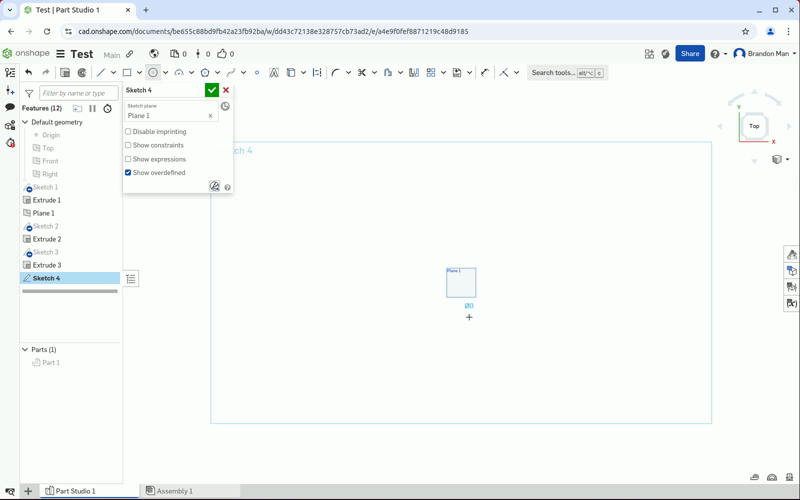
mouse_move(472, 316)
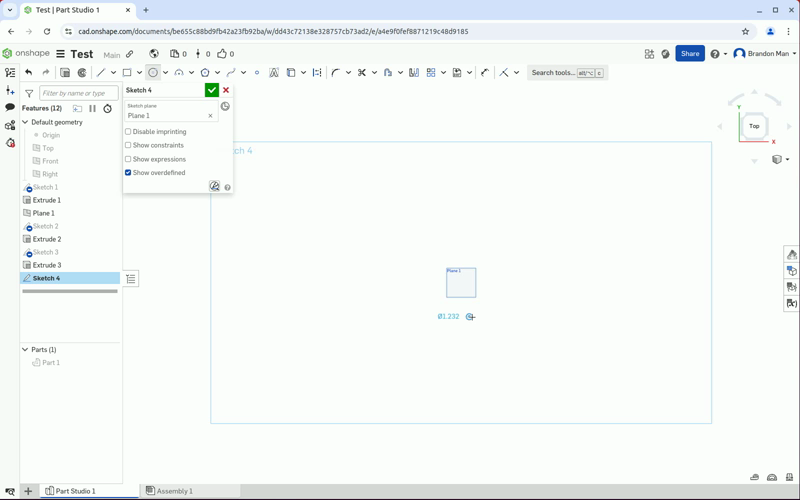
click(472, 316)
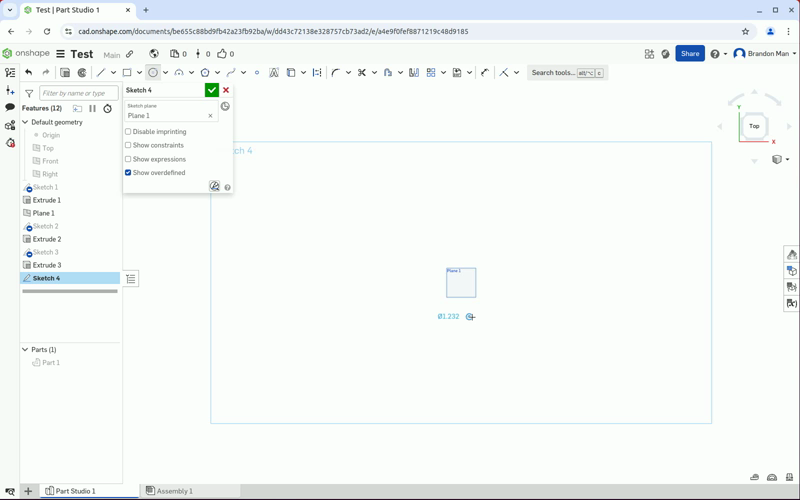
key(esc)
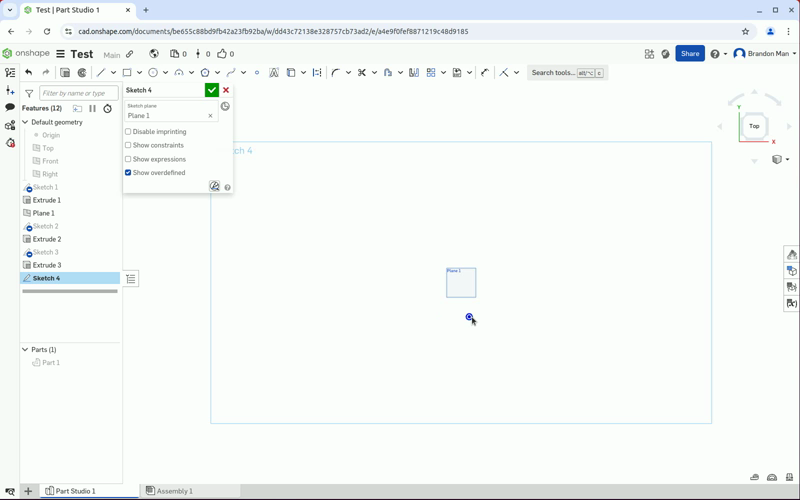
mouse_move(468, 314)
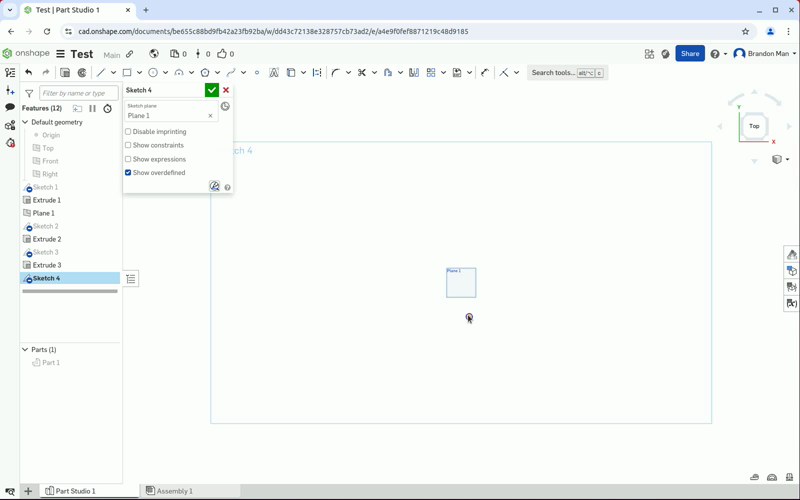
scroll(6)
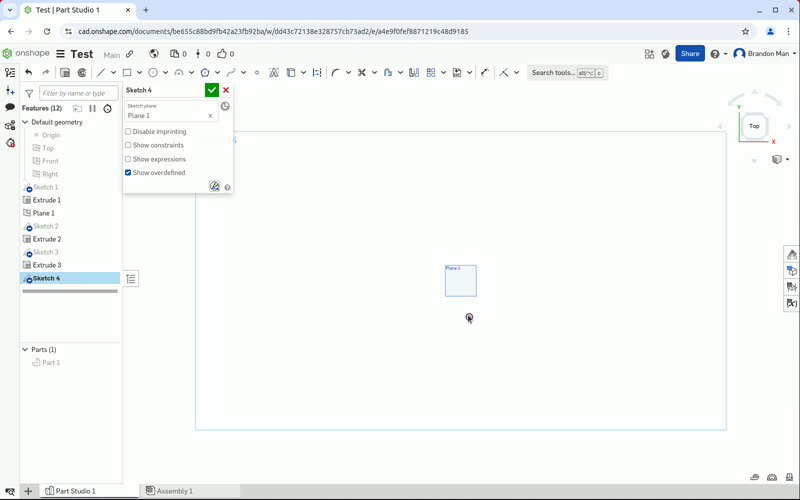
scroll(6)
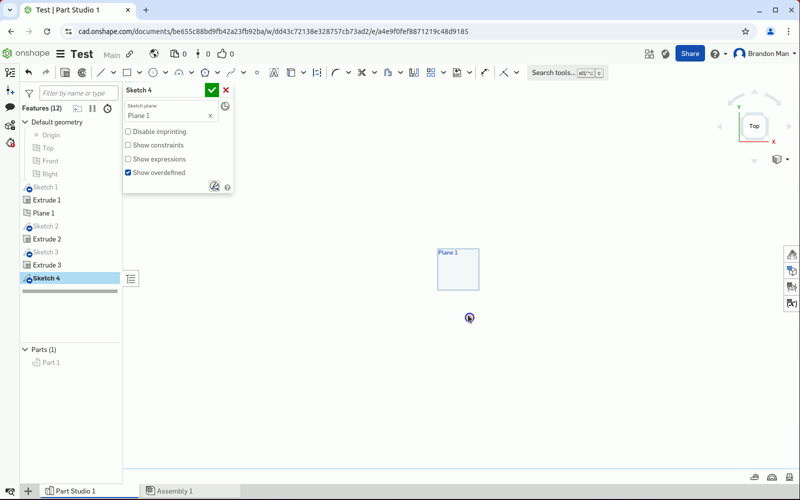
scroll(6)
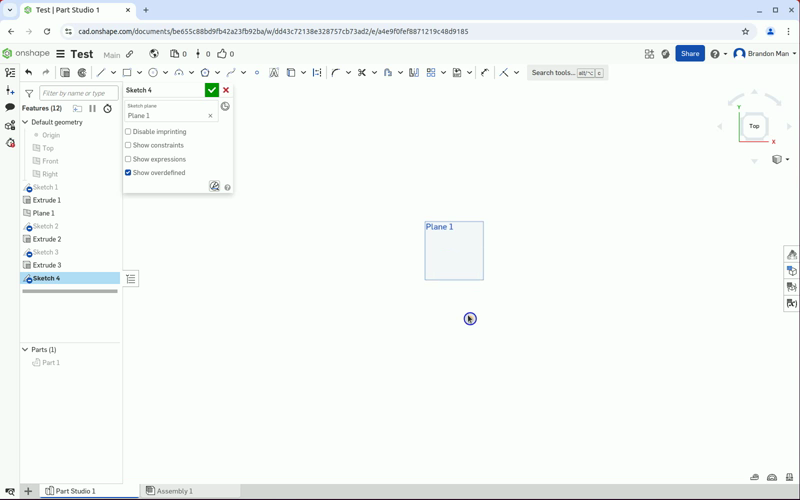
scroll(6)
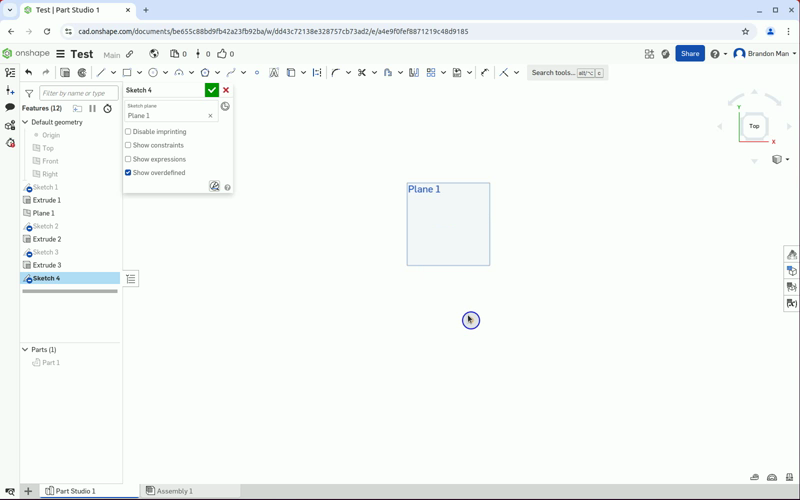
scroll(6)
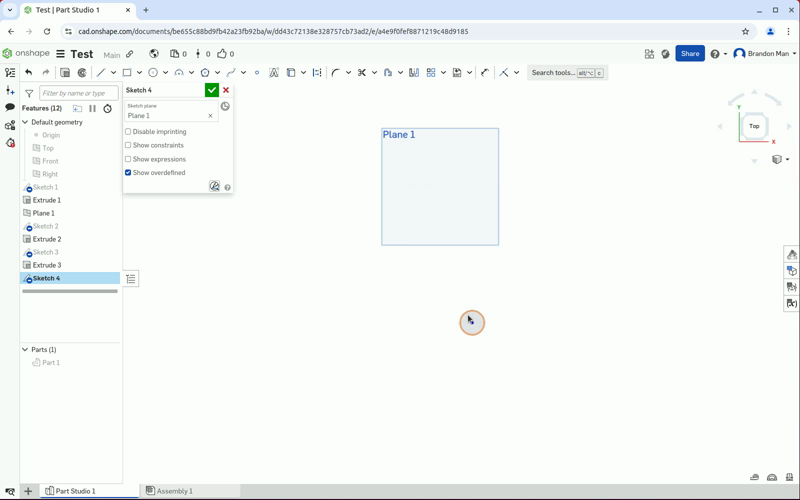
scroll(6)
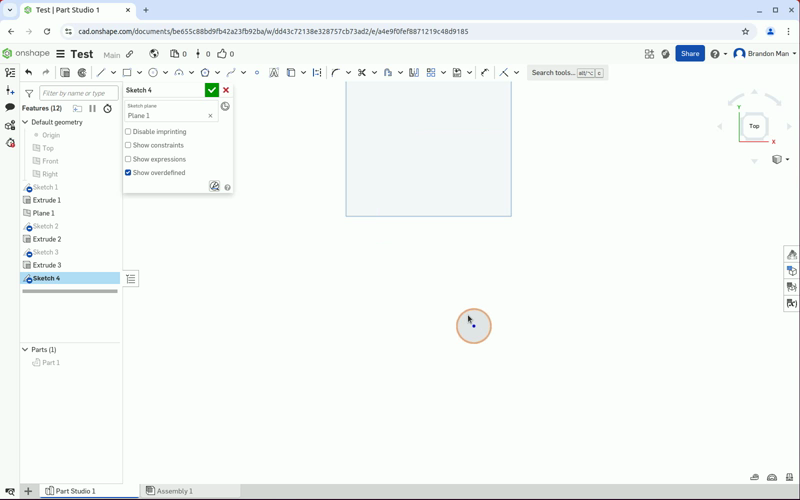
scroll(6)
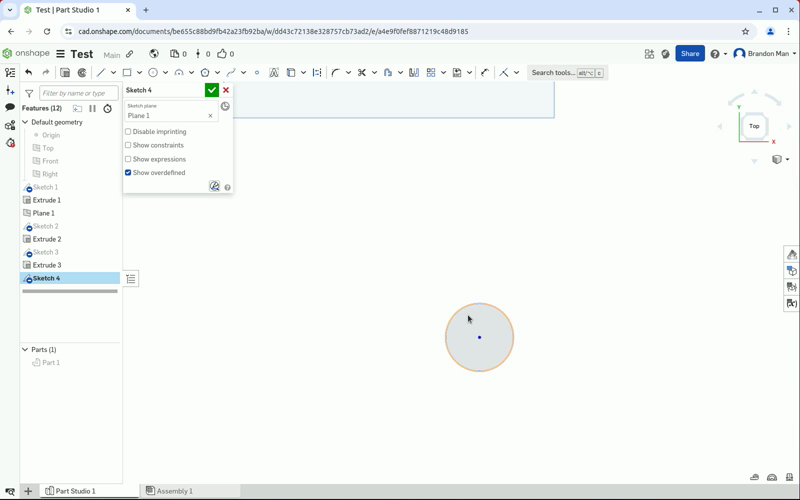
click(468, 314)
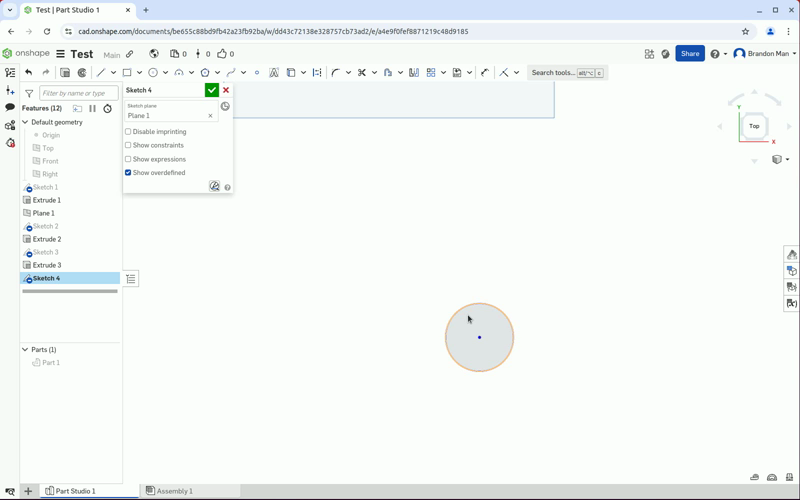
scroll(-6)
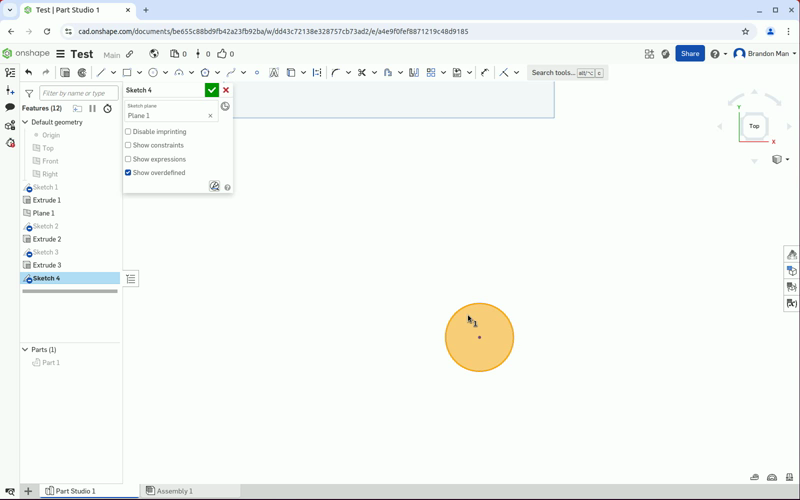
scroll(-6)
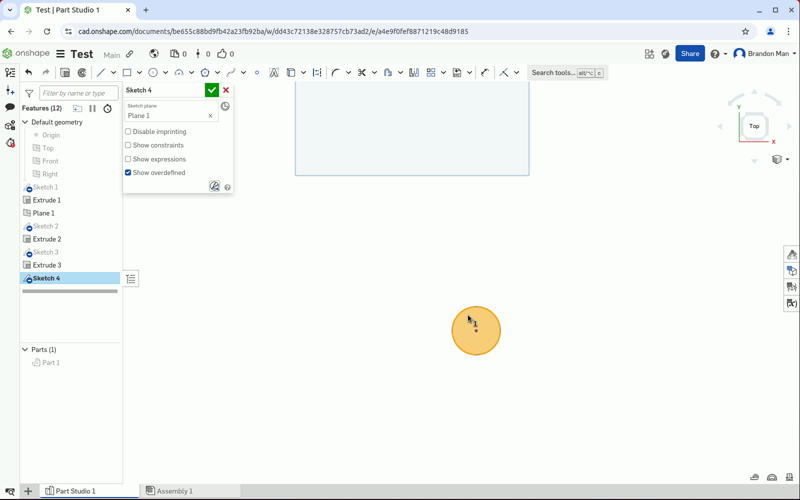
scroll(-6)
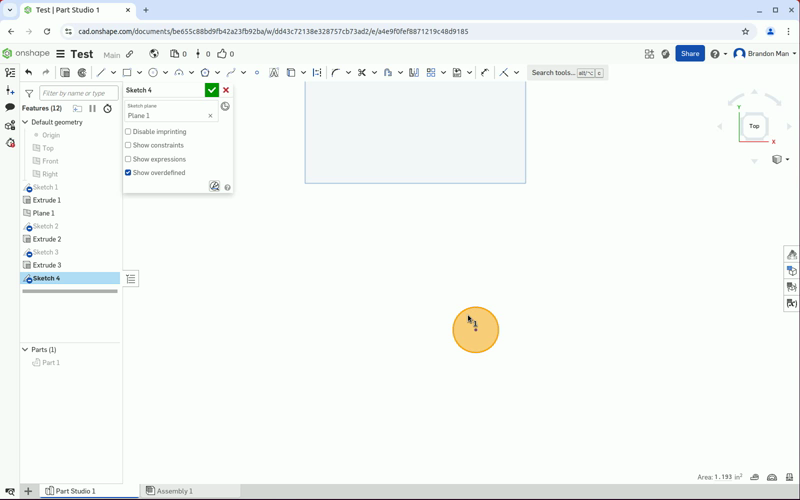
scroll(-6)
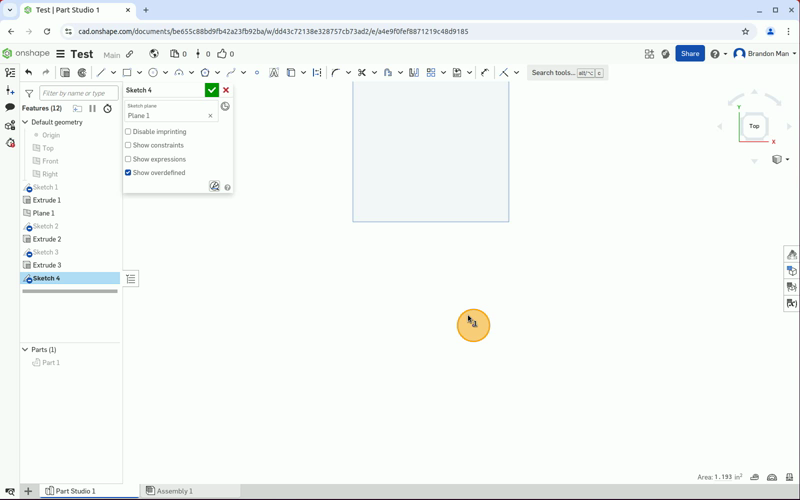
scroll(-6)
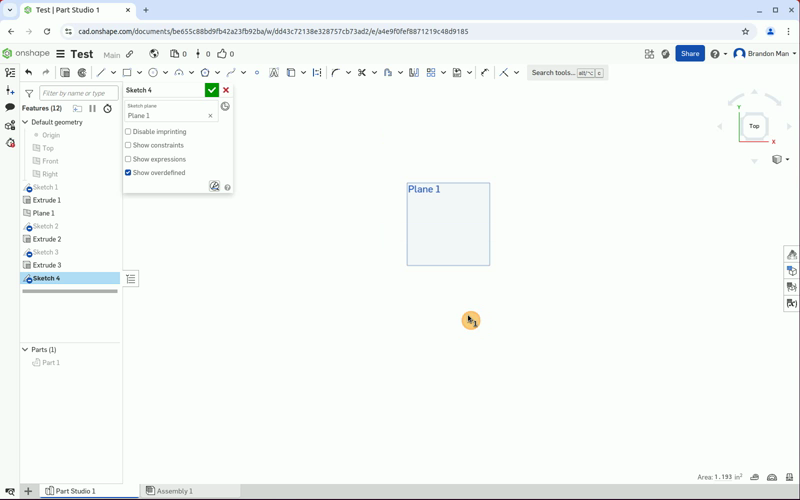
scroll(-6)
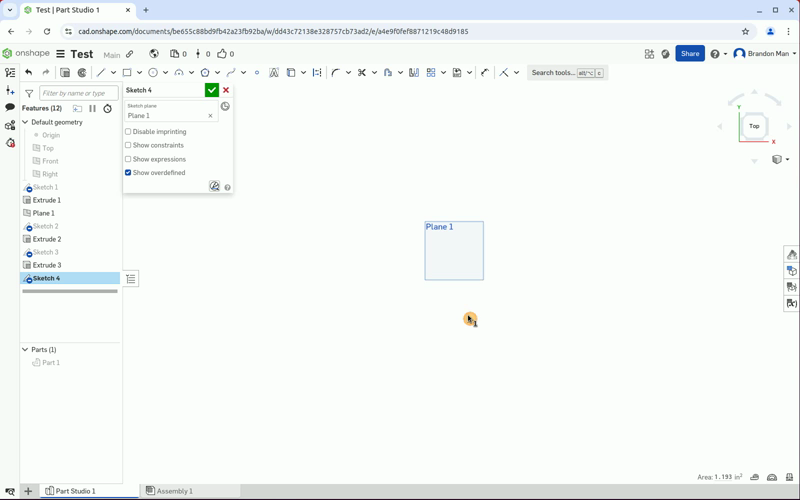
scroll(-6)
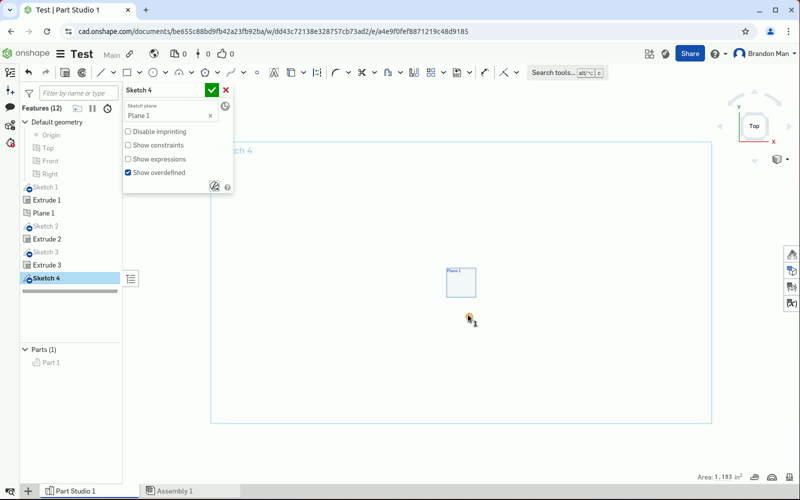
mouse_move(73, 352)
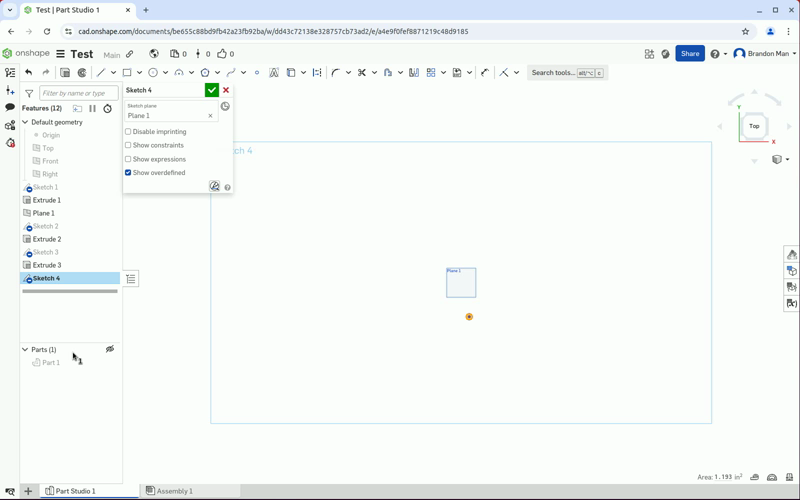
key(shift+y)
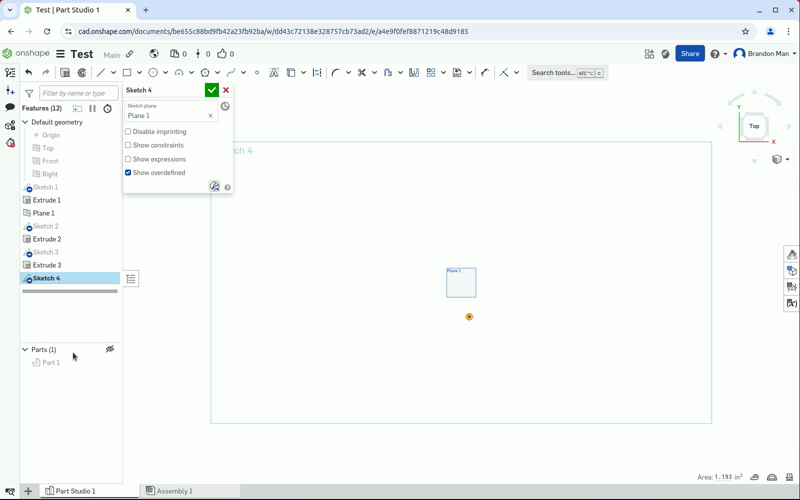
key(shift+e)
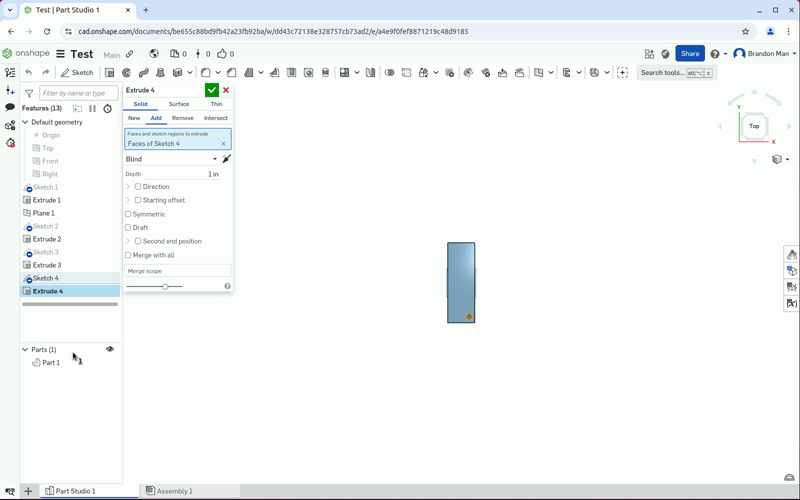
mouse_move(143, 106)
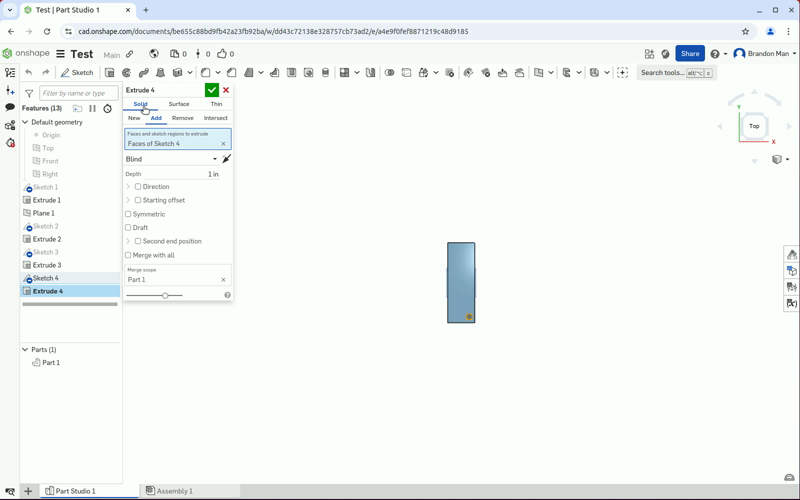
click(143, 106)
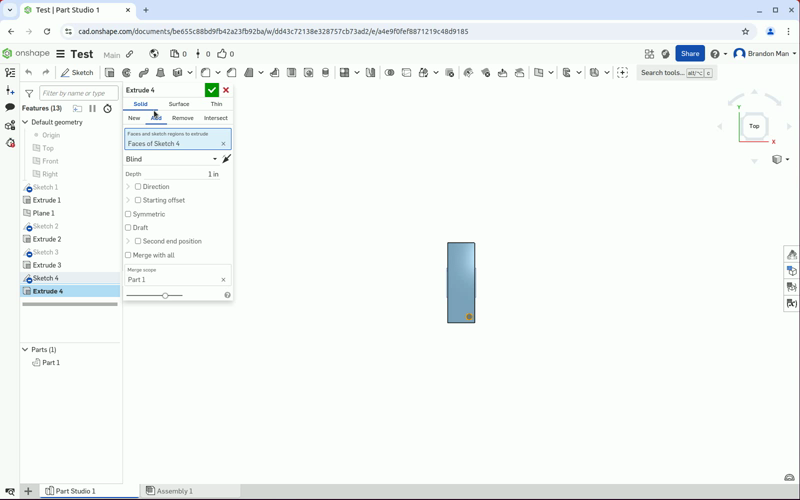
mouse_move(186, 120)
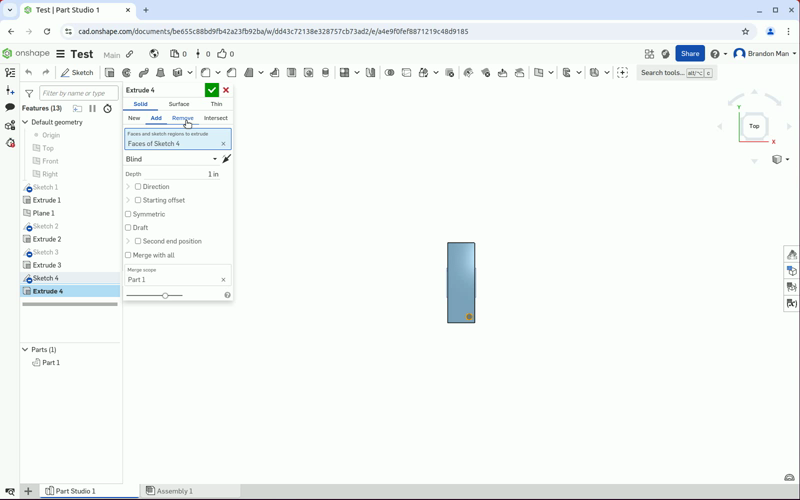
click(186, 120)
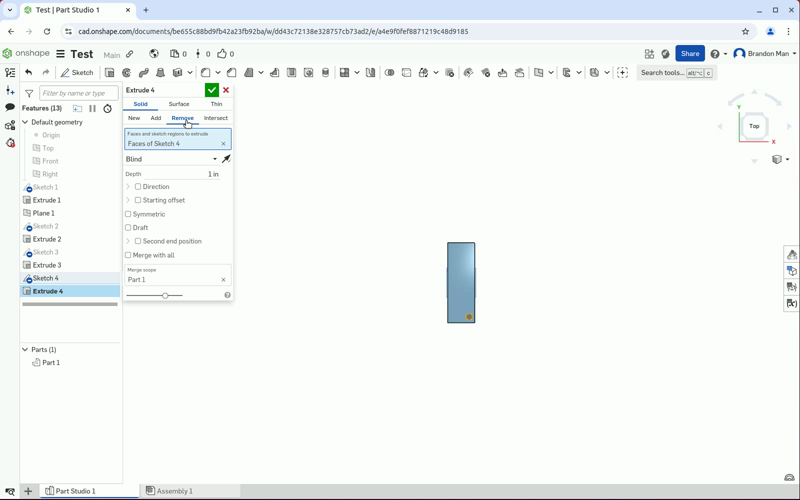
key(tab, 4)
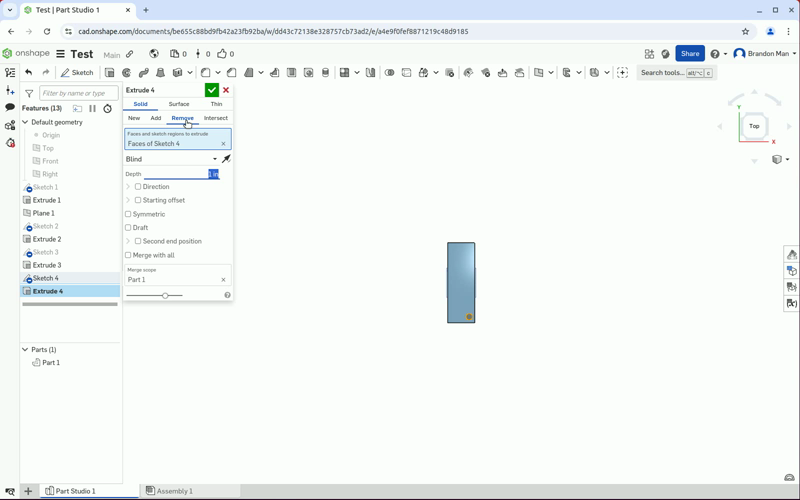
text(8.666)
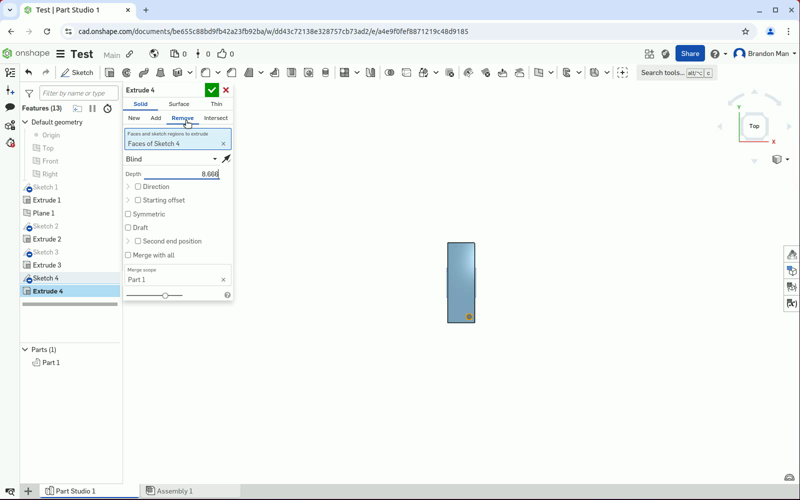
key(tab, 6)
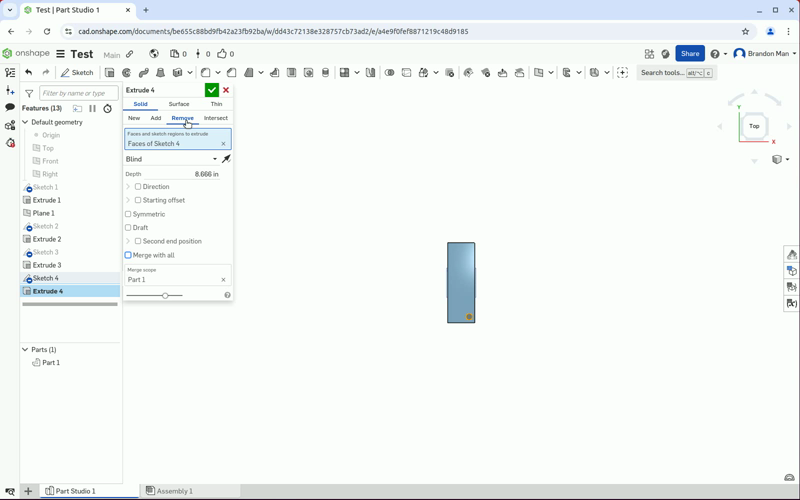
key(space)
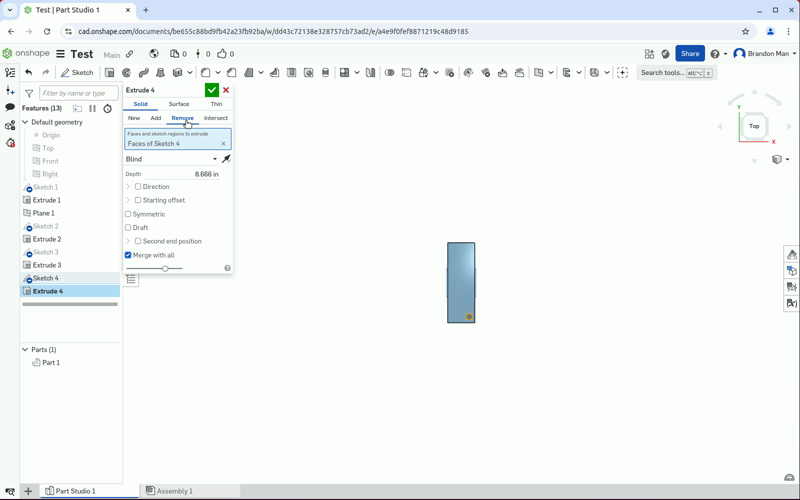
key(enter)
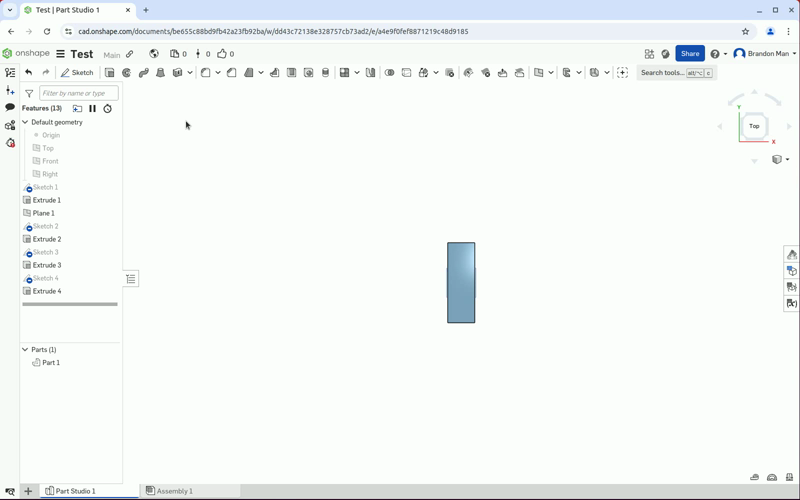
key(shift+h)
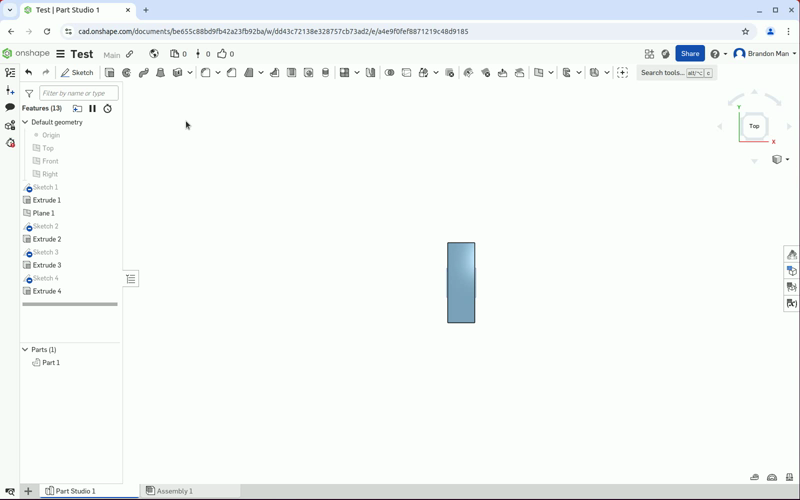
key(shift+h)
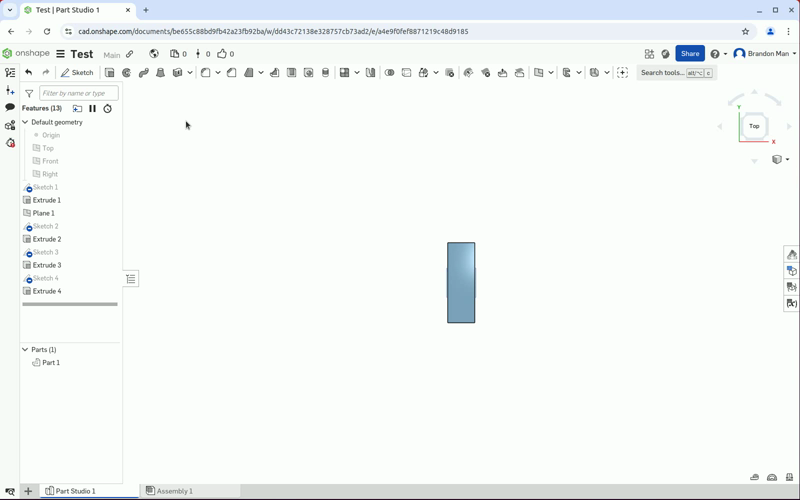
mouse_move(73, 189)
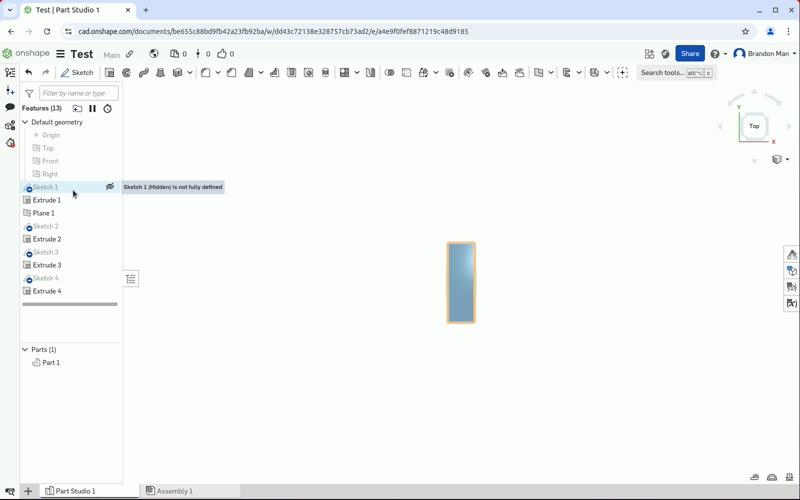
click(73, 189)
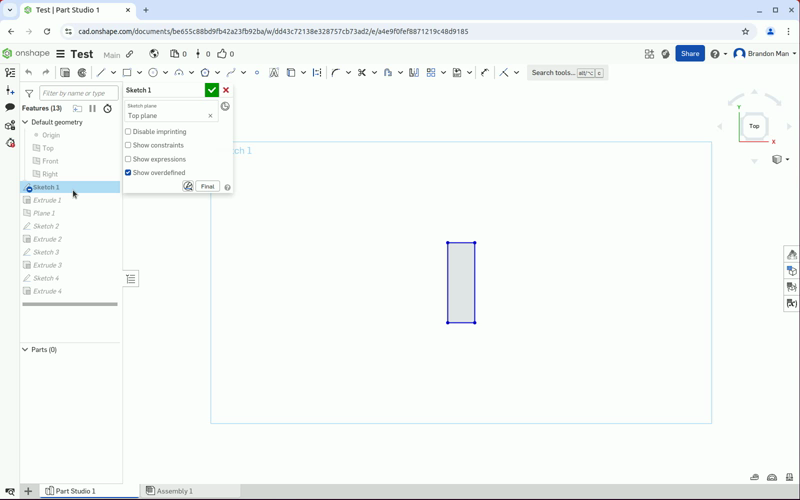
mouse_move(229, 92)
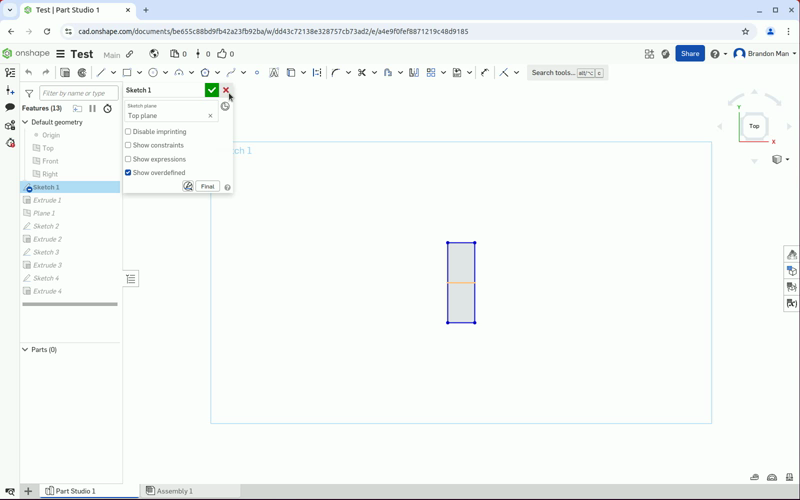
click(229, 92)
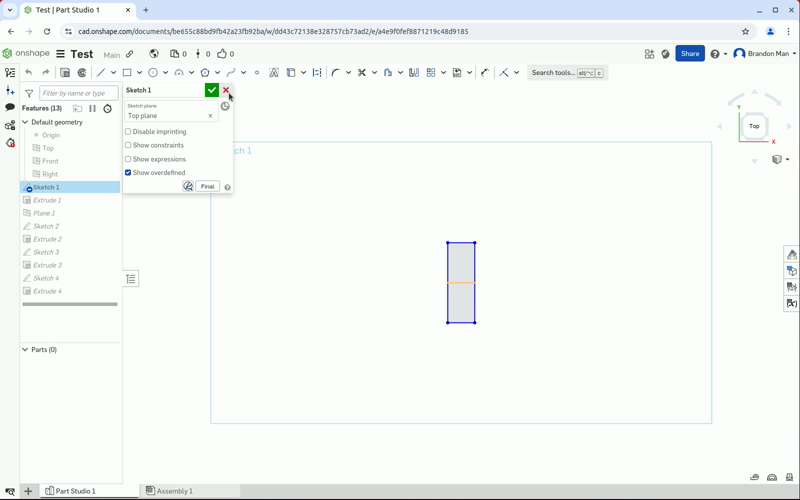
key(shift+s)
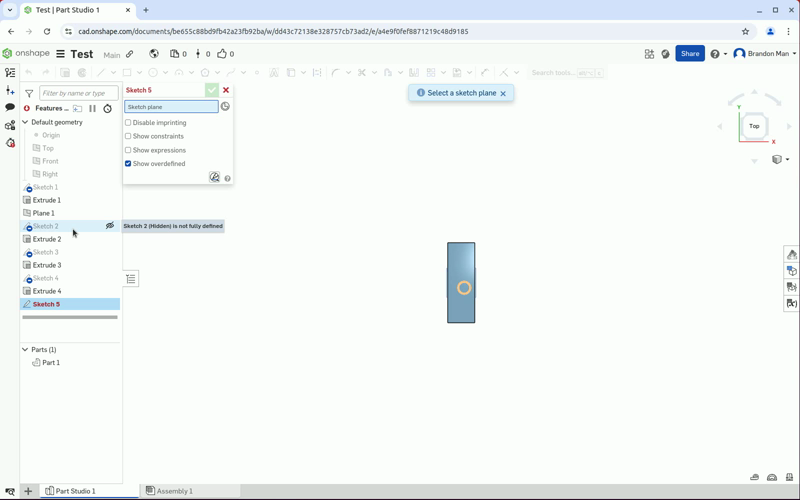
scroll(3)
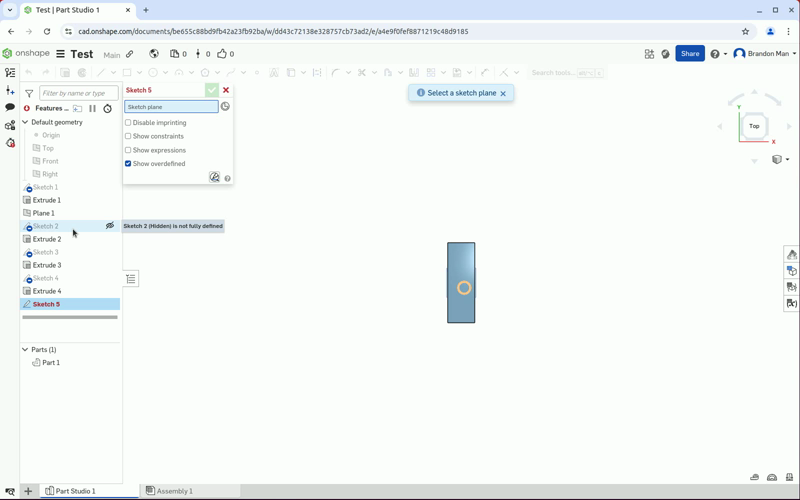
mouse_move(73, 150)
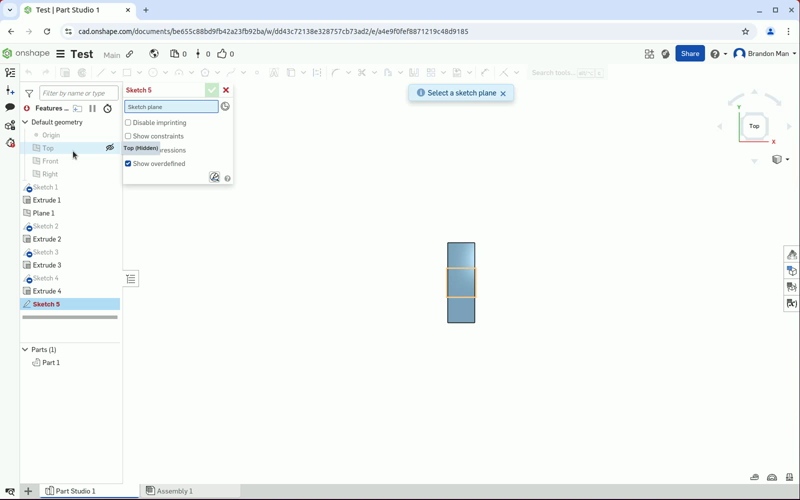
click(73, 150)
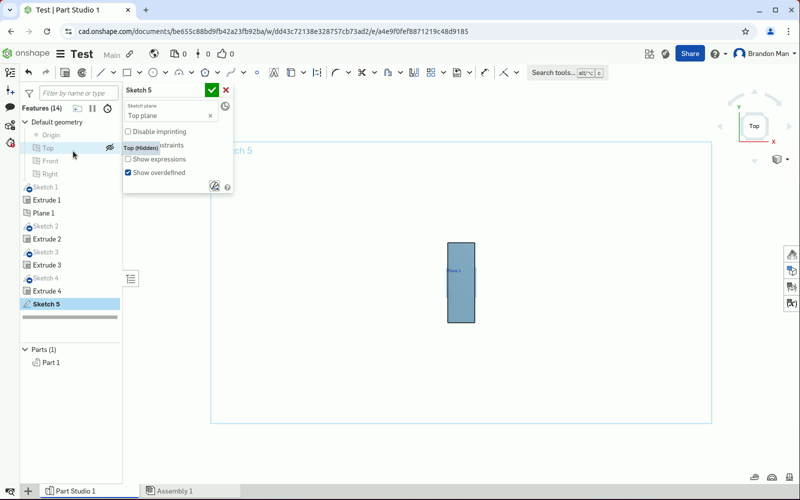
mouse_move(73, 352)
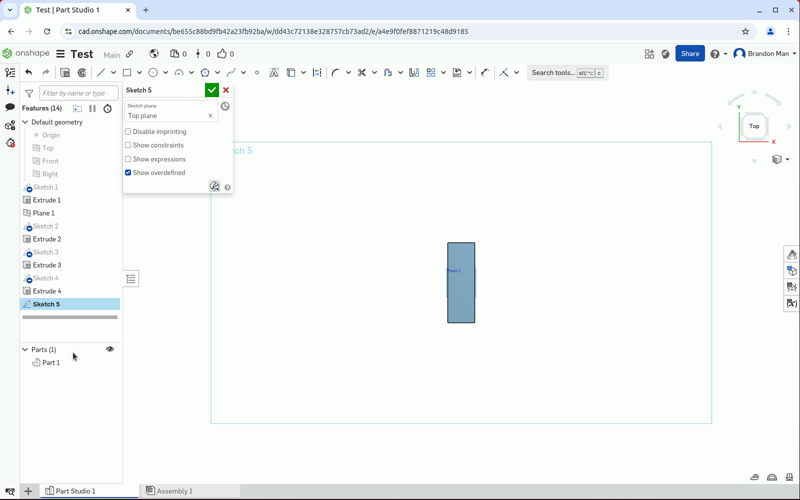
key(y)
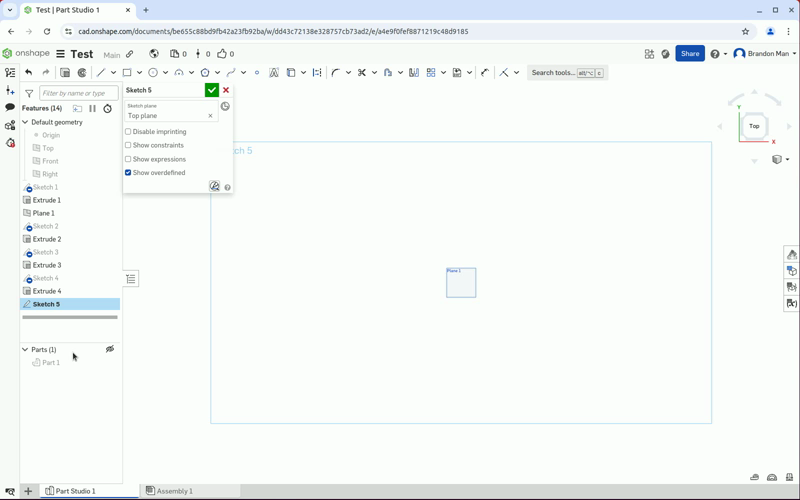
key(c)
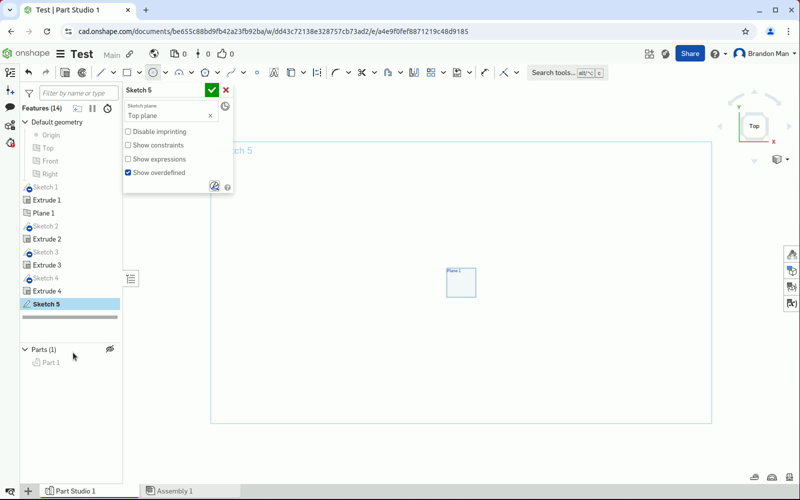
key_down(shift)
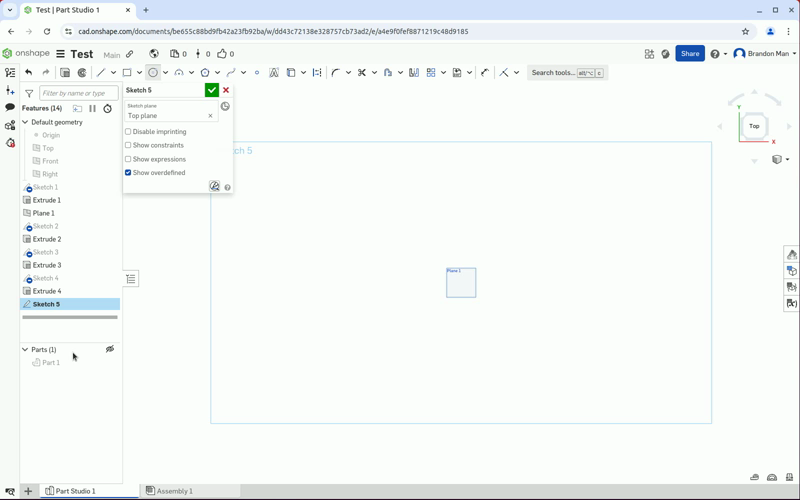
mouse_move(354, 322)
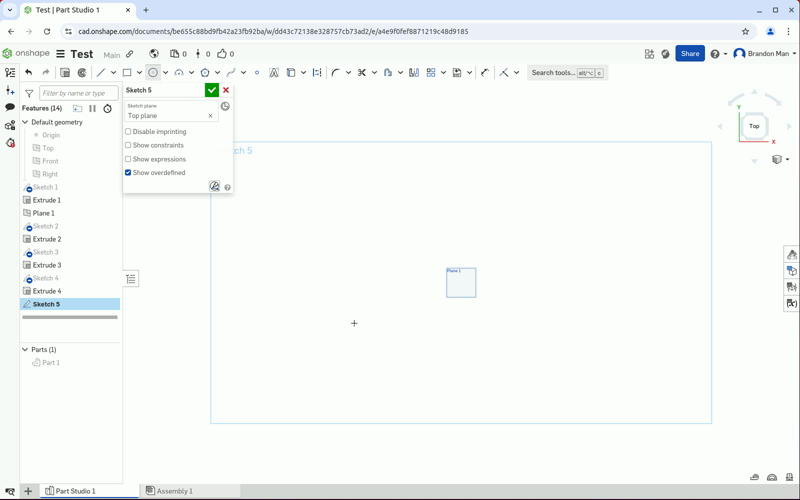
click(354, 322)
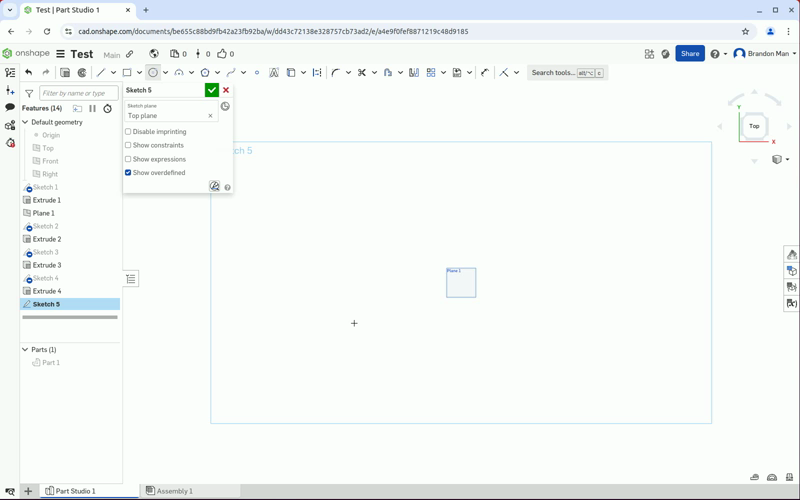
key_up(shift)
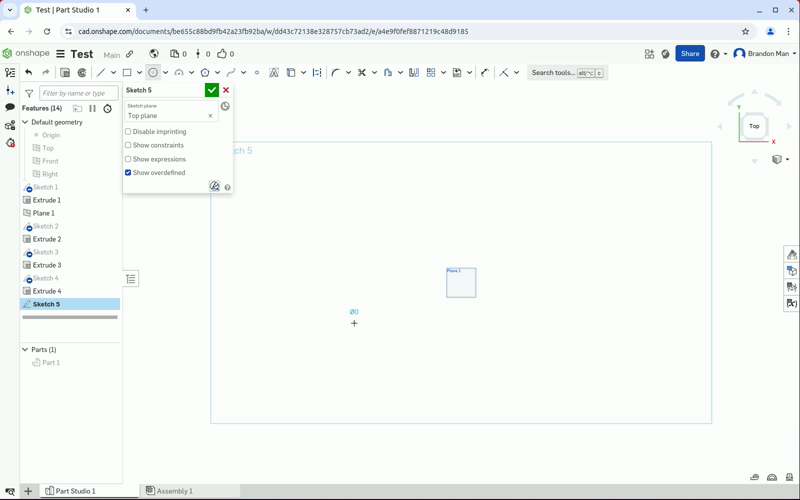
mouse_move(359, 322)
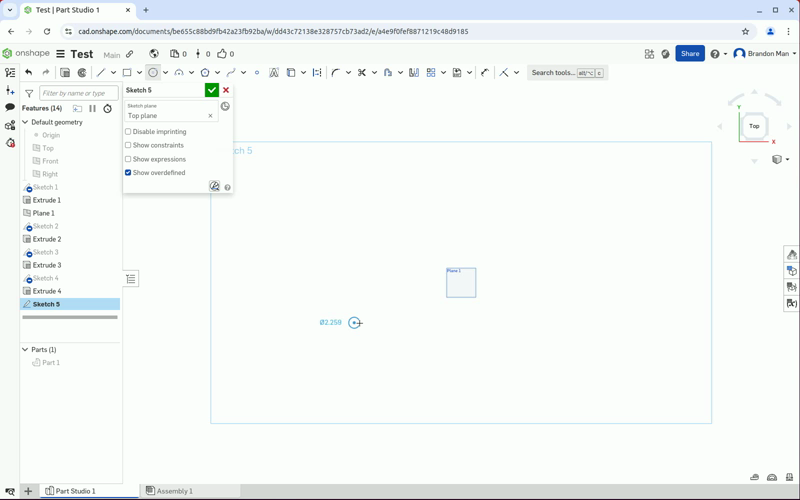
click(359, 322)
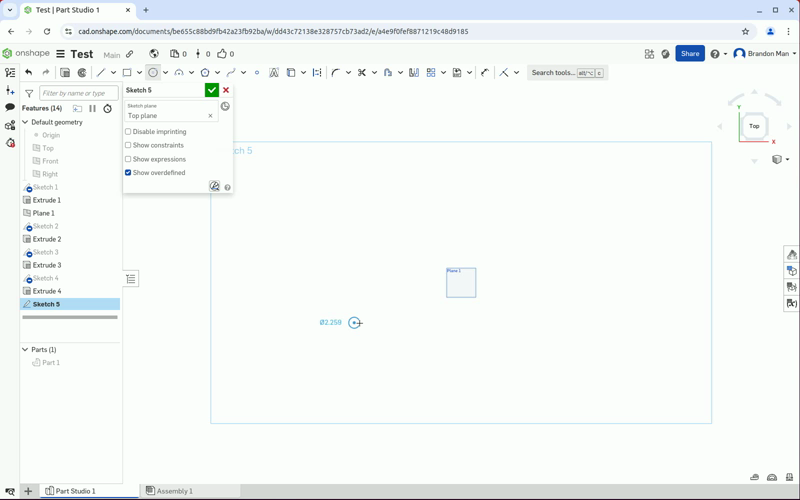
key(esc)
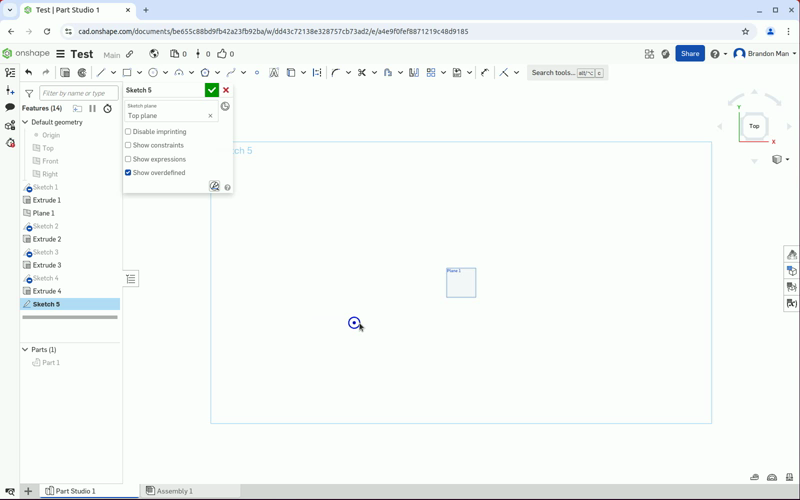
mouse_move(354, 323)
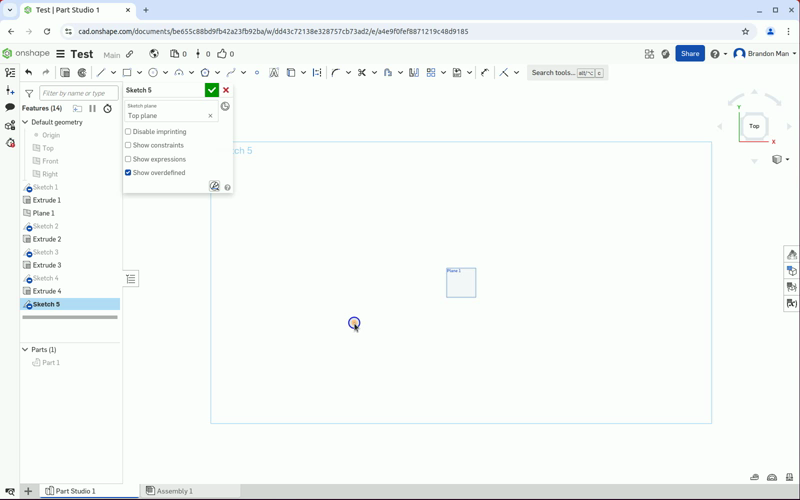
scroll(6)
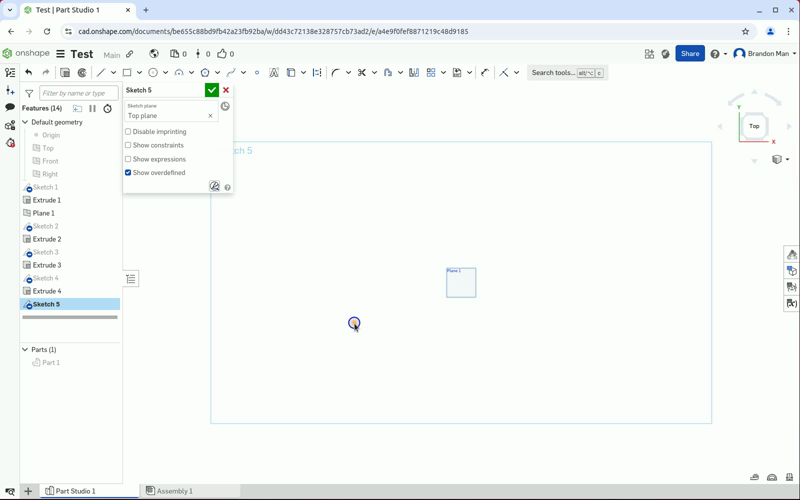
scroll(6)
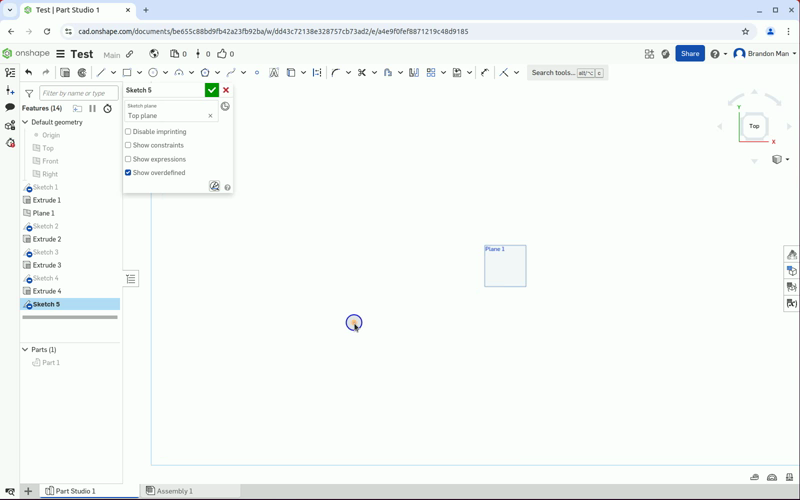
scroll(6)
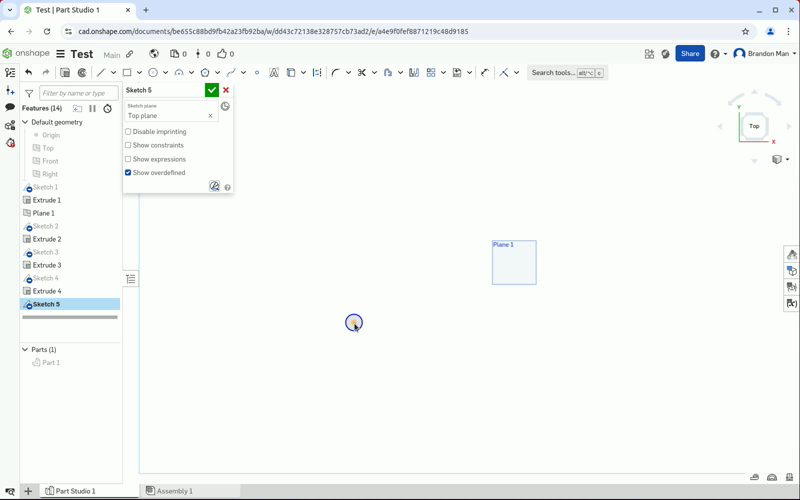
scroll(6)
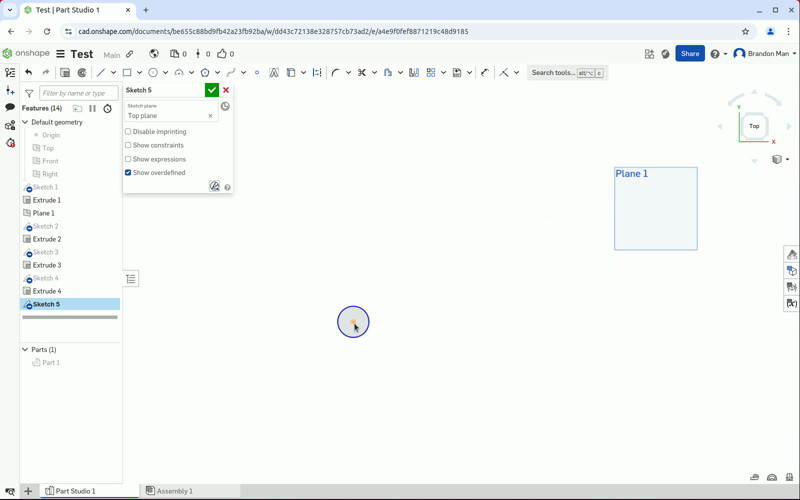
scroll(6)
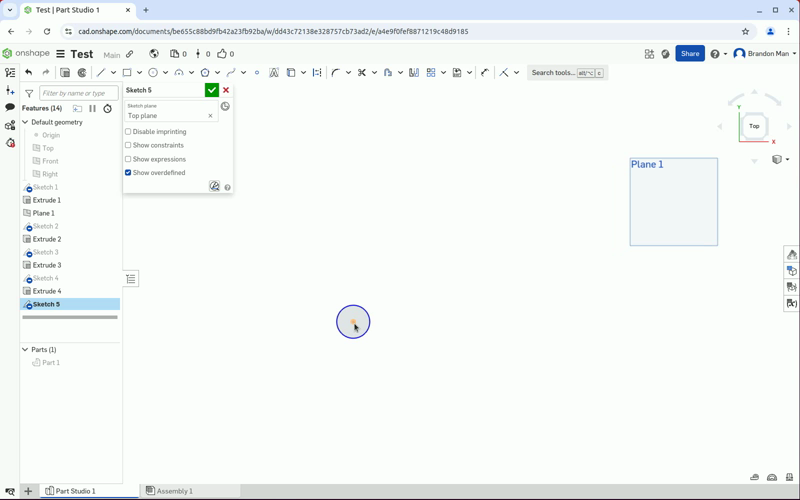
scroll(6)
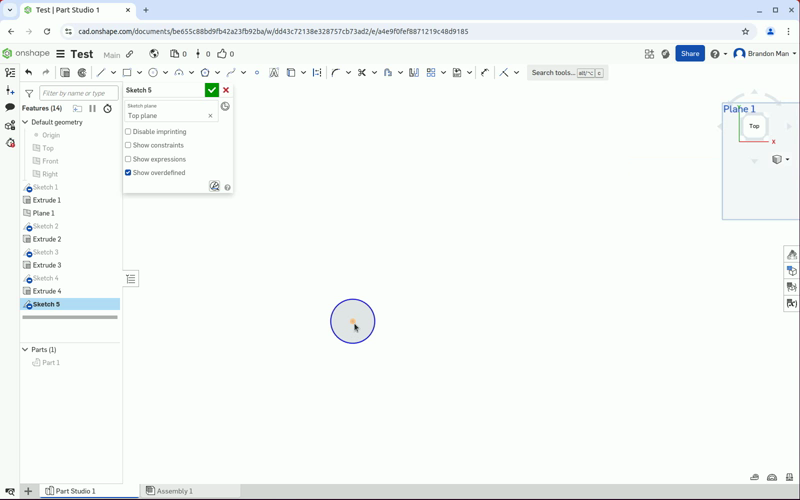
scroll(6)
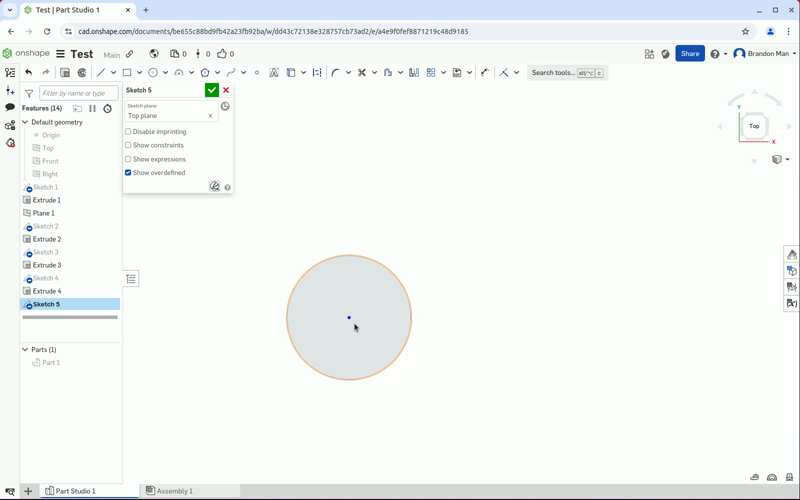
click(354, 323)
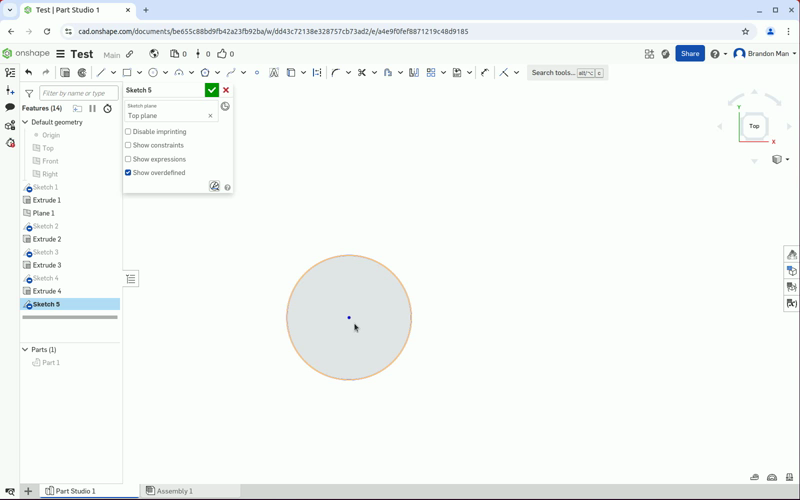
scroll(-6)
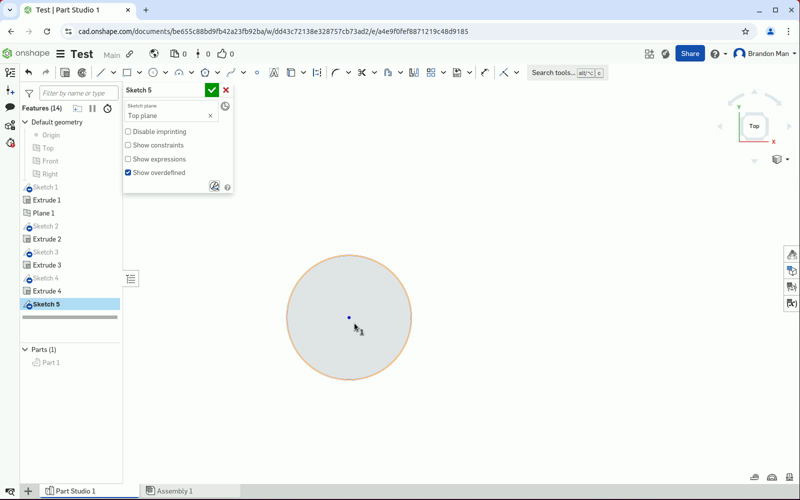
scroll(-6)
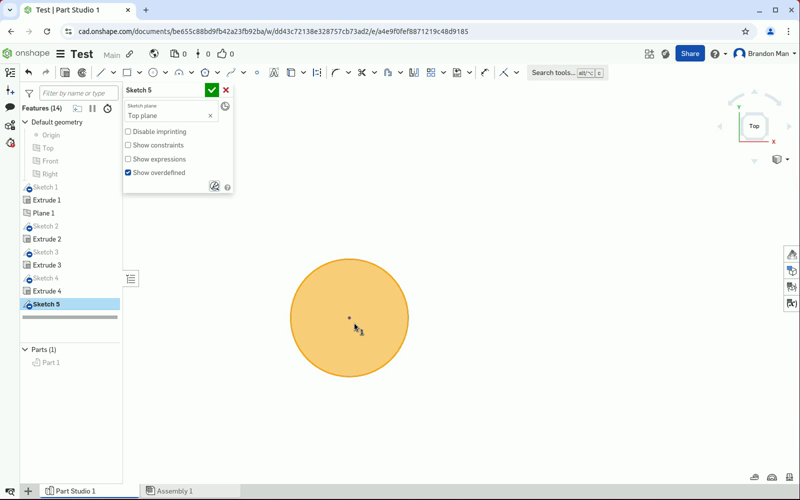
scroll(-6)
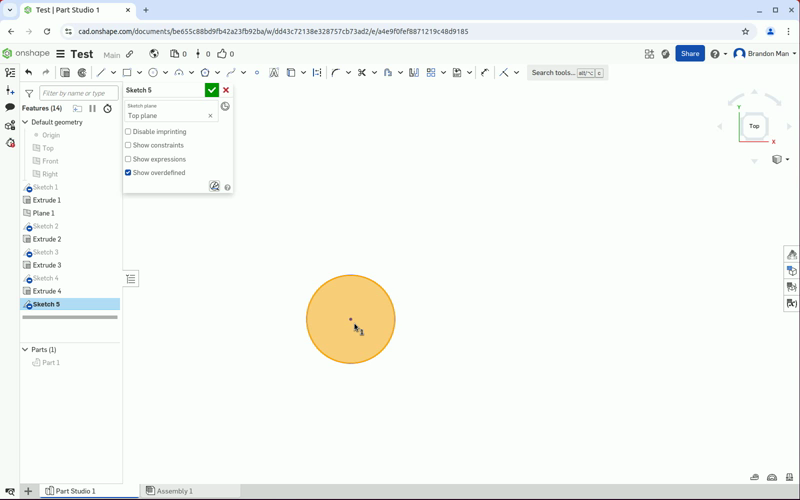
scroll(-6)
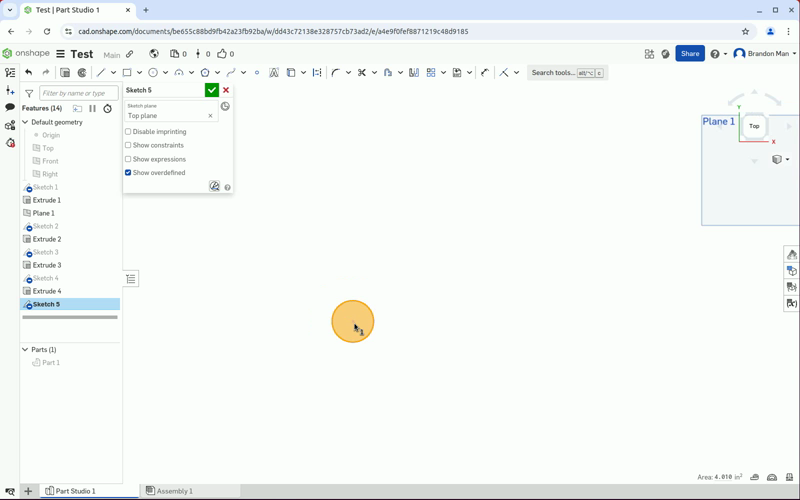
scroll(-6)
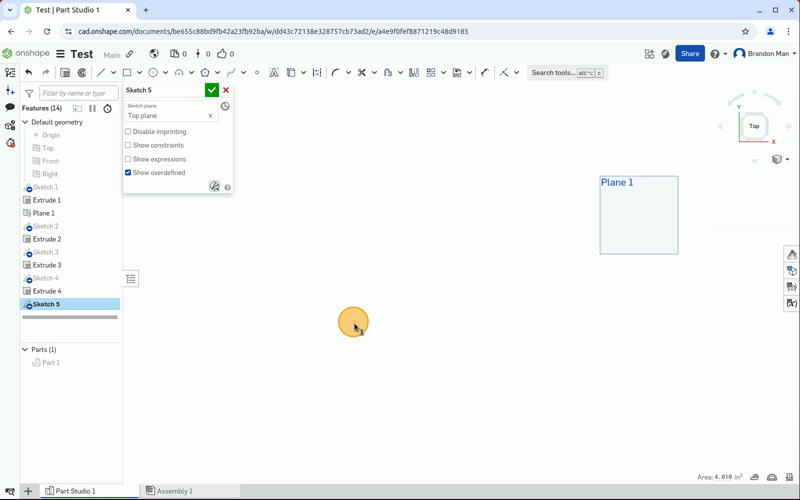
scroll(-6)
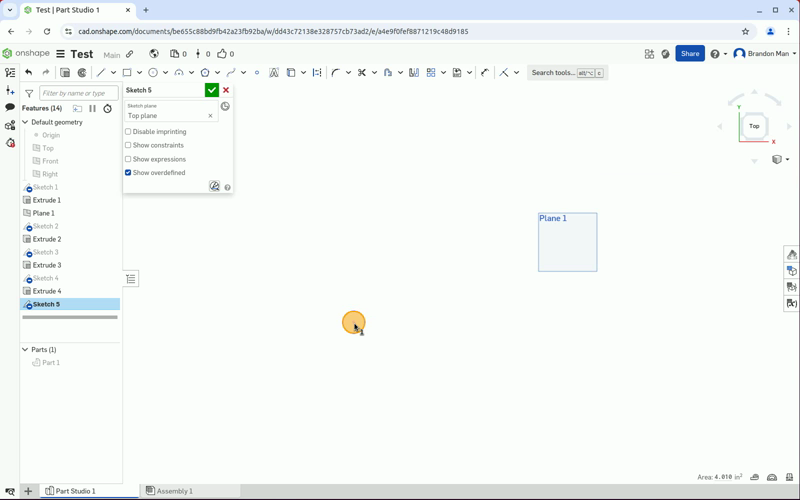
scroll(-6)
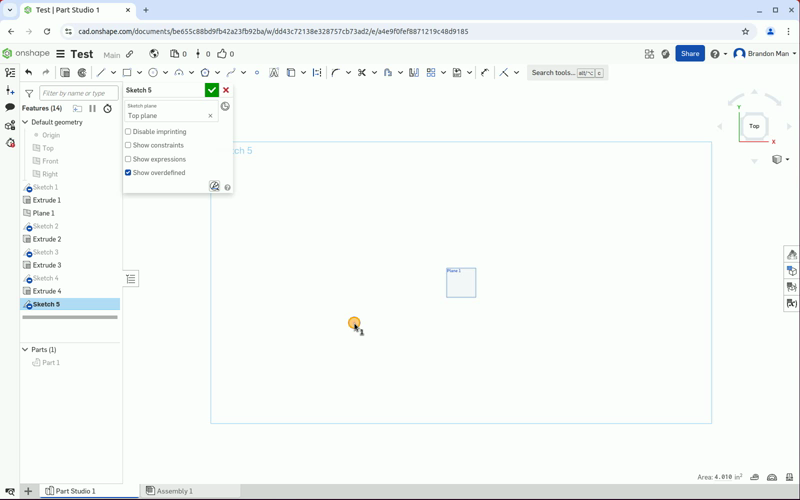
mouse_move(73, 352)
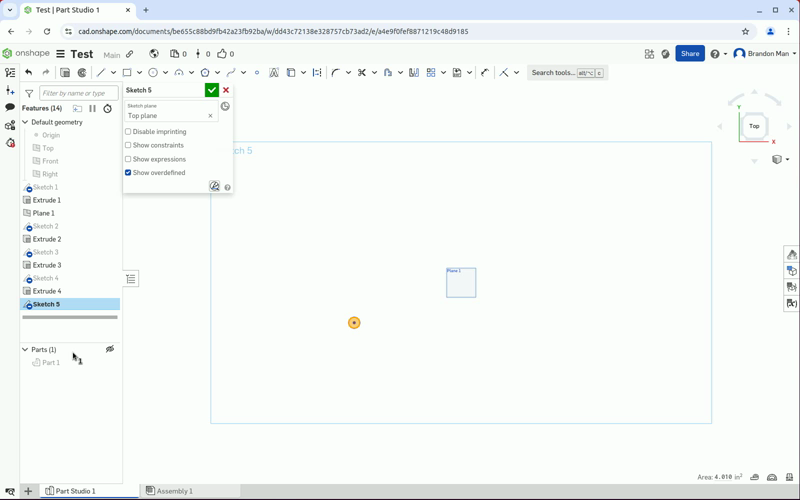
key(shift+y)
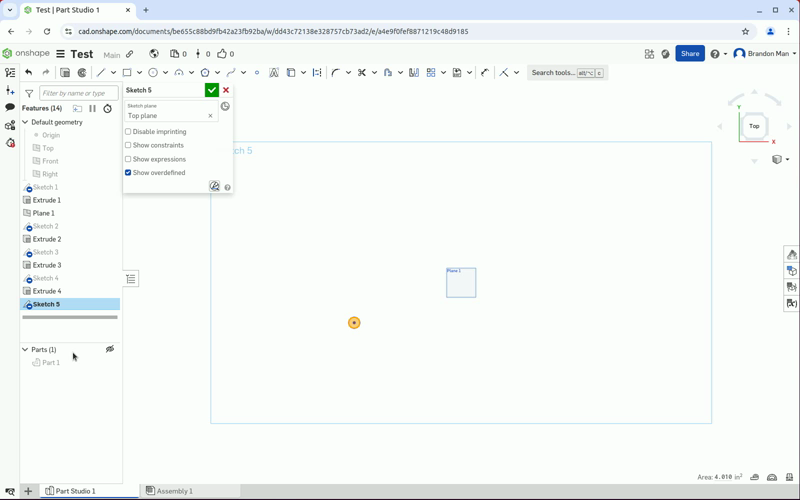
key(shift+e)
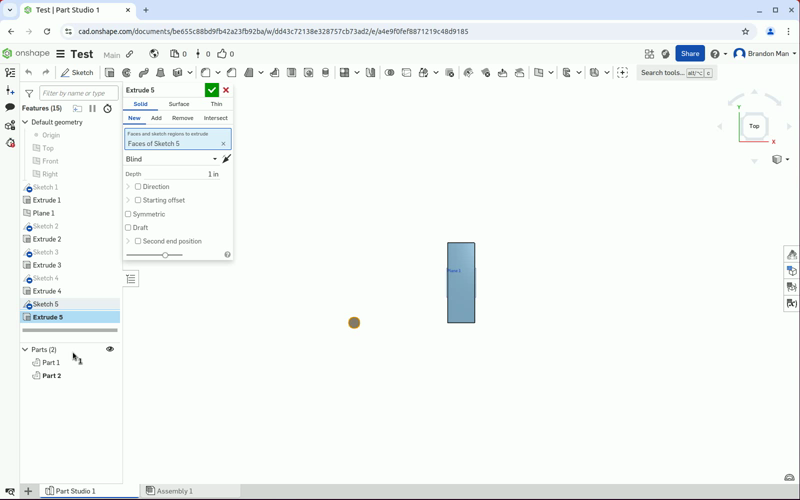
mouse_move(143, 106)
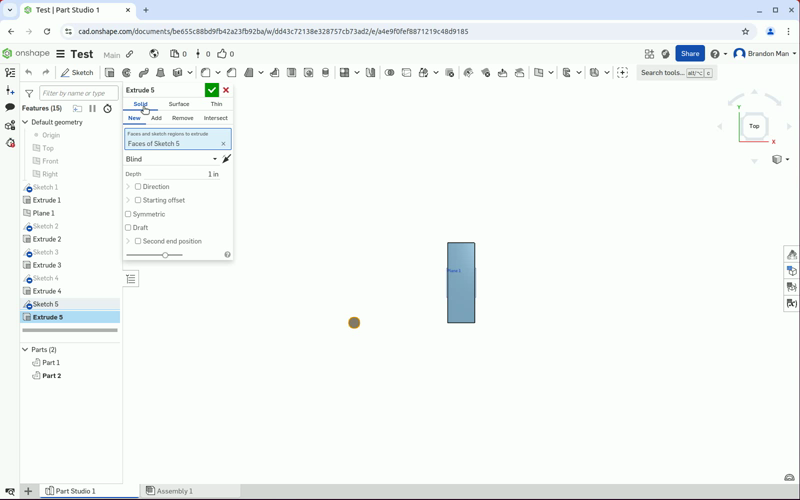
click(143, 106)
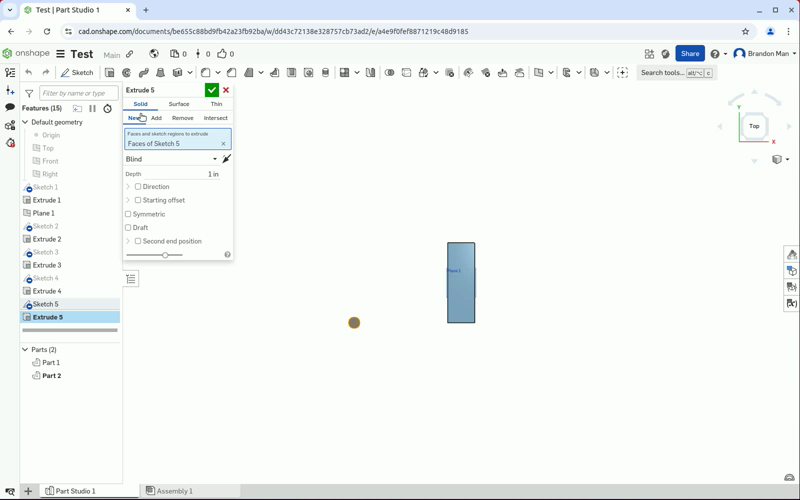
mouse_move(137, 120)
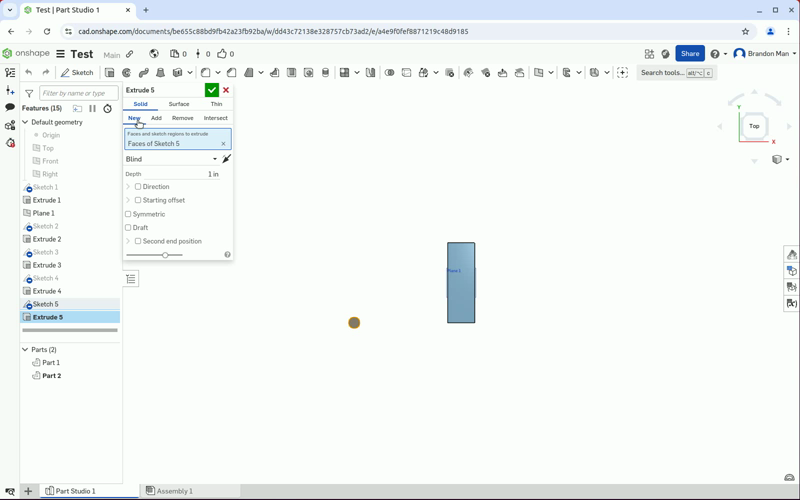
click(137, 120)
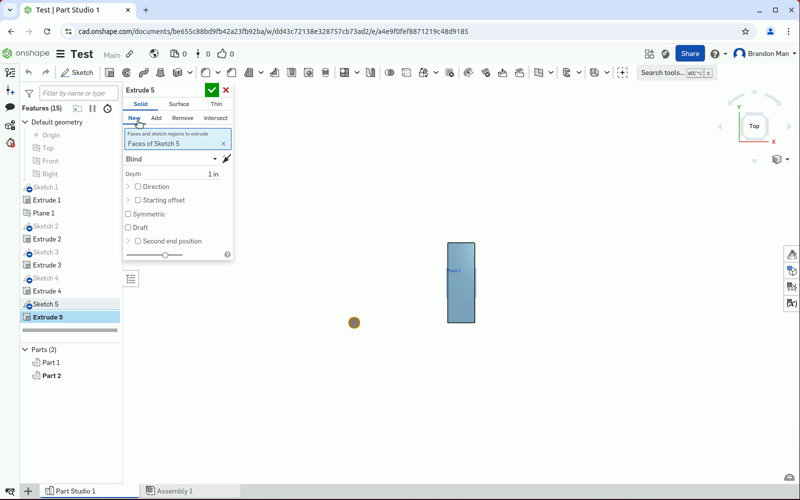
key(tab, 4)
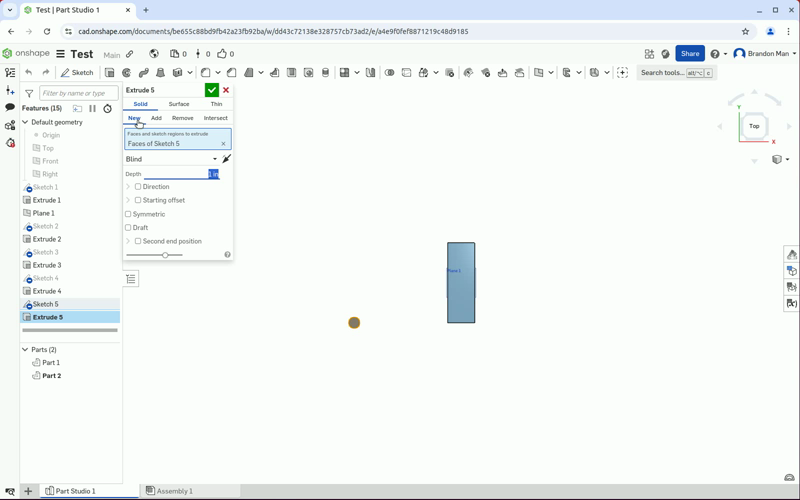
text(8.666)
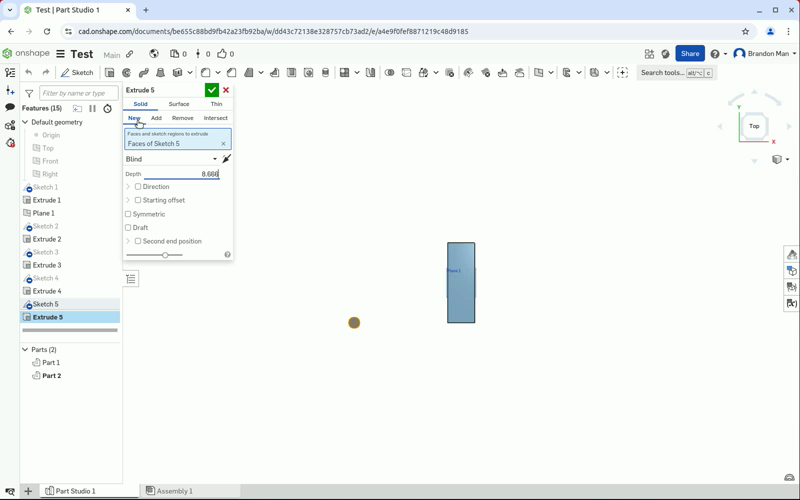
key(enter)
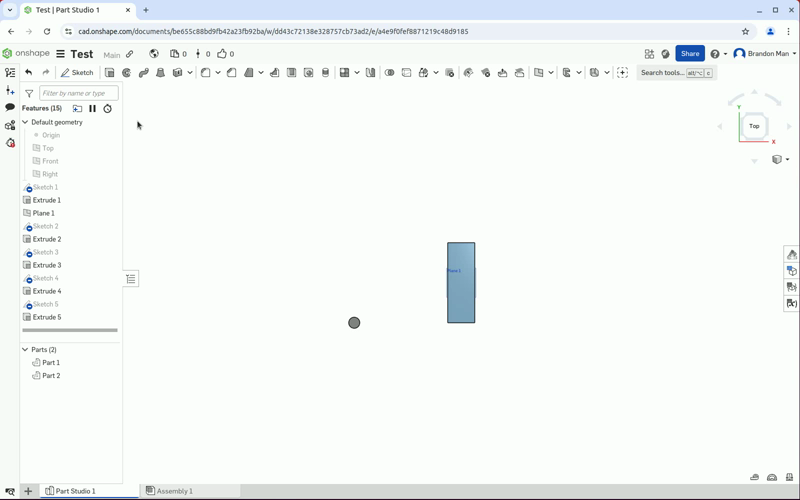
key(shift+h)
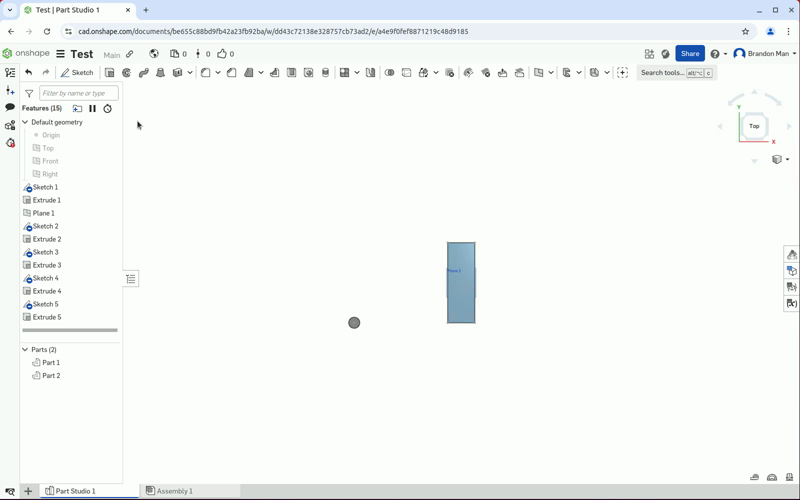
key(shift+h)
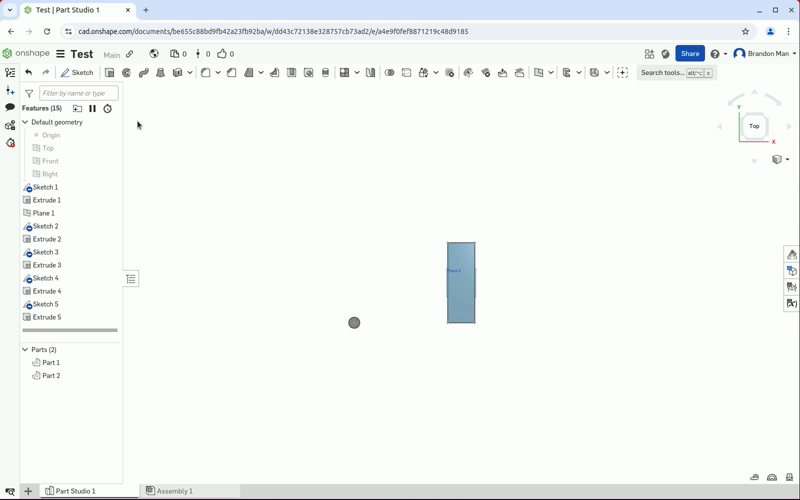
key(shift+7)
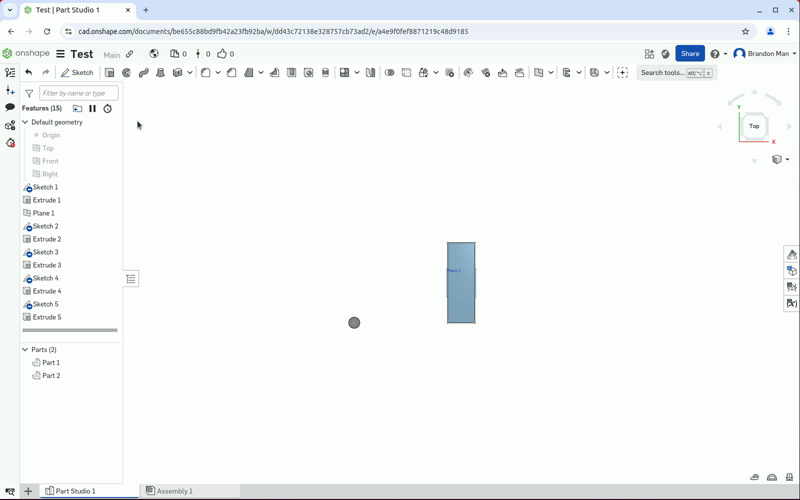
key(up, 3)
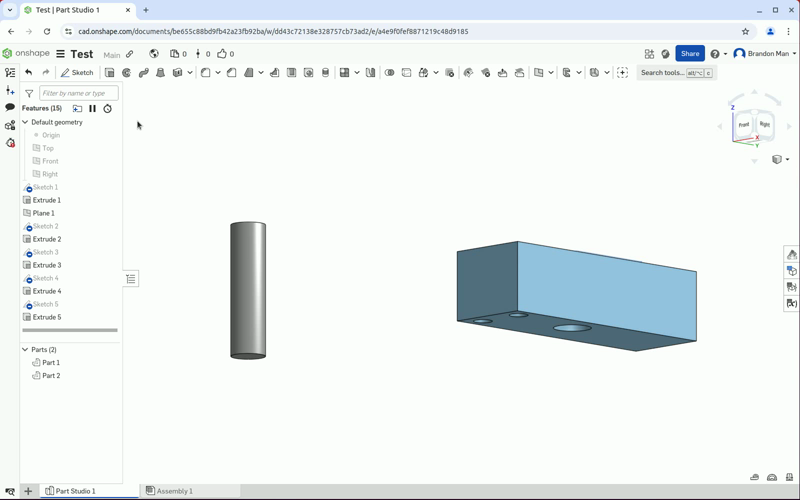
key(left, 3)
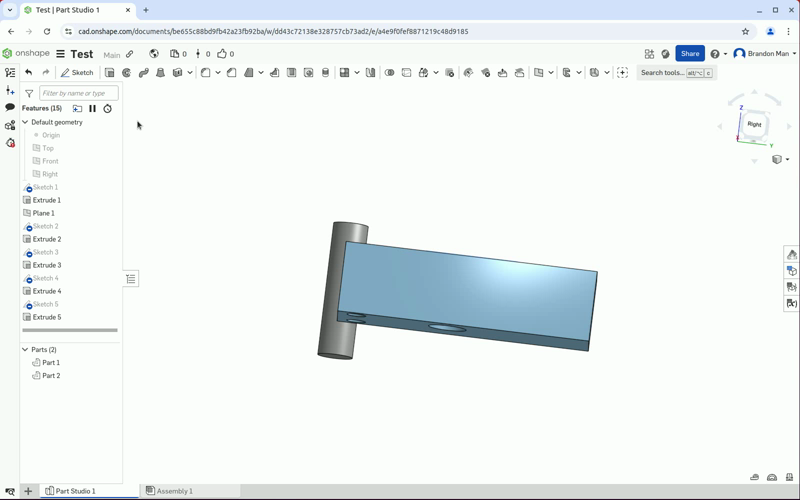
key(right, 3)
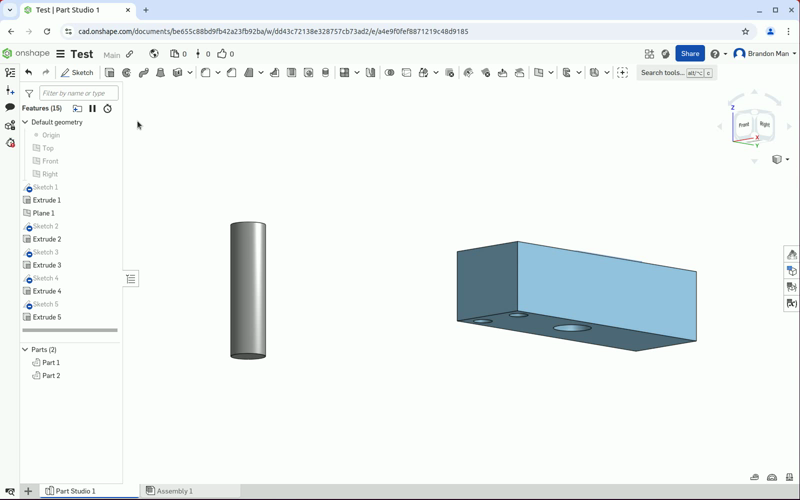
key(down, 3)
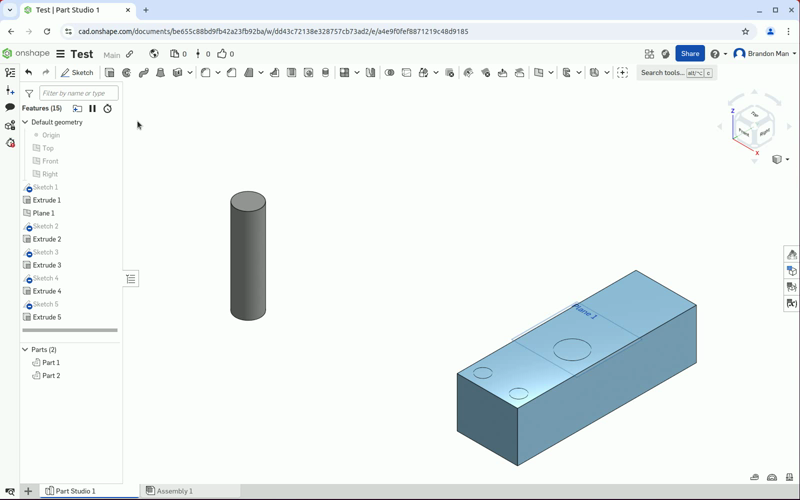
mouse_move(73, 189)
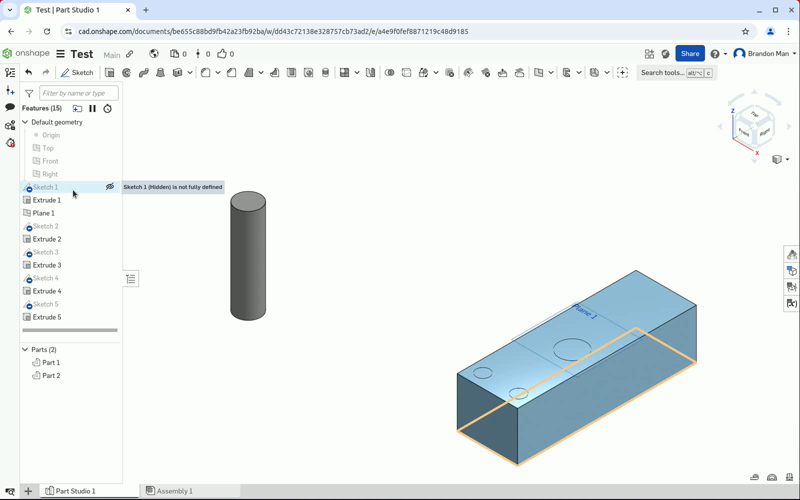
click(73, 189)